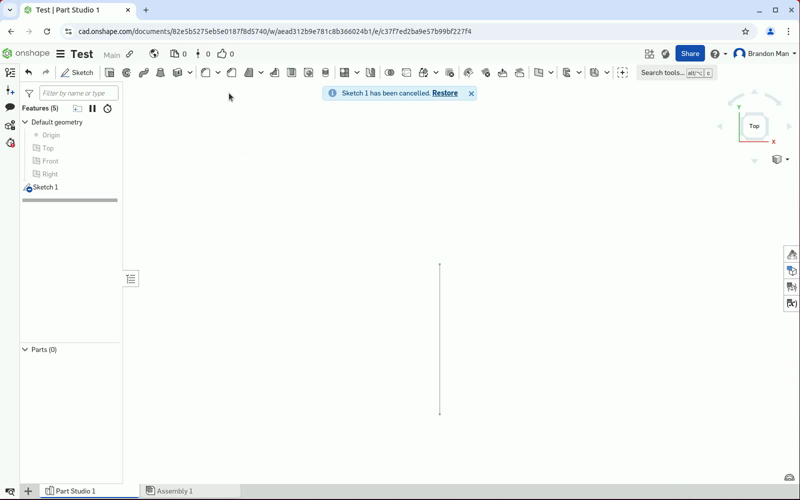
key(shift+h)
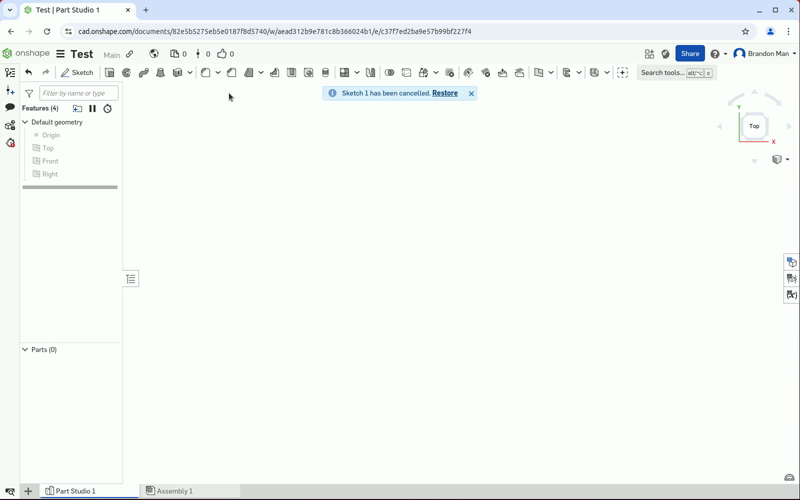
mouse_move(73, 352)
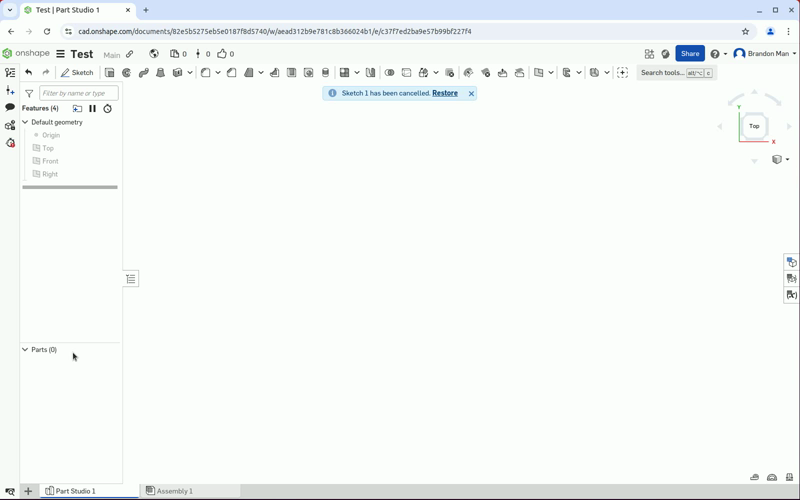
key(y)
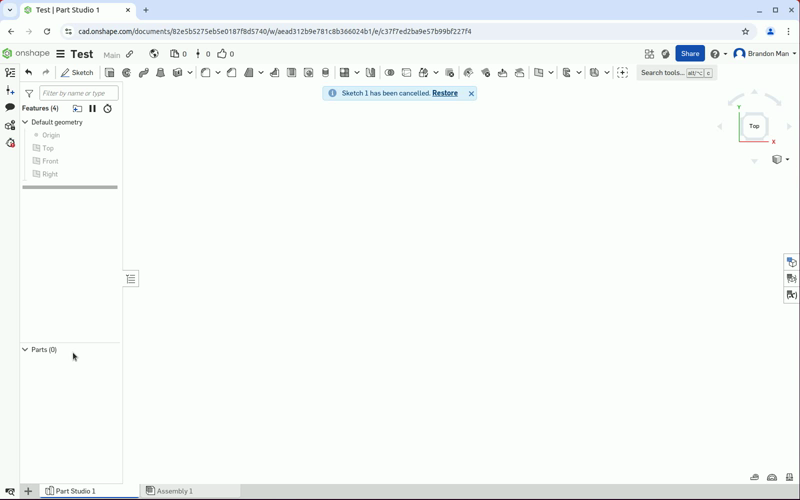
key(shift+p)
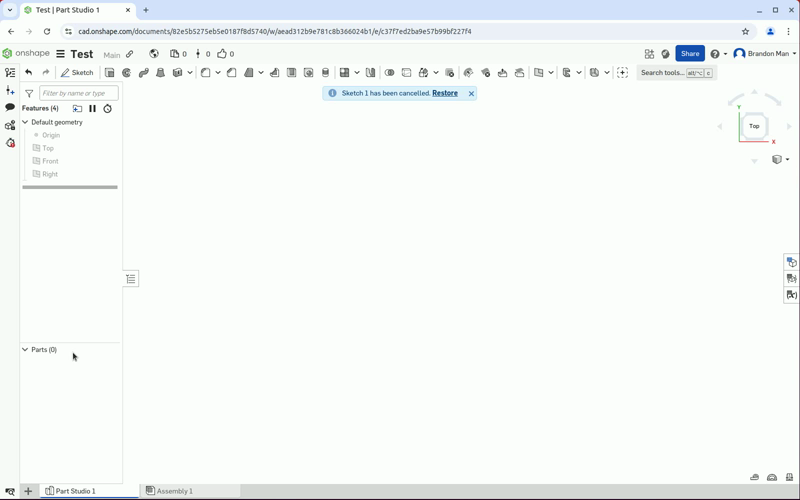
key(space)
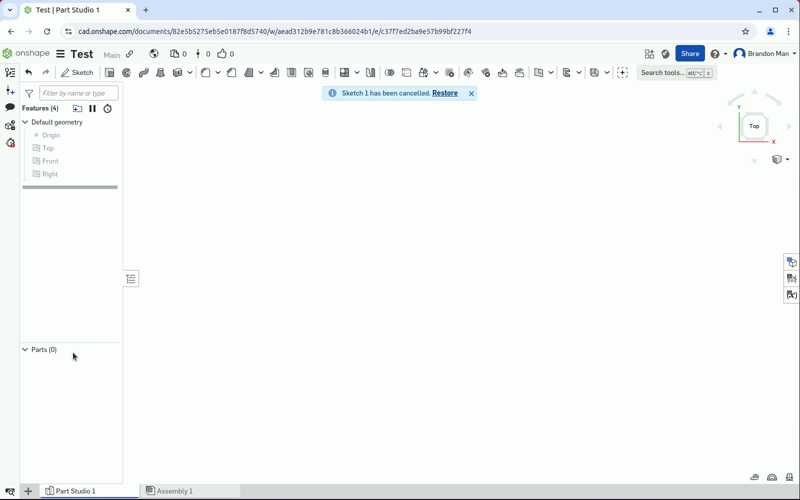
key_down(shift)
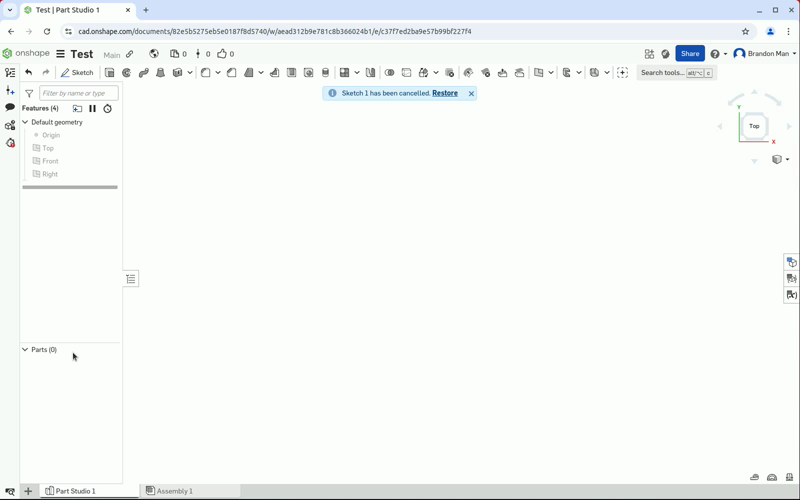
key(up)
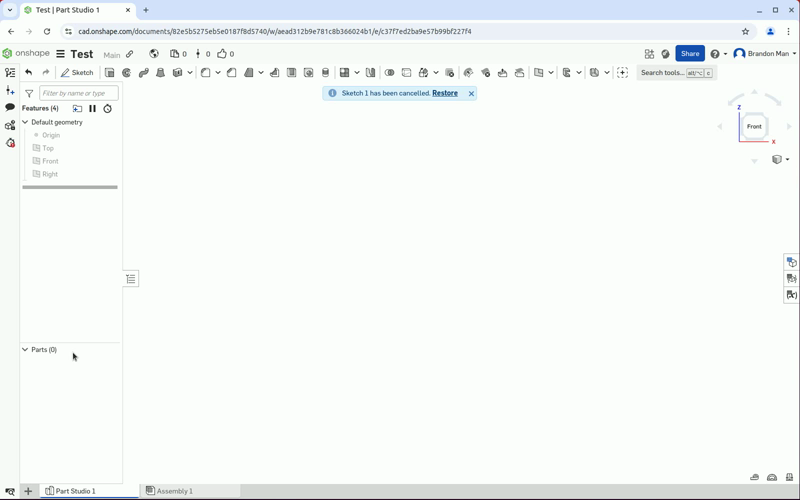
key_up(shift)
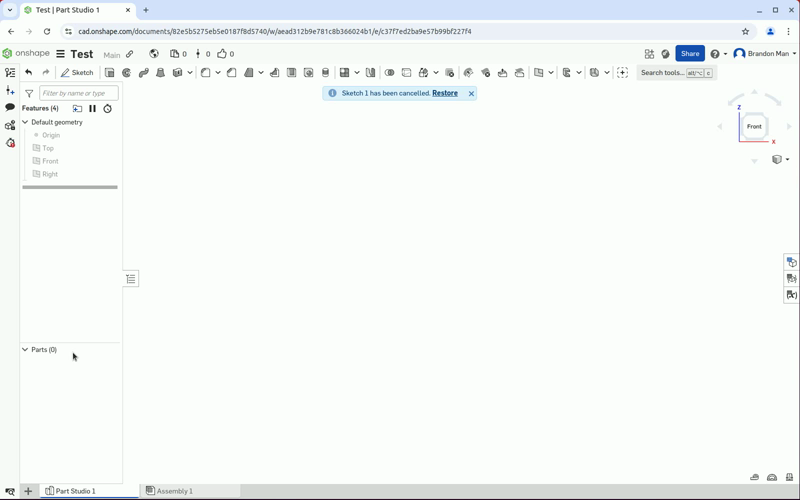
mouse_move(73, 352)
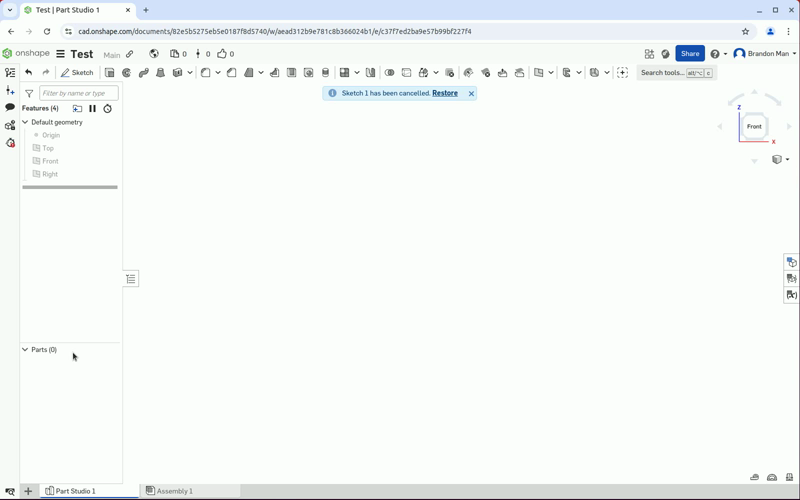
key(shift+y)
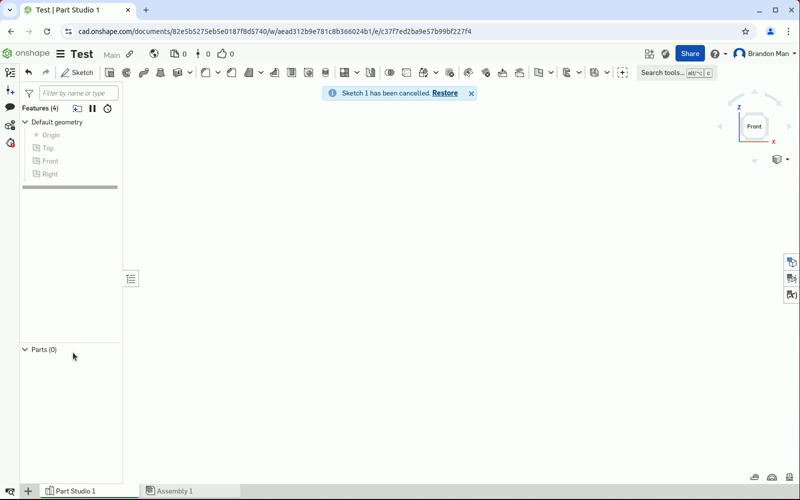
key(shift+s)
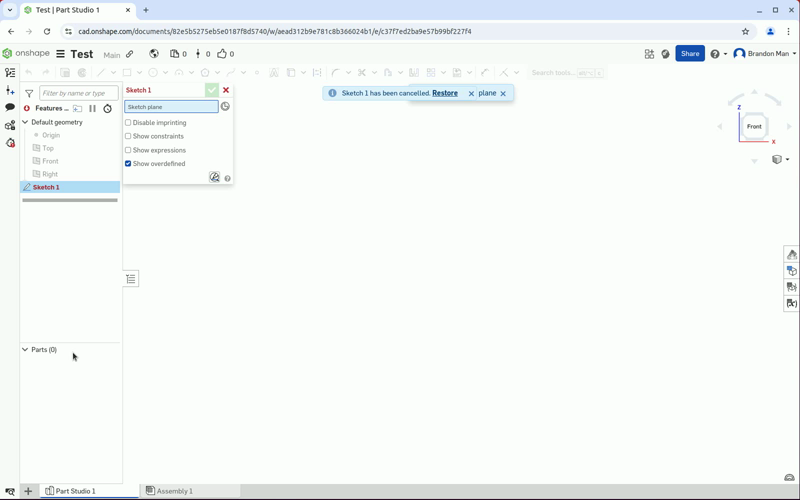
mouse_move(73, 163)
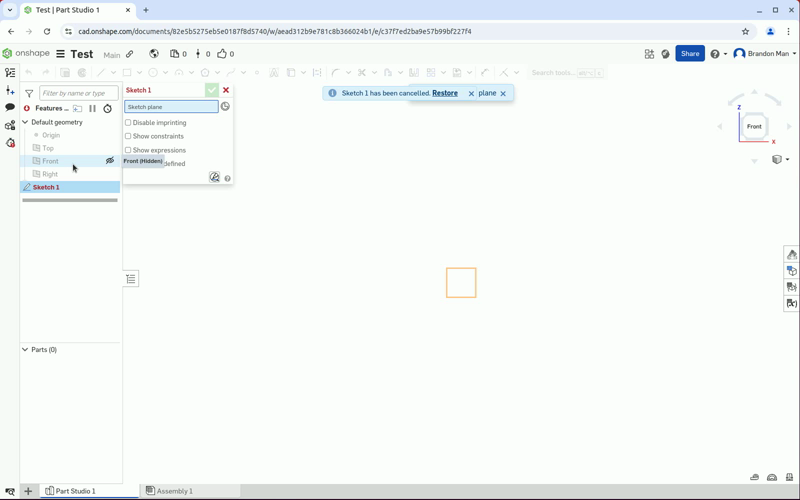
click(73, 163)
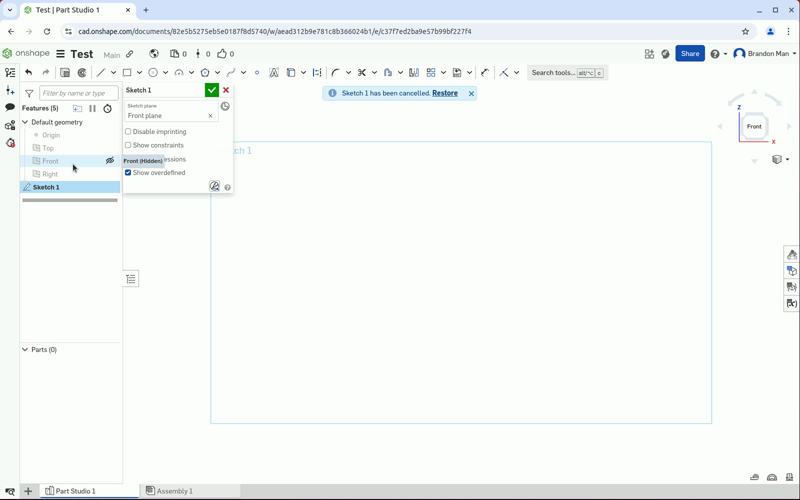
mouse_move(73, 352)
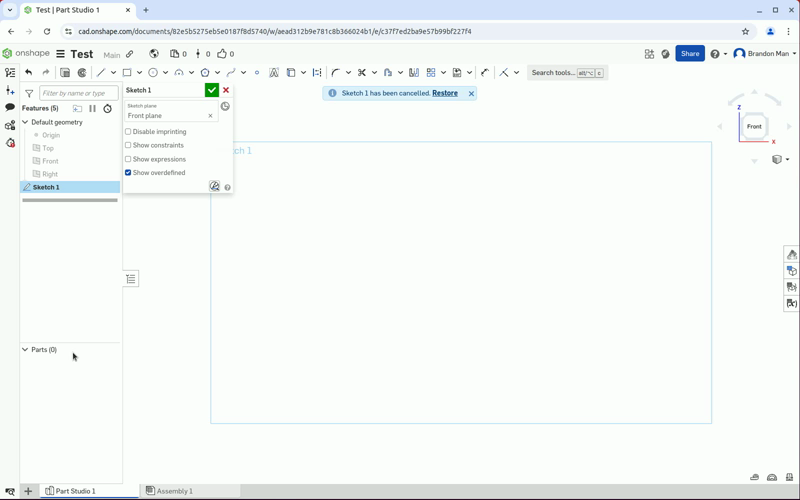
key(y)
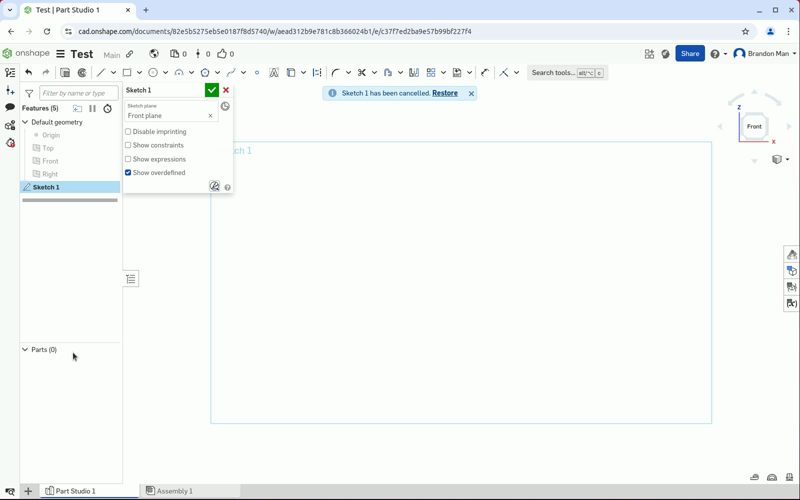
key(l)
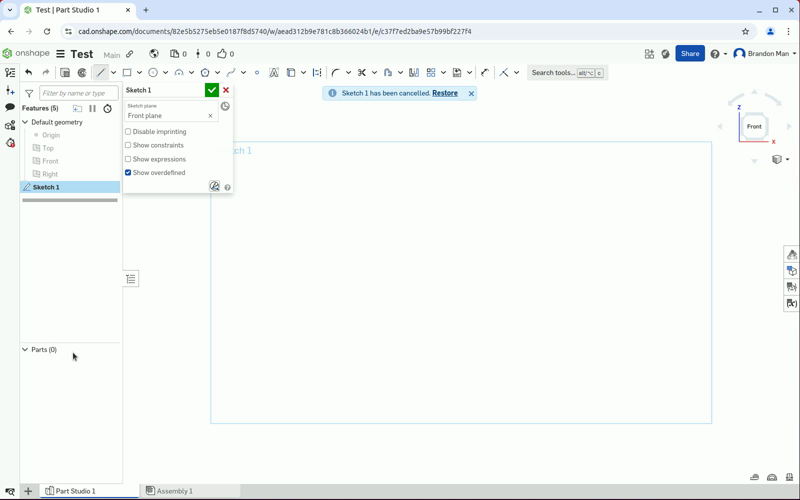
key_down(shift)
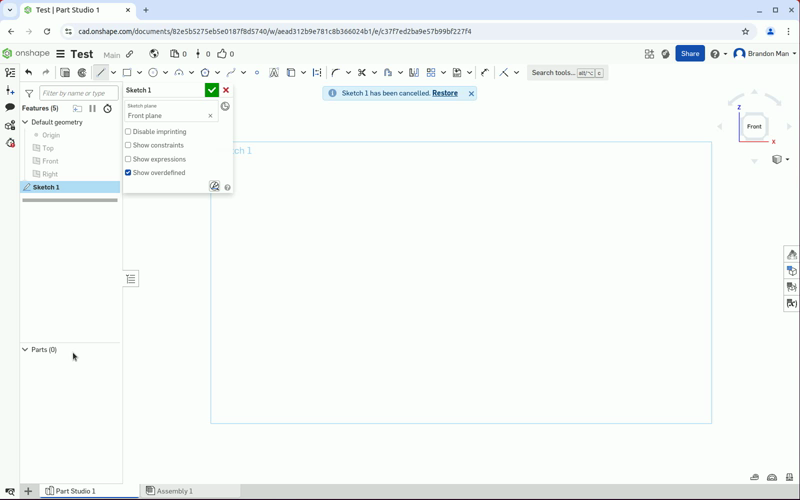
mouse_move(460, 282)
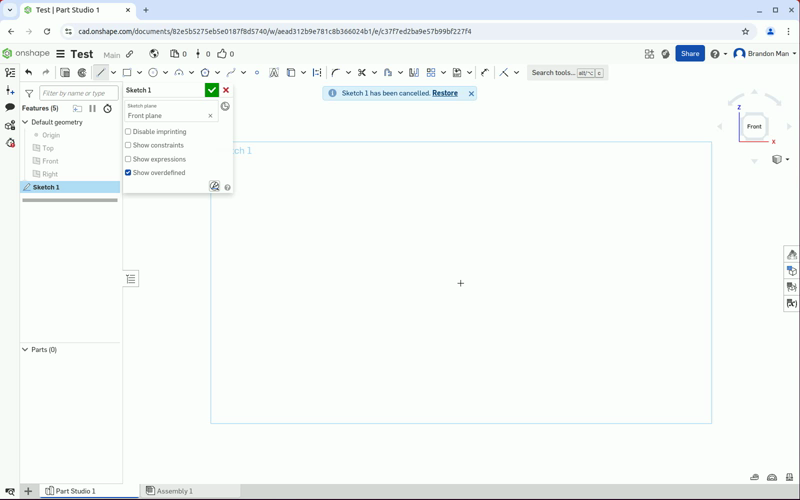
click(460, 282)
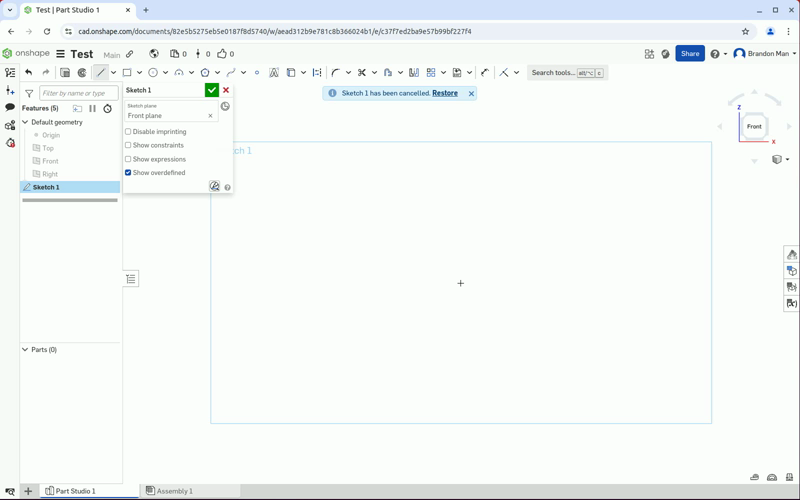
key_up(shift)
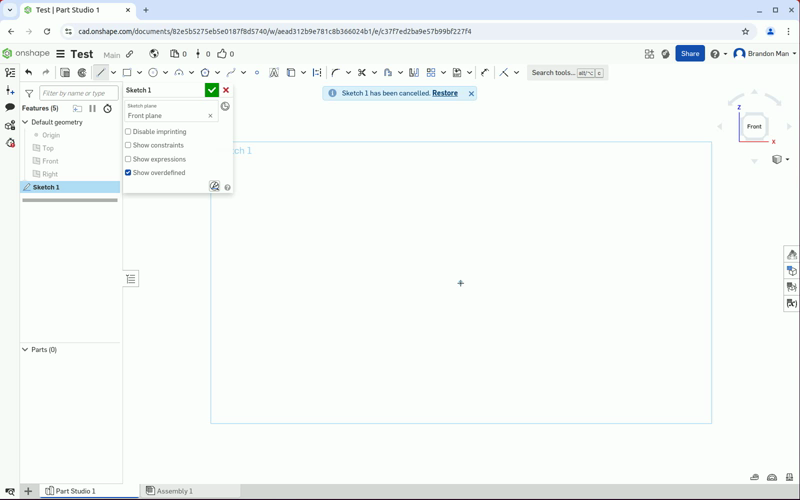
key_down(shift)
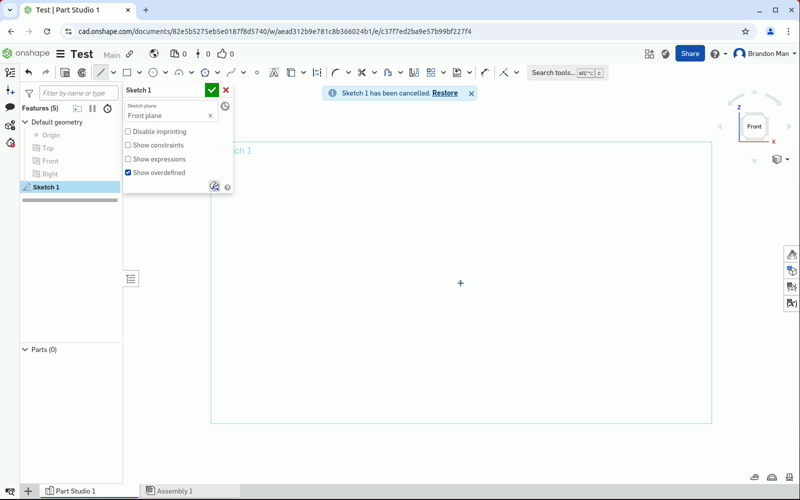
mouse_move(490, 282)
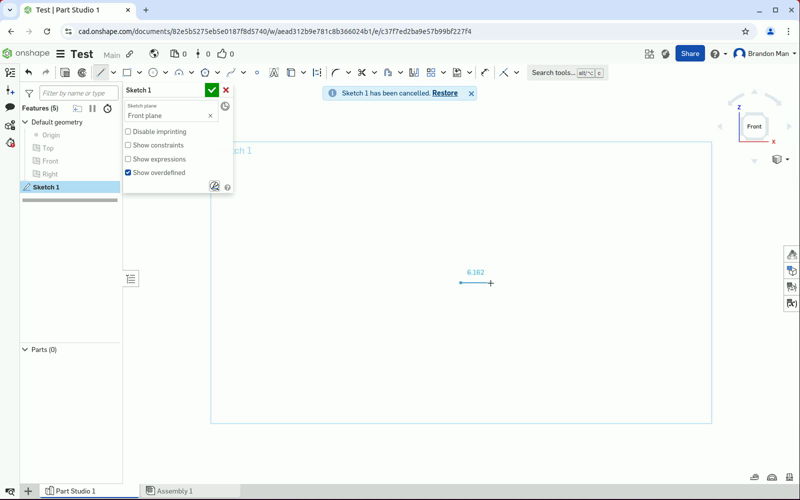
mouse_move(475, 282)
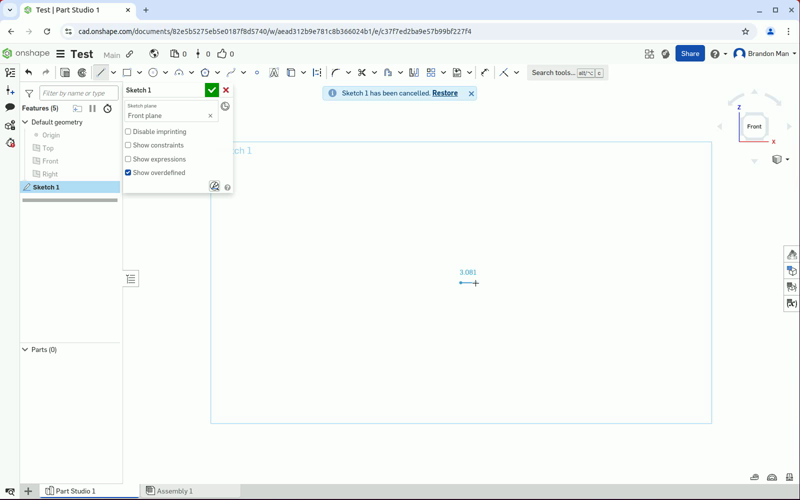
click(475, 282)
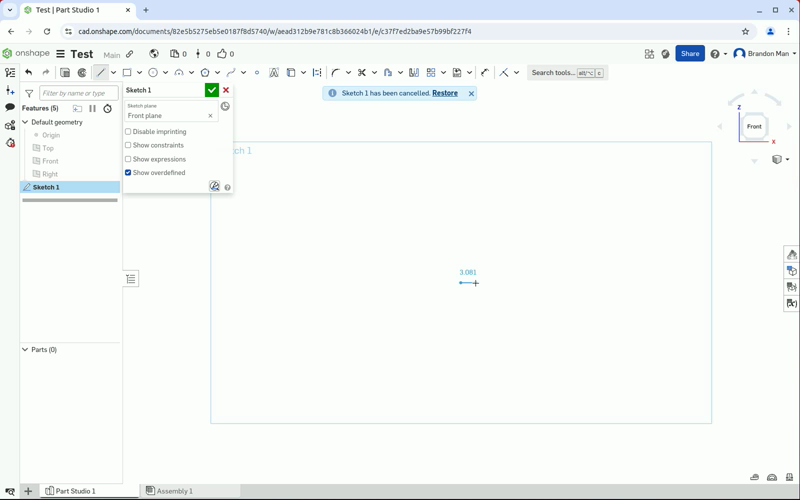
key_up(shift)
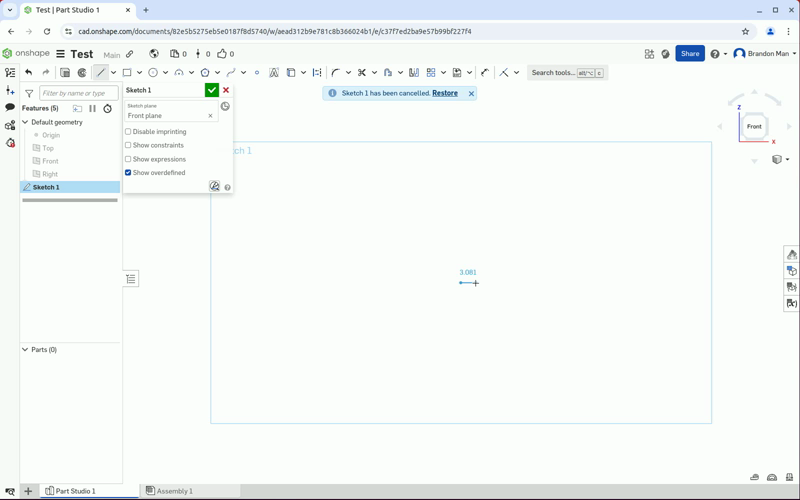
key_down(shift)
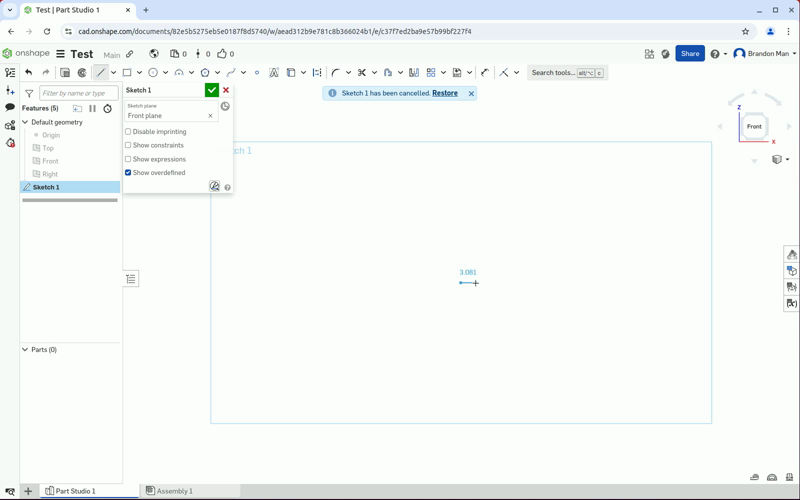
mouse_move(550, 252)
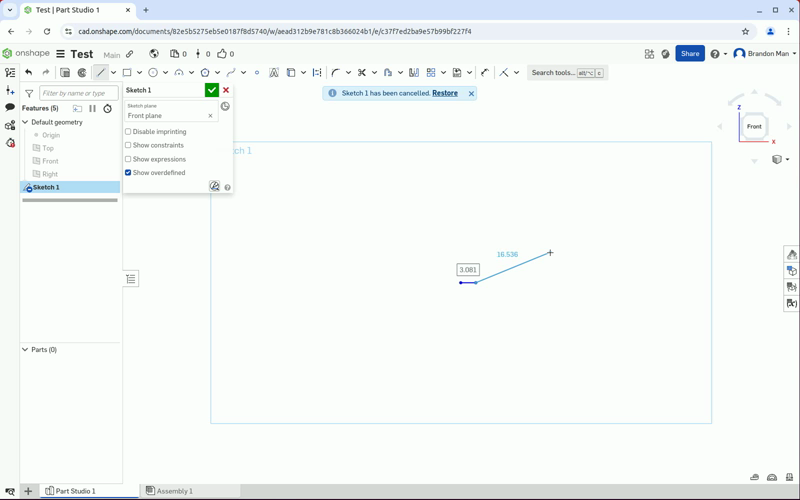
click(550, 252)
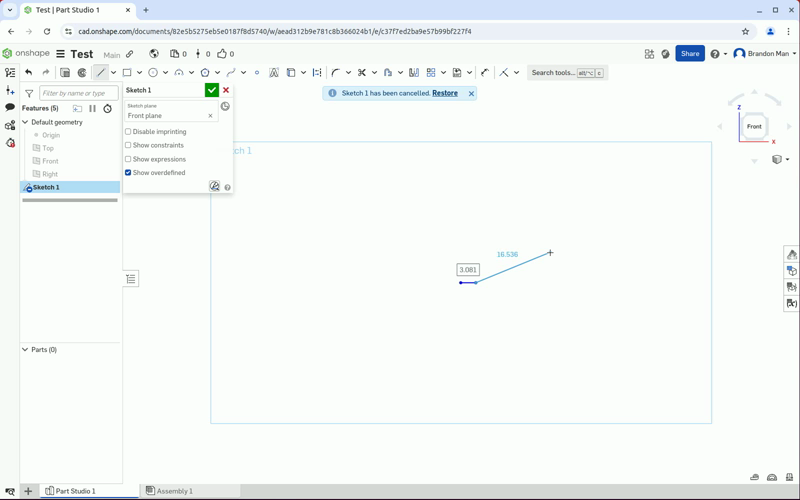
key_up(shift)
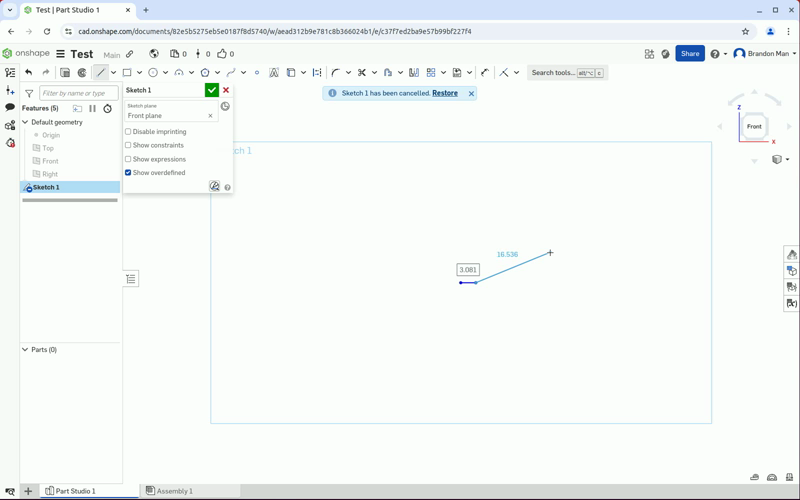
key_down(shift)
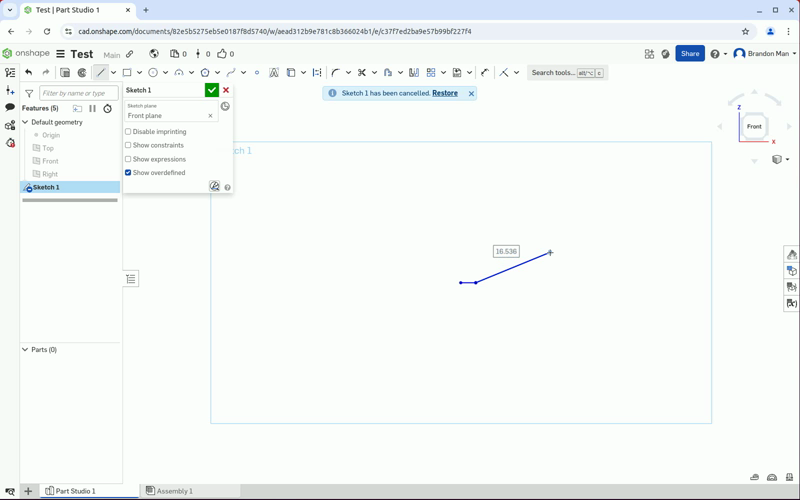
mouse_move(580, 252)
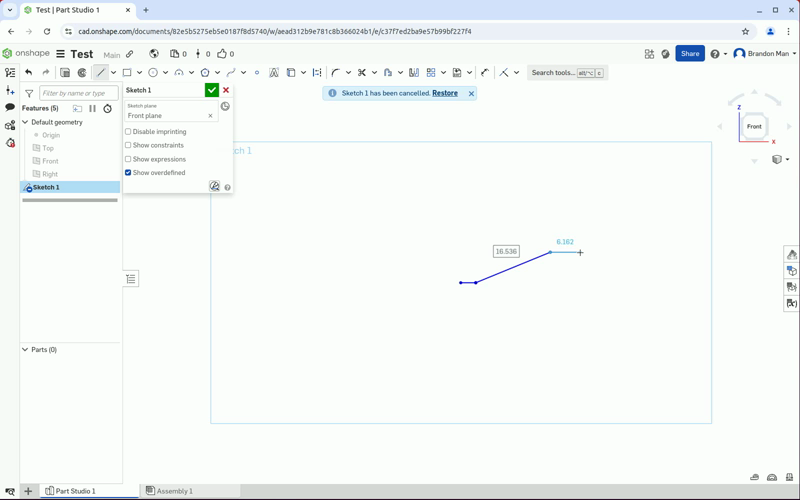
mouse_move(550, 245)
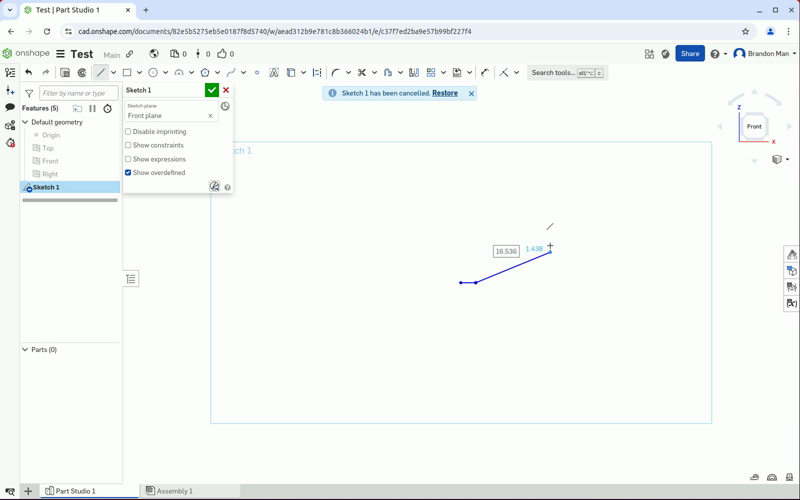
scroll(6)
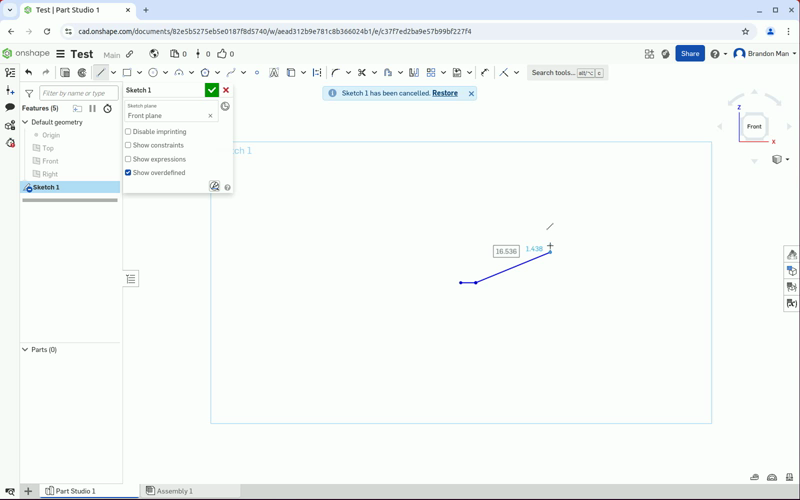
scroll(6)
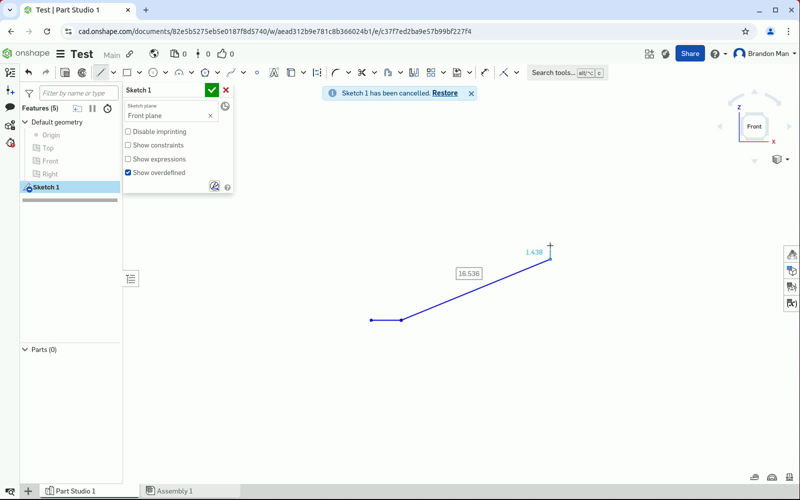
scroll(6)
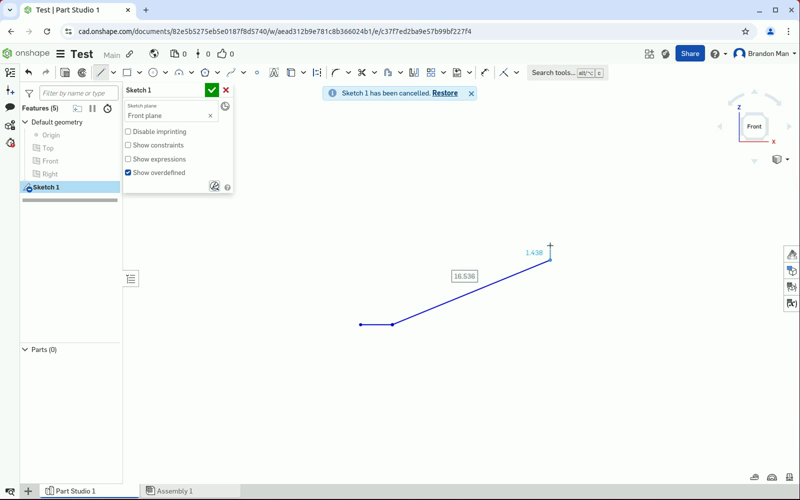
scroll(6)
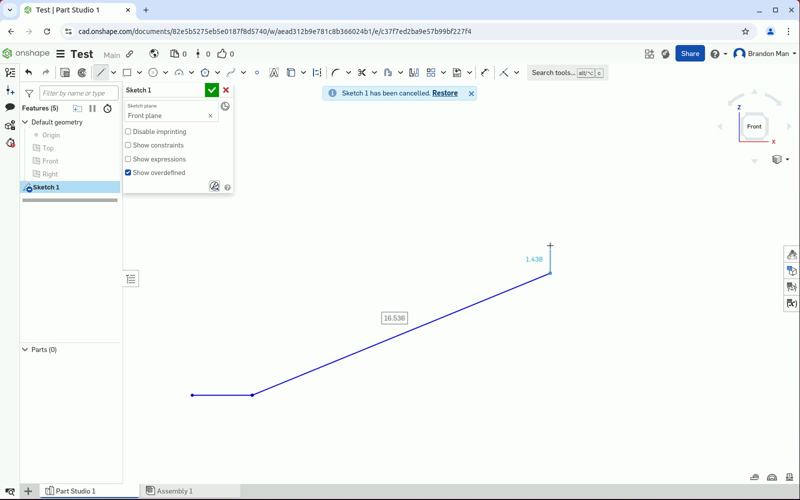
scroll(6)
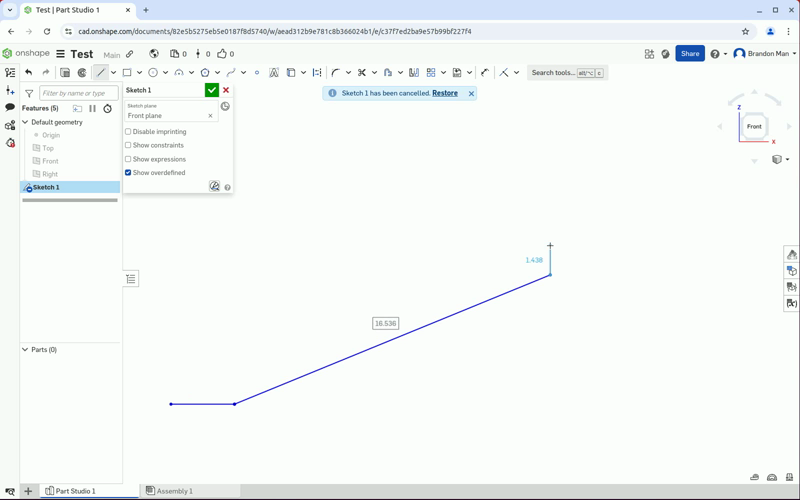
scroll(6)
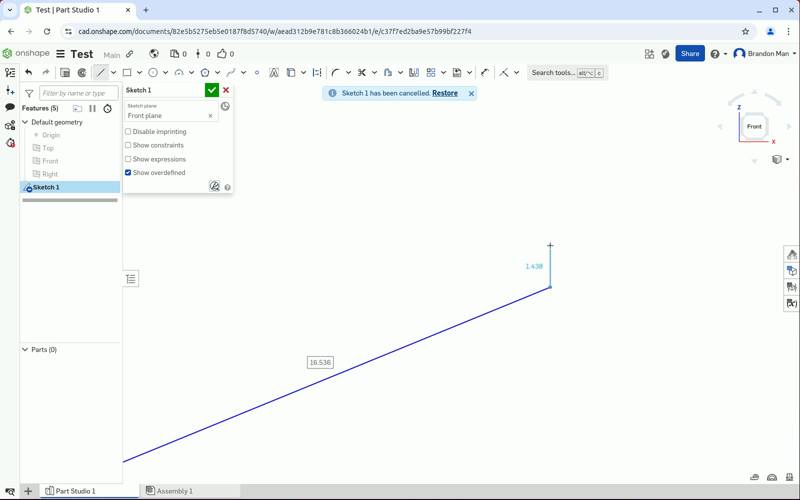
scroll(6)
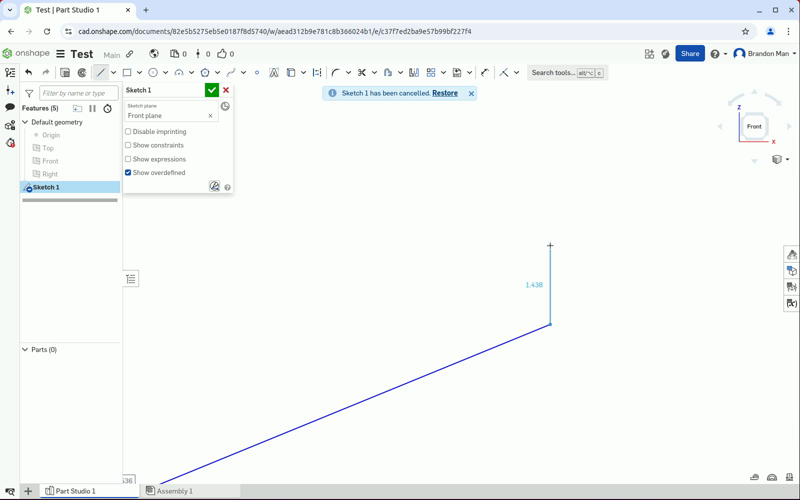
click(550, 245)
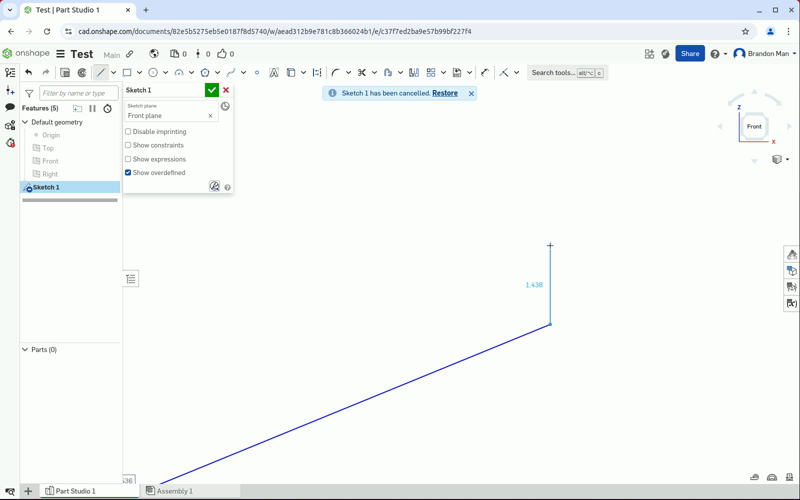
scroll(-6)
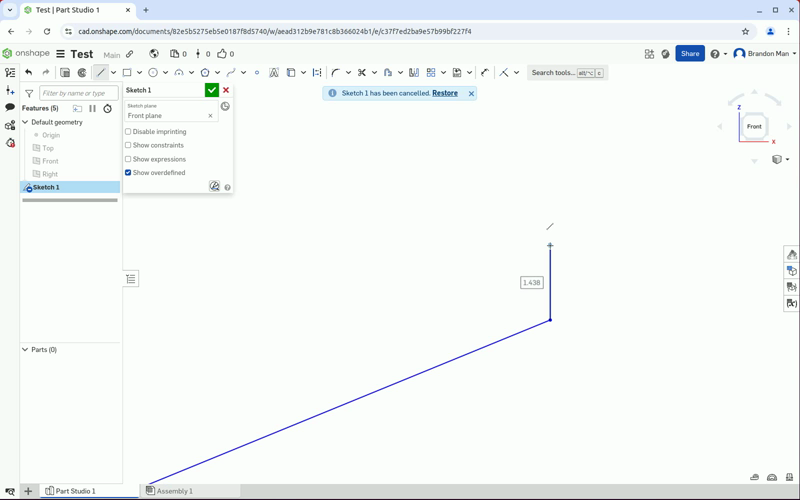
scroll(-6)
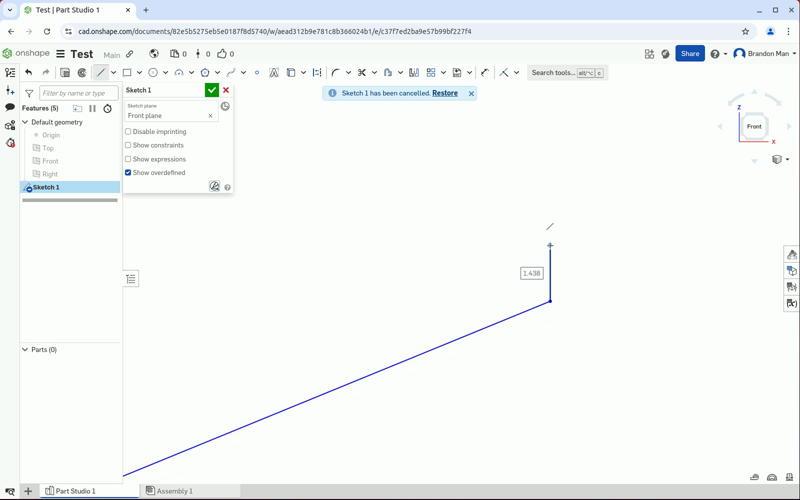
scroll(-6)
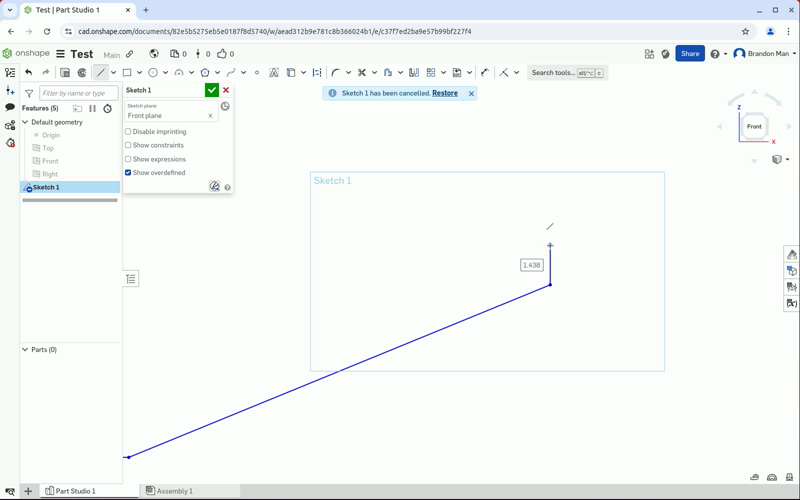
scroll(-6)
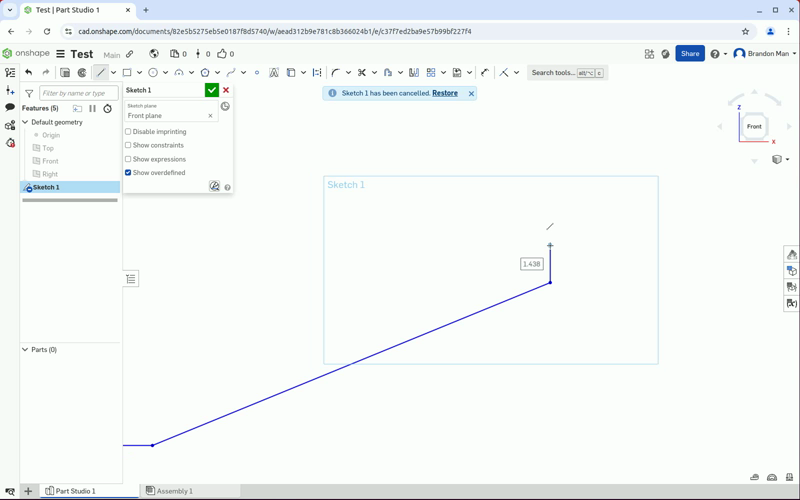
scroll(-6)
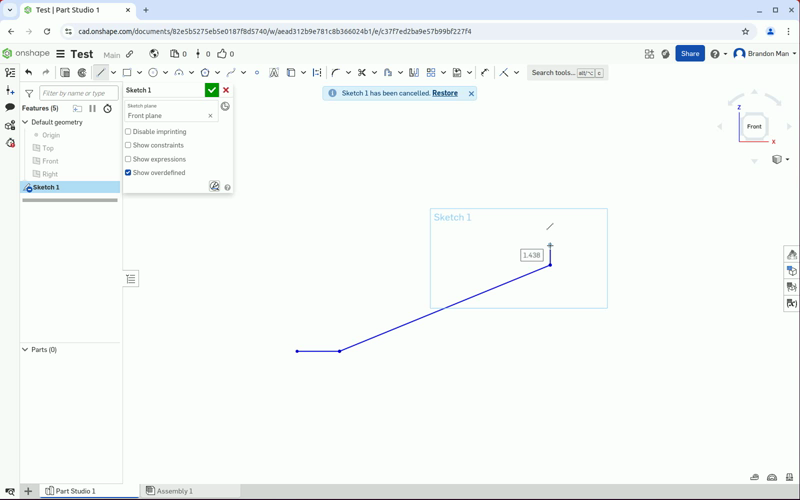
scroll(-6)
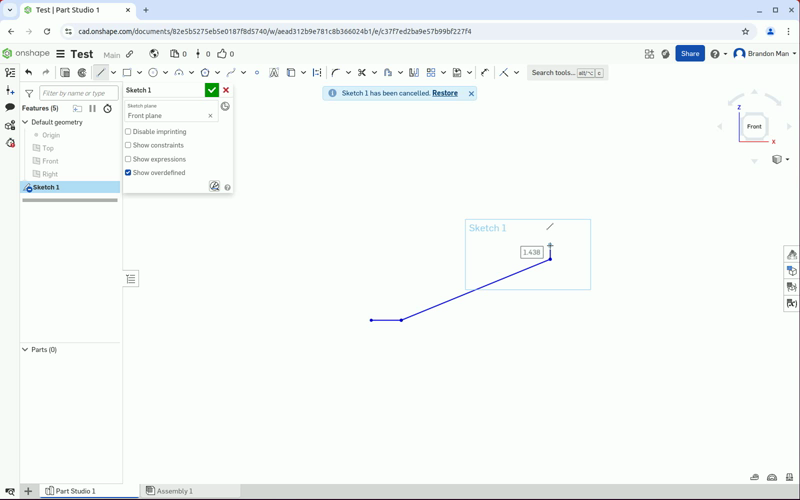
scroll(-6)
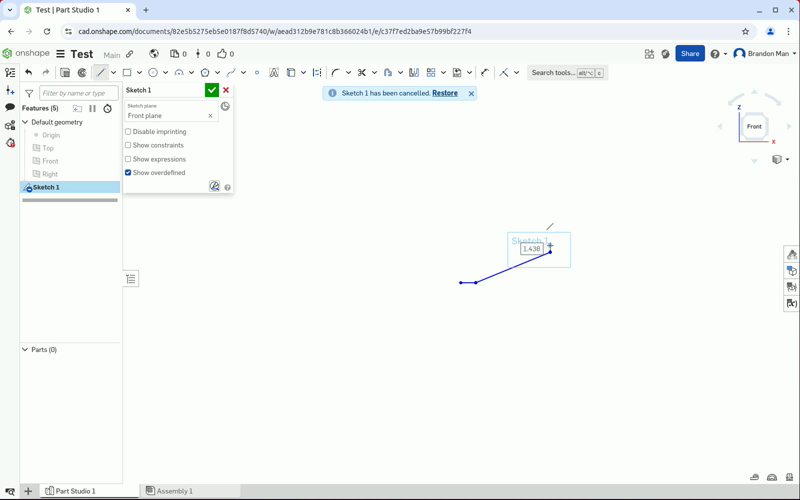
key_up(shift)
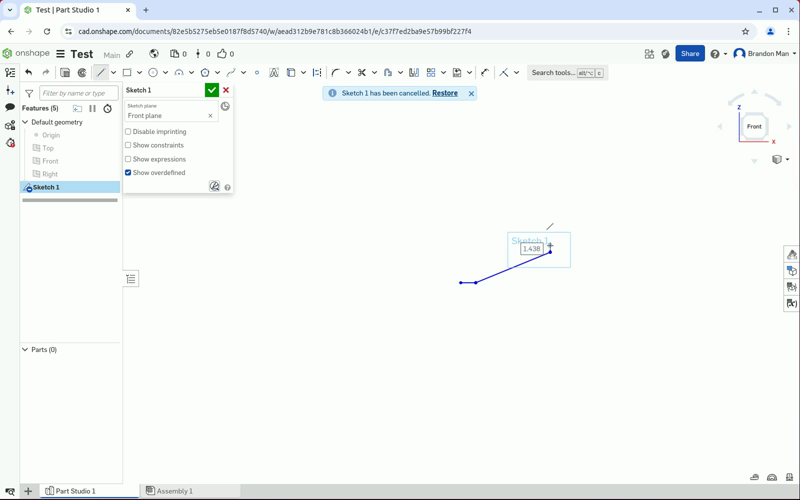
key_down(shift)
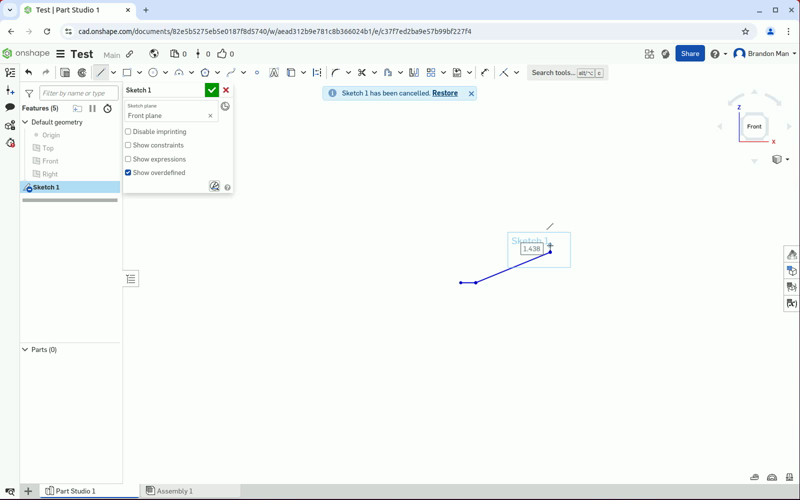
mouse_move(460, 282)
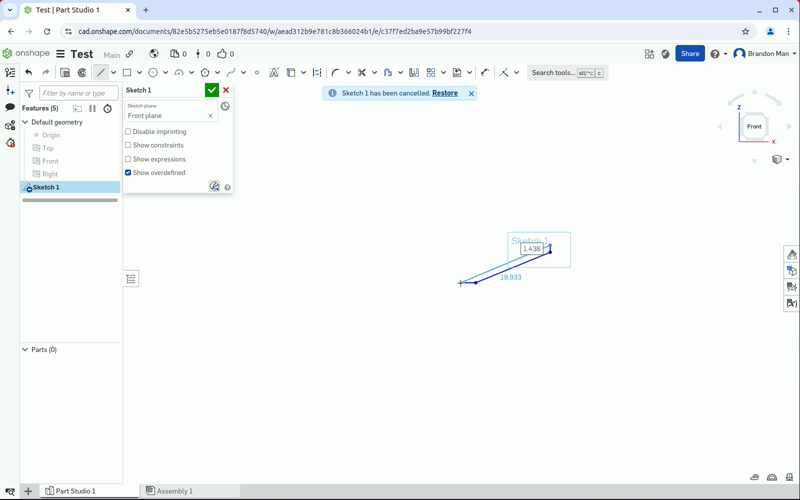
key_up(shift)
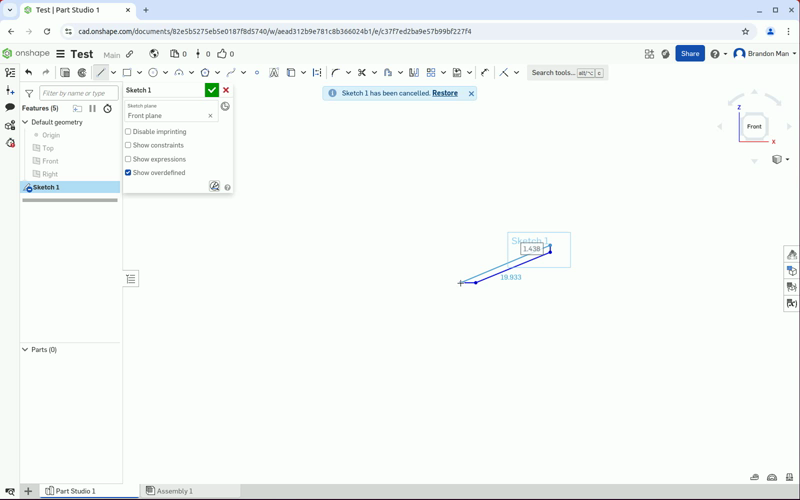
click(460, 282)
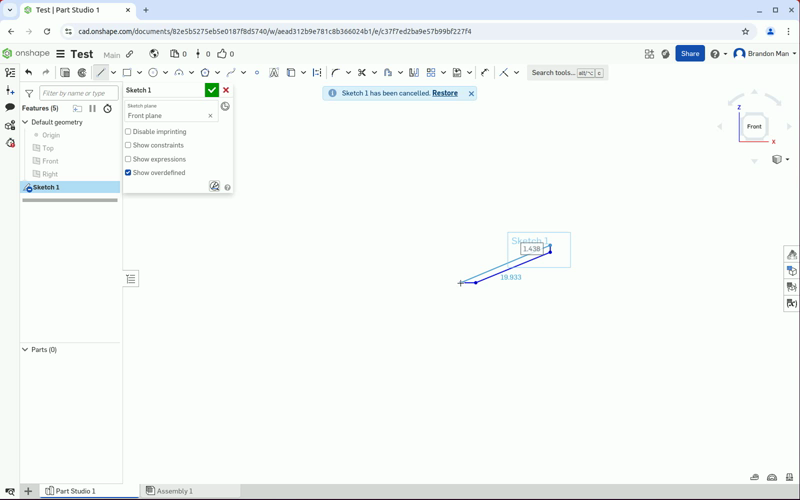
key(esc)
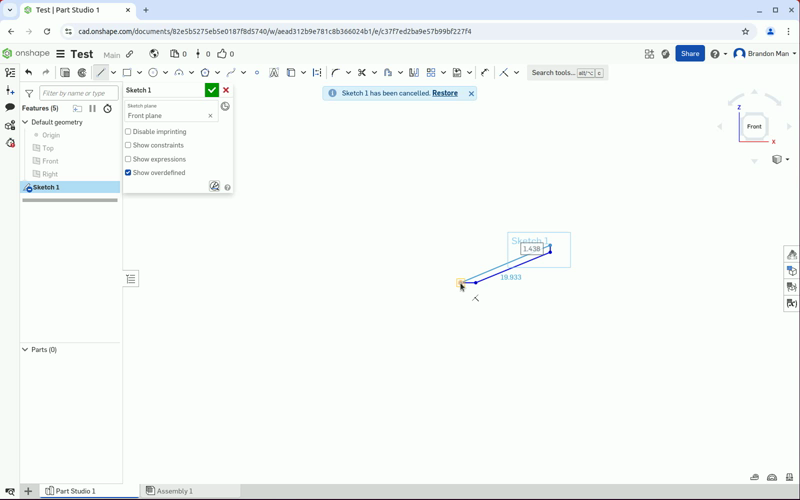
mouse_move(532, 256)
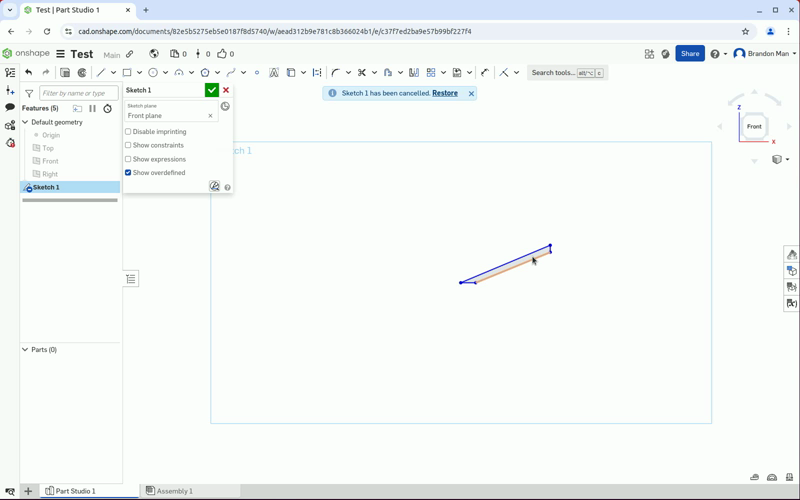
scroll(6)
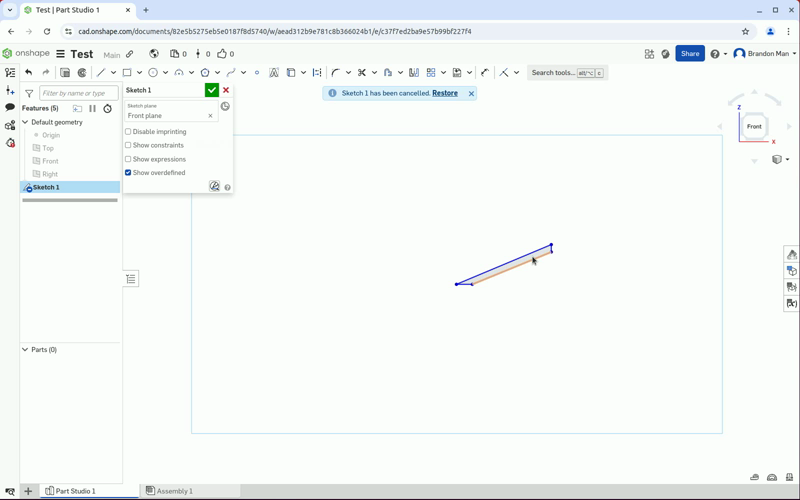
scroll(6)
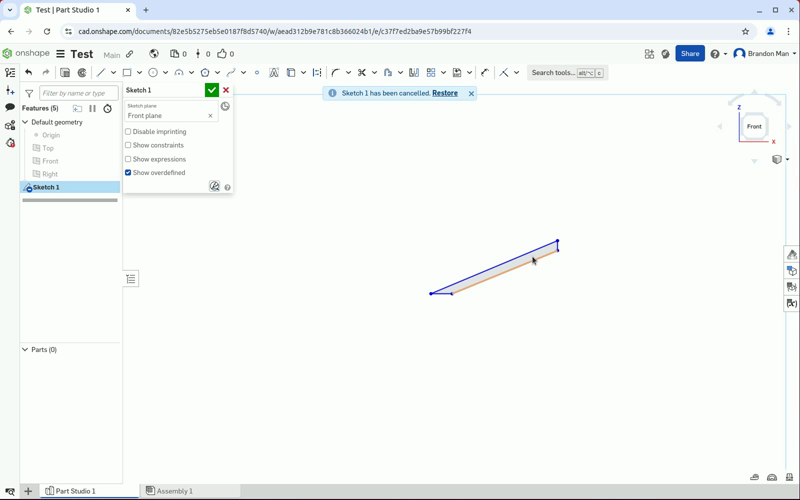
scroll(6)
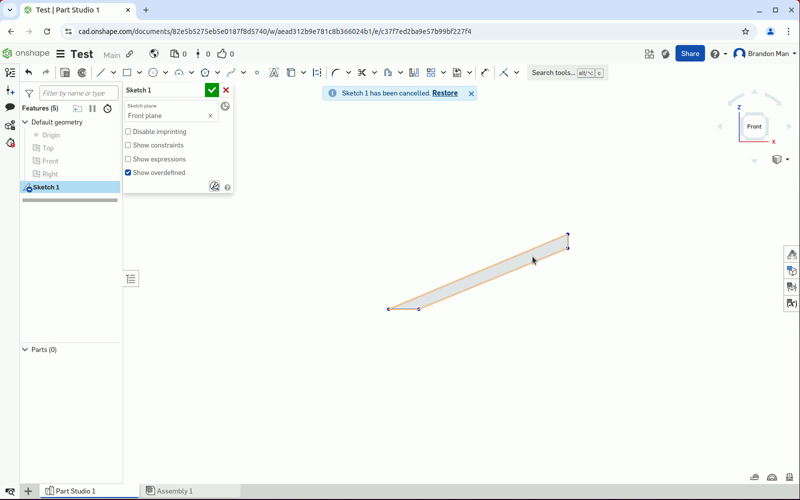
scroll(6)
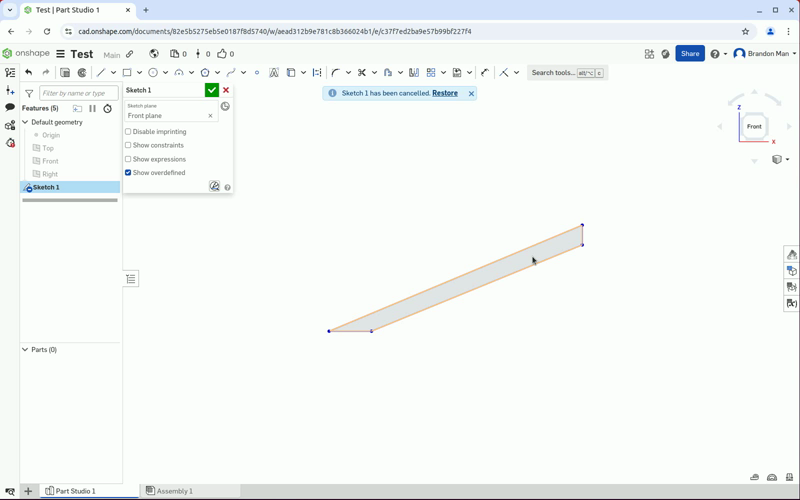
scroll(6)
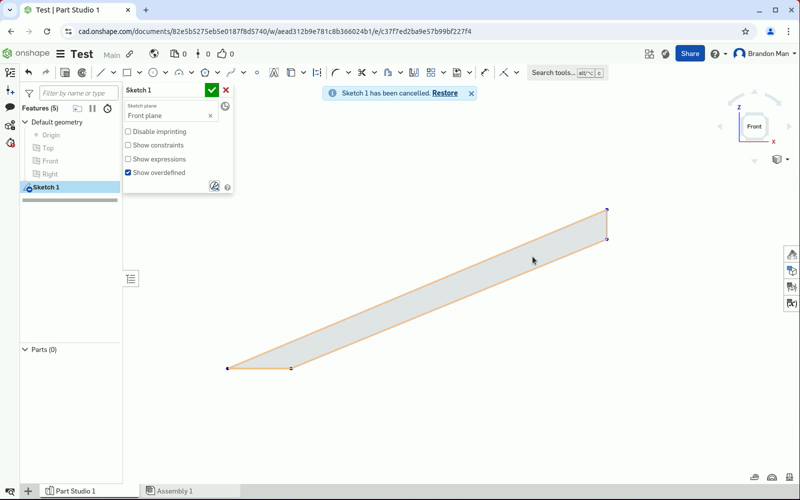
scroll(6)
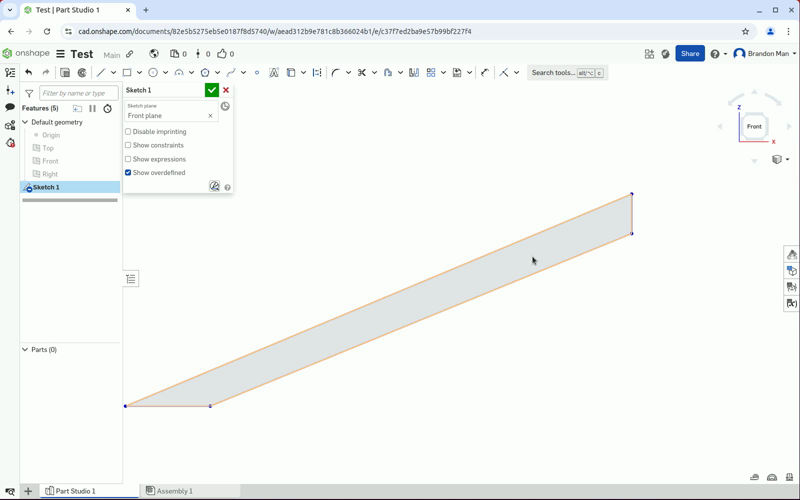
scroll(6)
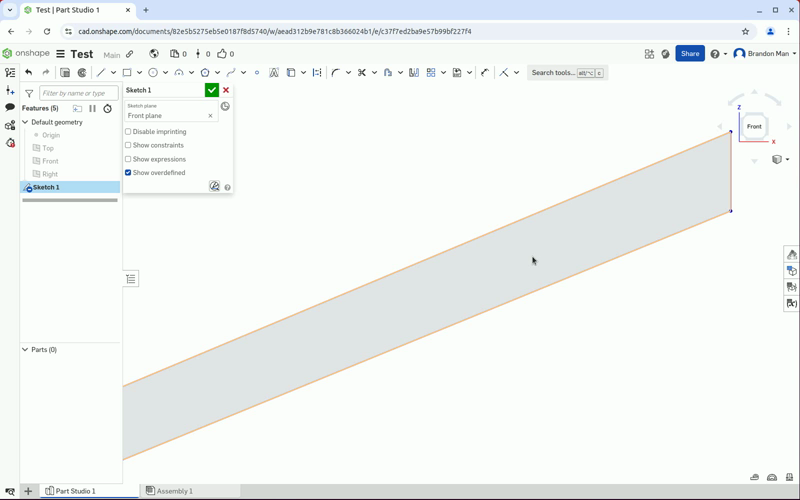
click(532, 256)
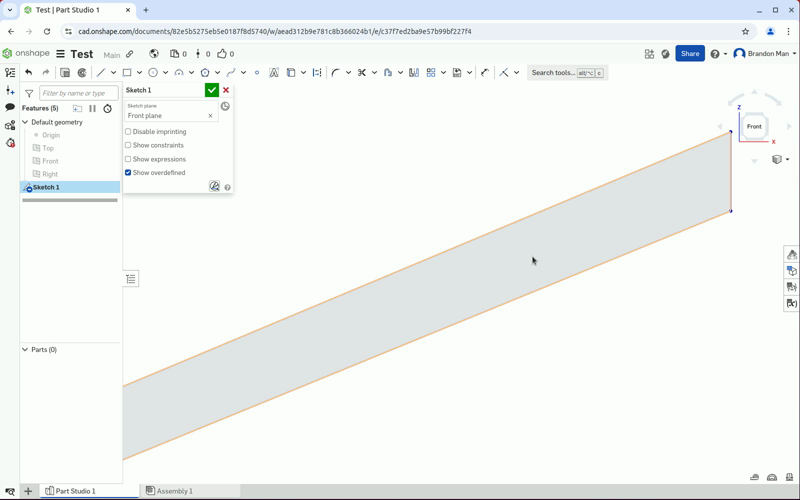
scroll(-6)
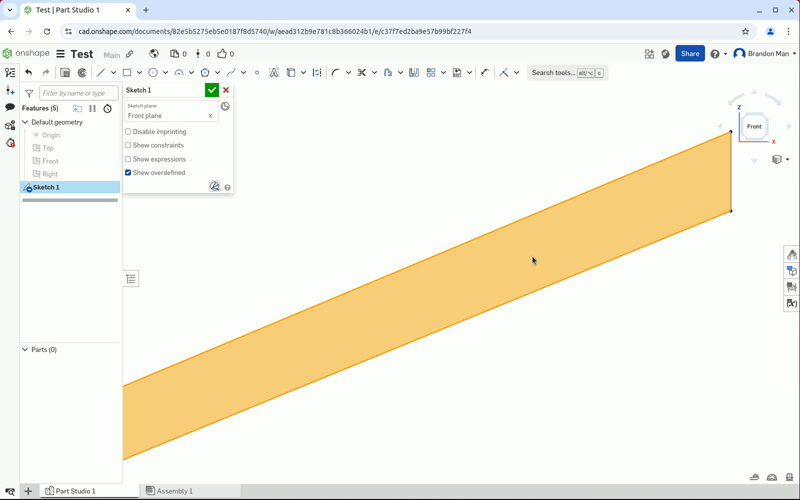
scroll(-6)
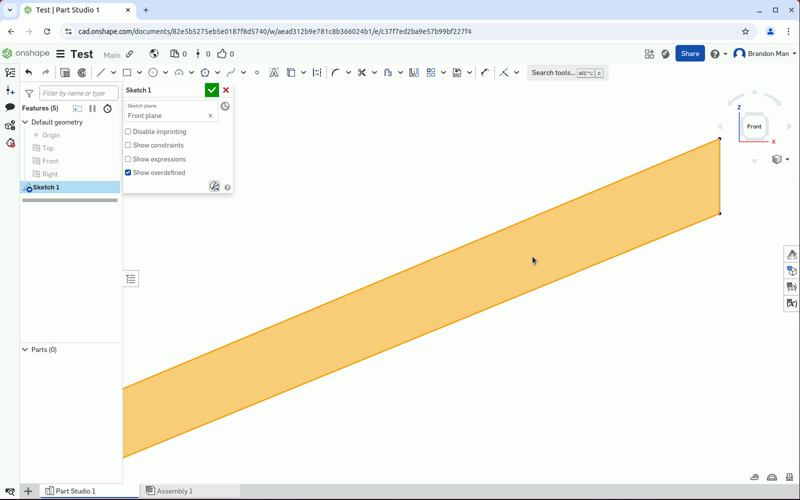
scroll(-6)
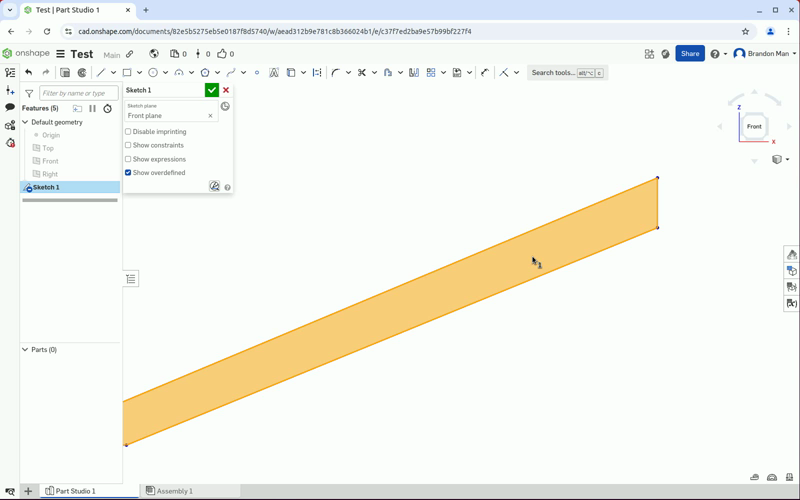
scroll(-6)
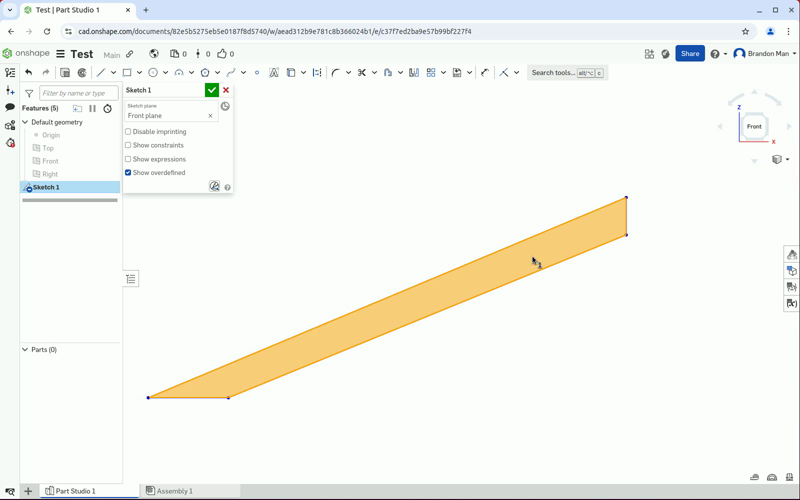
scroll(-6)
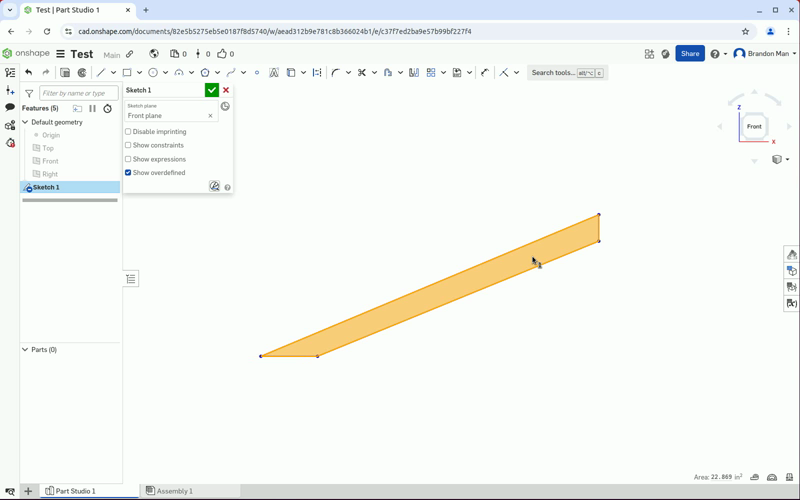
scroll(-6)
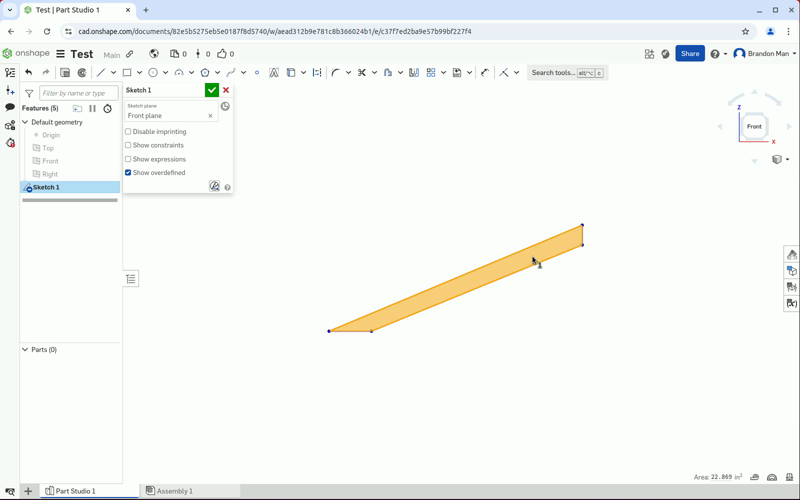
scroll(-6)
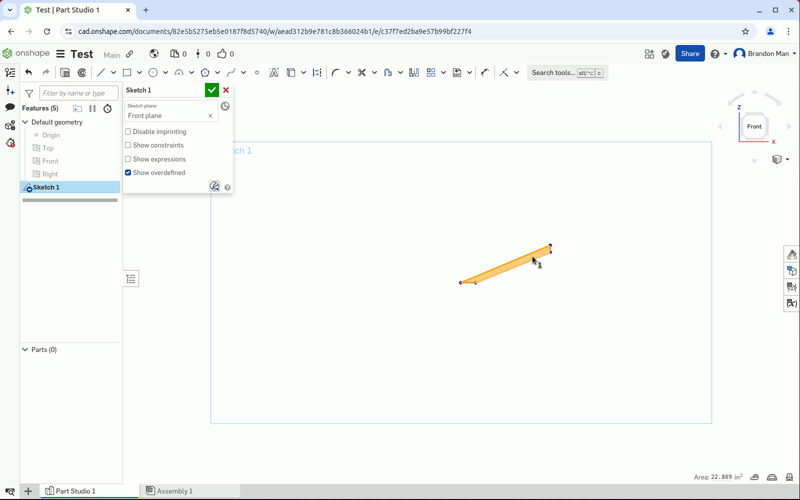
mouse_move(73, 352)
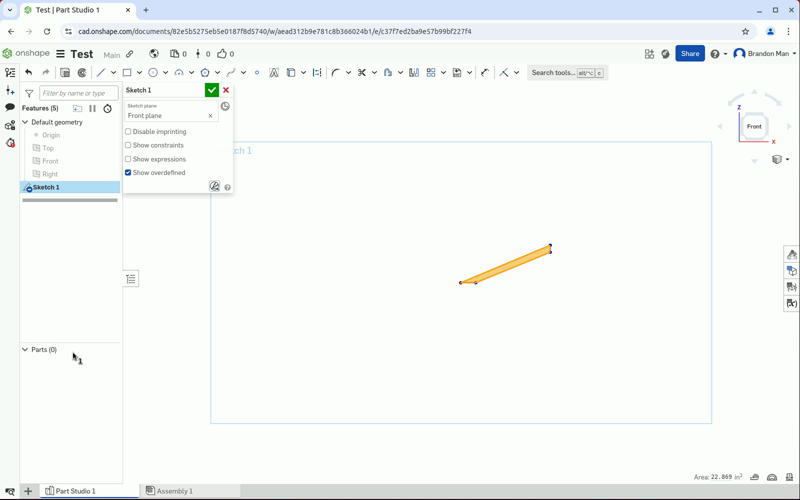
key(shift+y)
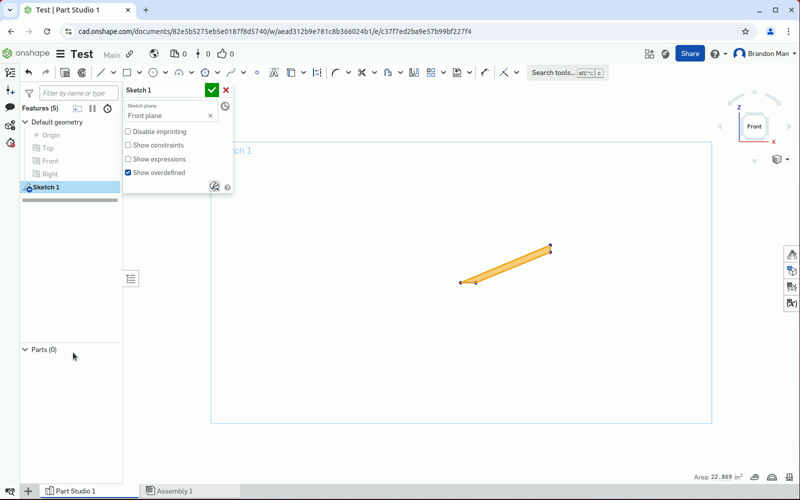
key(shift+e)
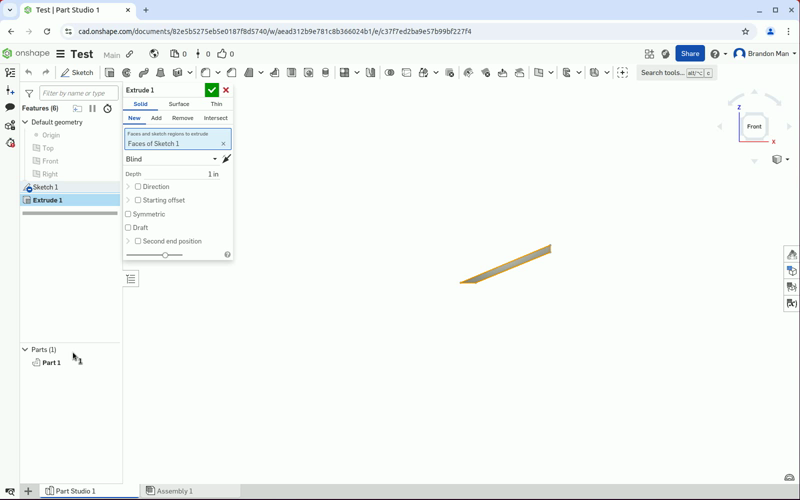
mouse_move(143, 106)
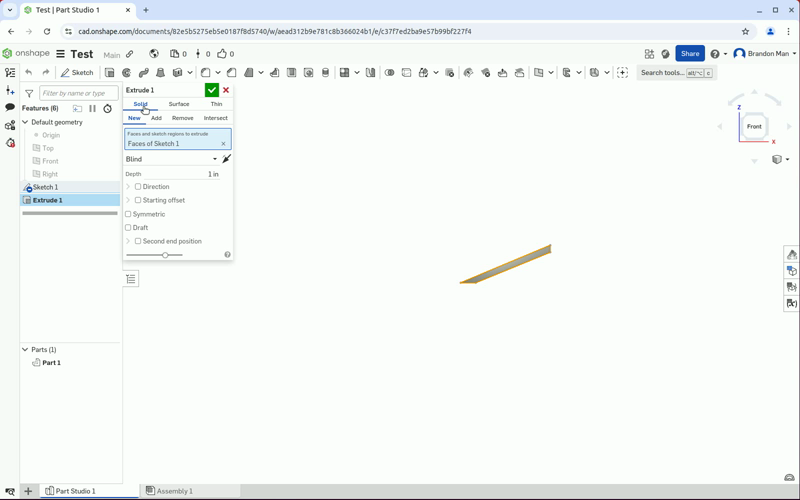
click(143, 106)
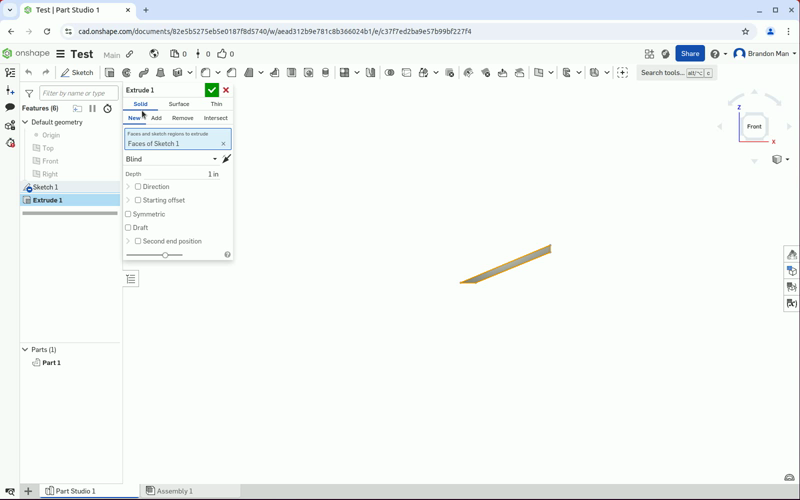
mouse_move(137, 120)
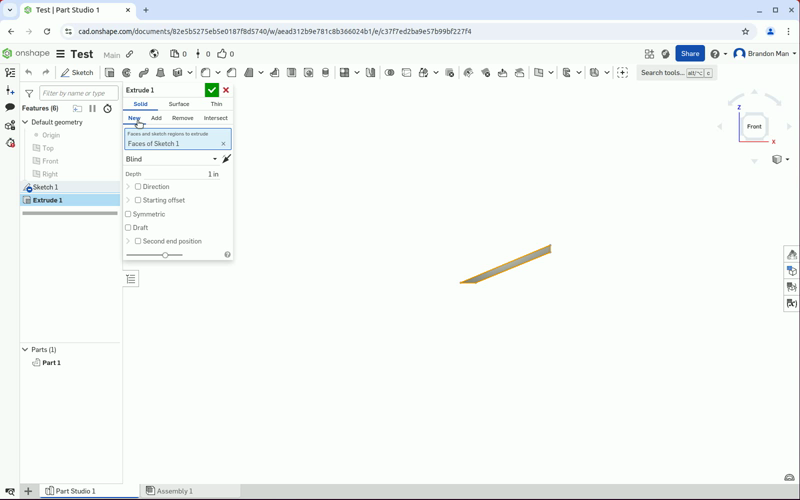
click(137, 120)
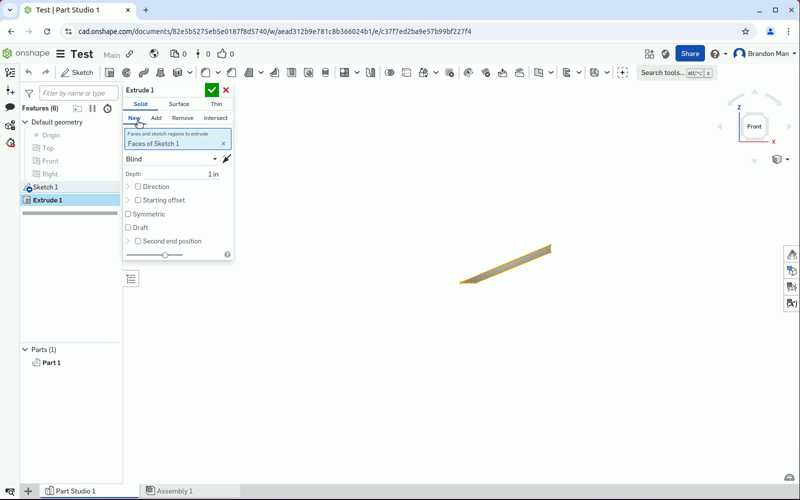
key(tab, 4)
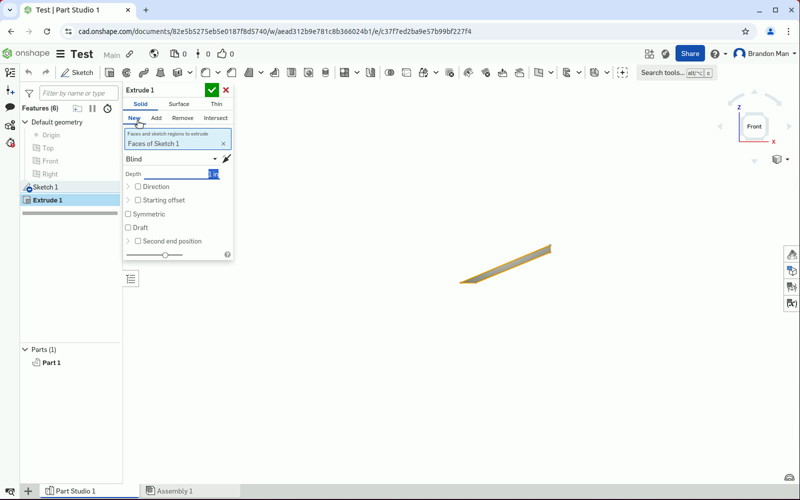
text(0.241)
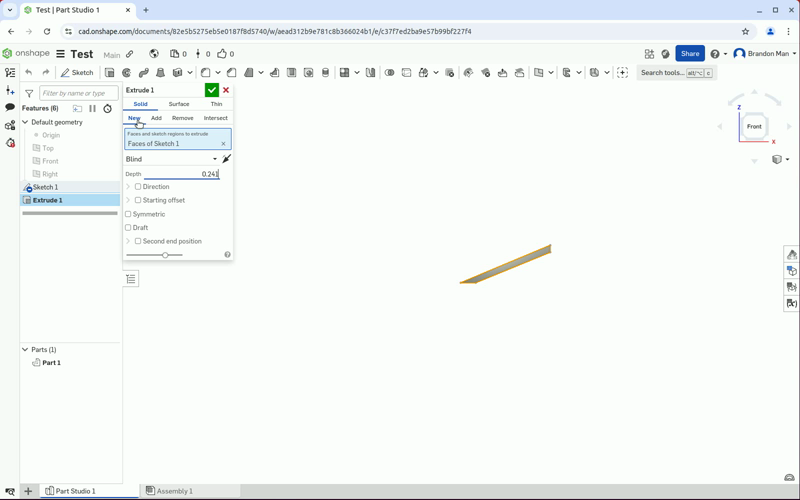
key(enter)
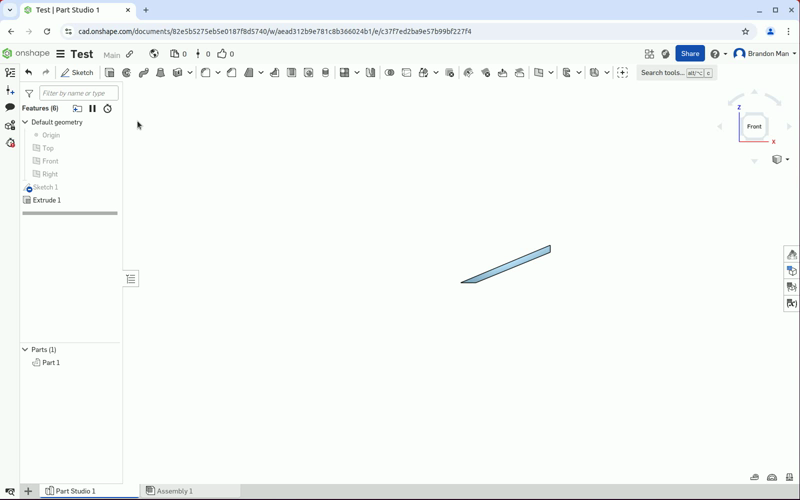
key(shift+h)
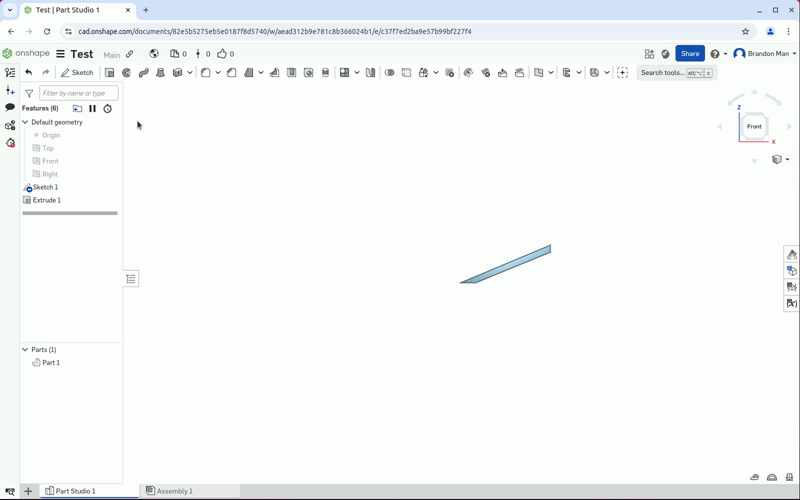
key(shift+h)
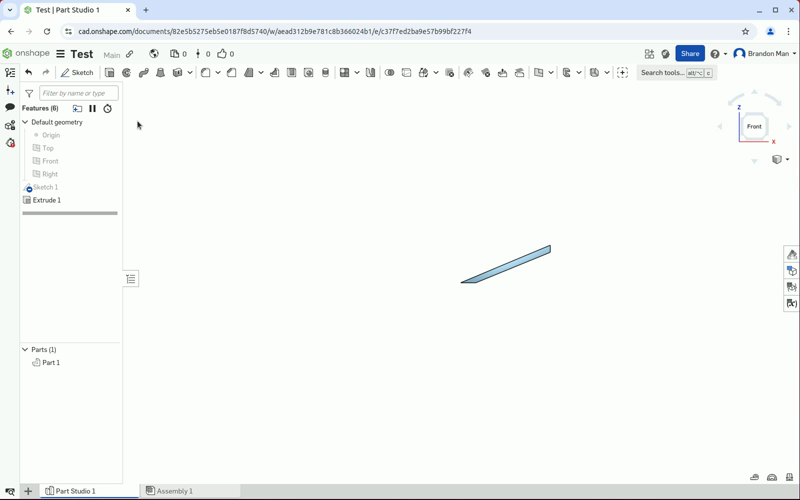
mouse_move(73, 189)
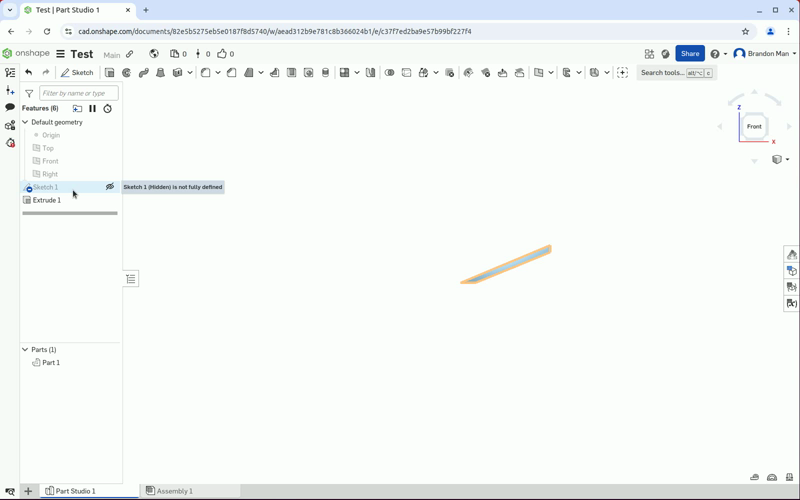
click(73, 189)
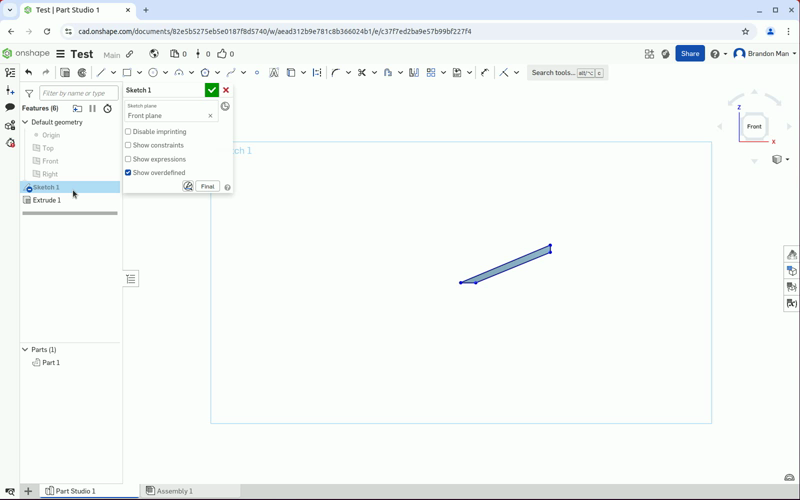
mouse_move(229, 92)
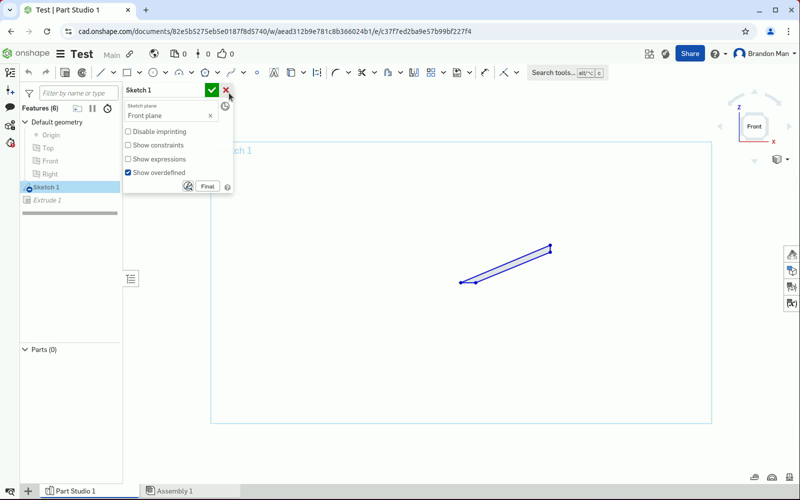
click(229, 92)
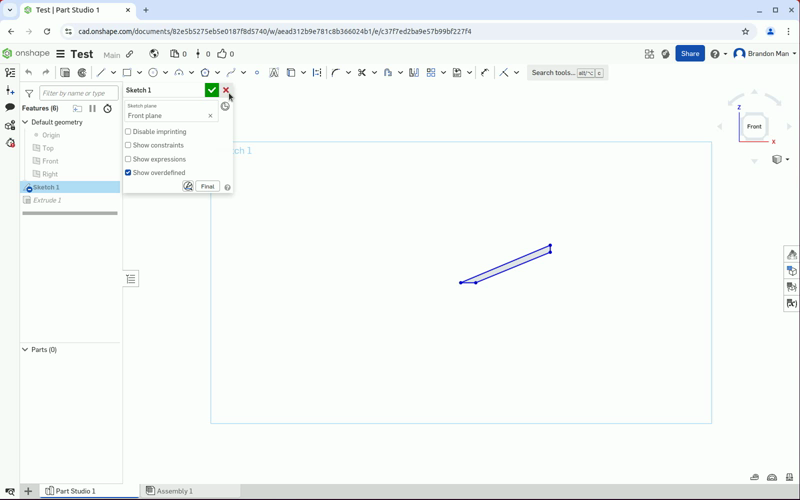
key(shift+s)
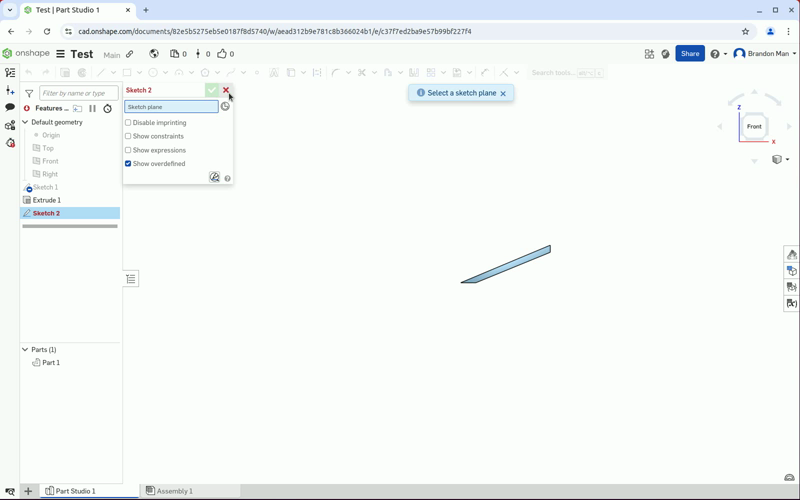
mouse_move(73, 163)
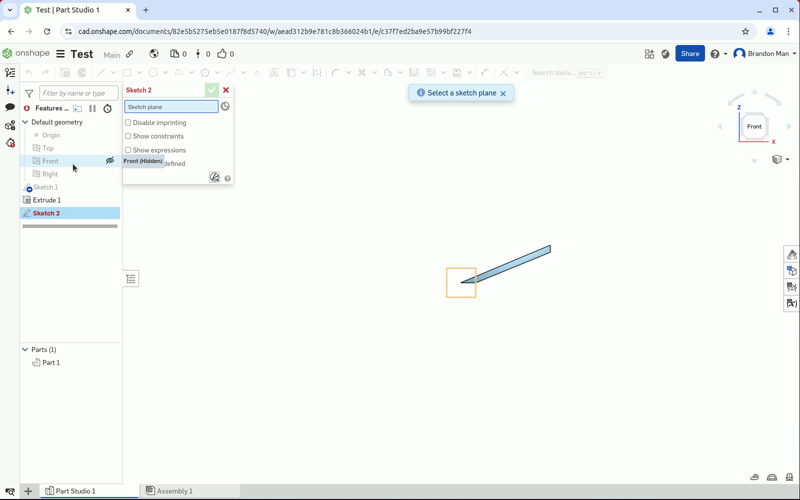
click(73, 163)
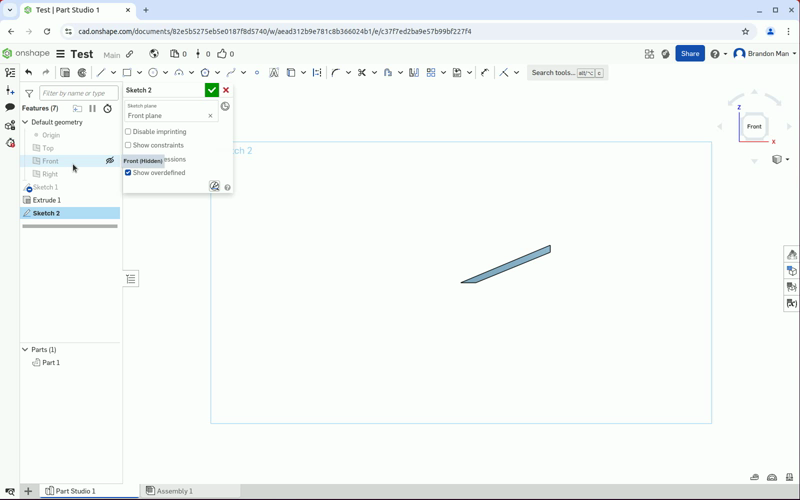
mouse_move(73, 352)
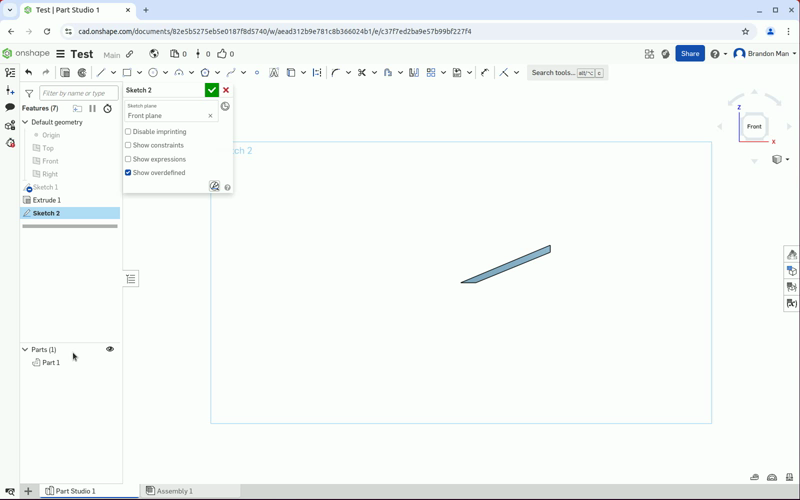
key(y)
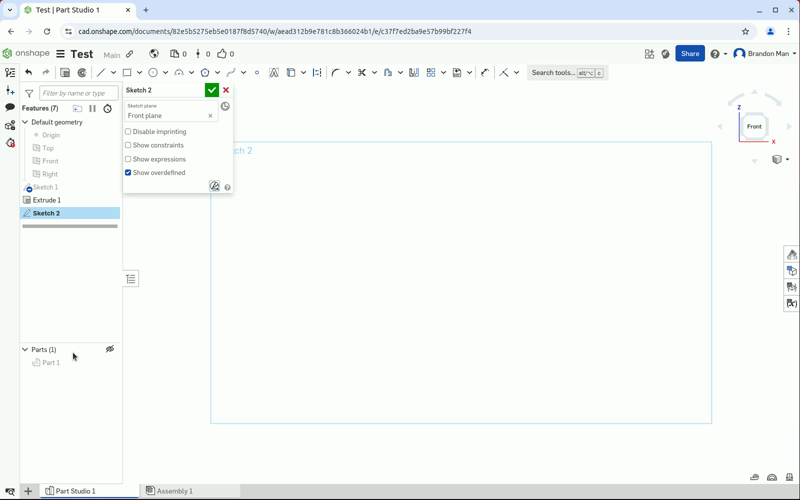
key(l)
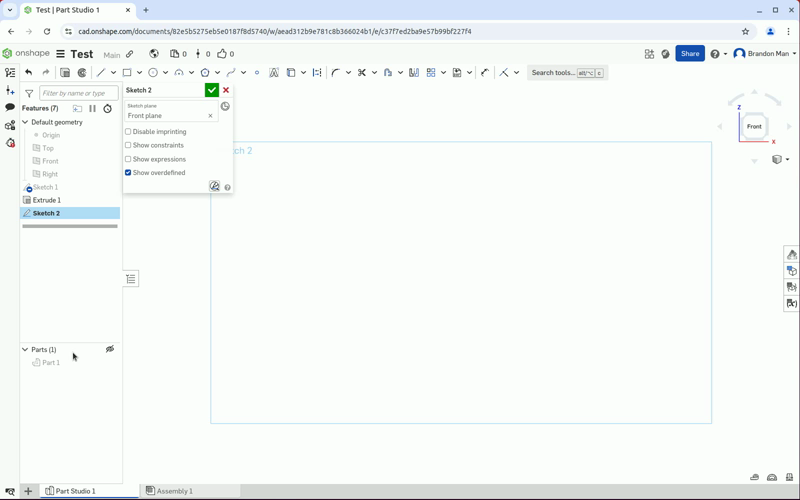
key_down(shift)
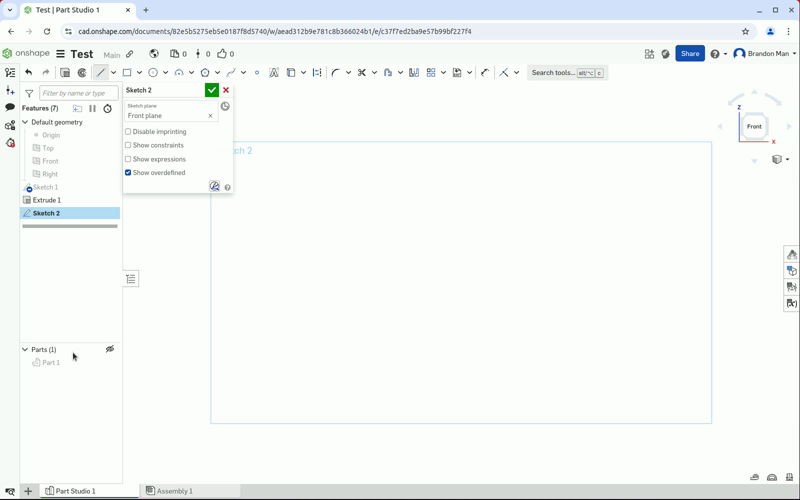
mouse_move(549, 251)
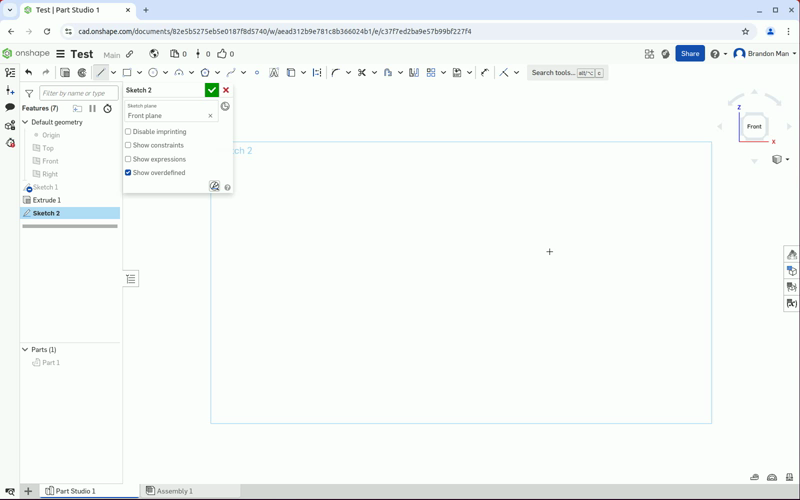
click(549, 251)
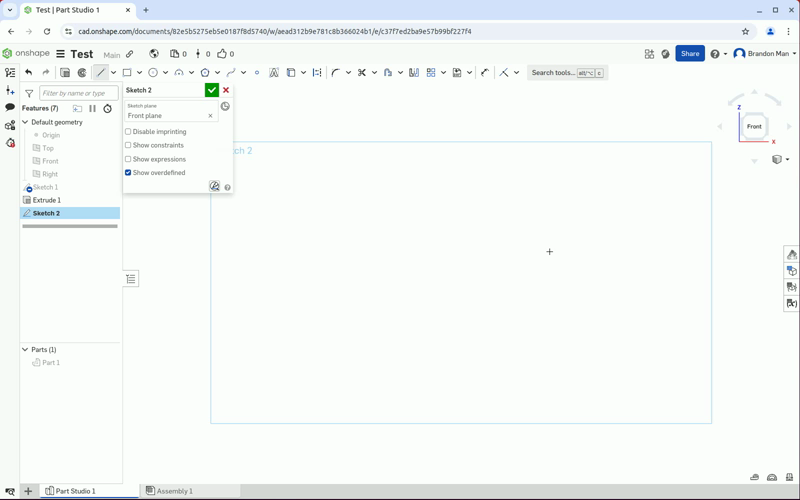
key_up(shift)
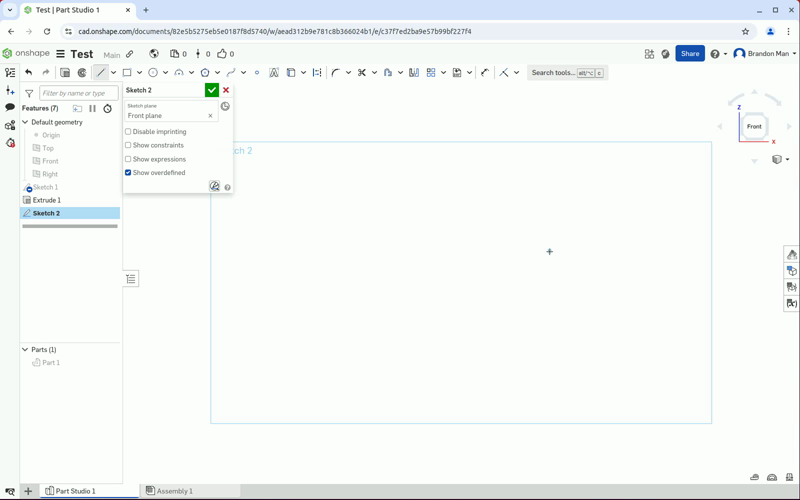
key_down(shift)
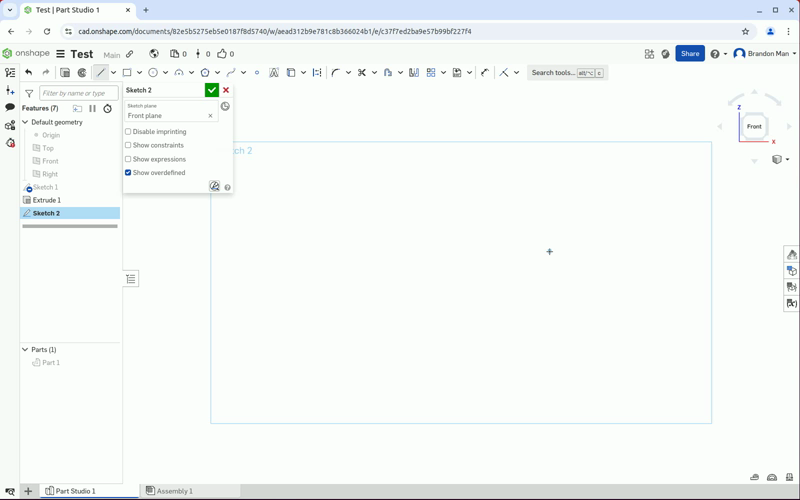
mouse_move(579, 251)
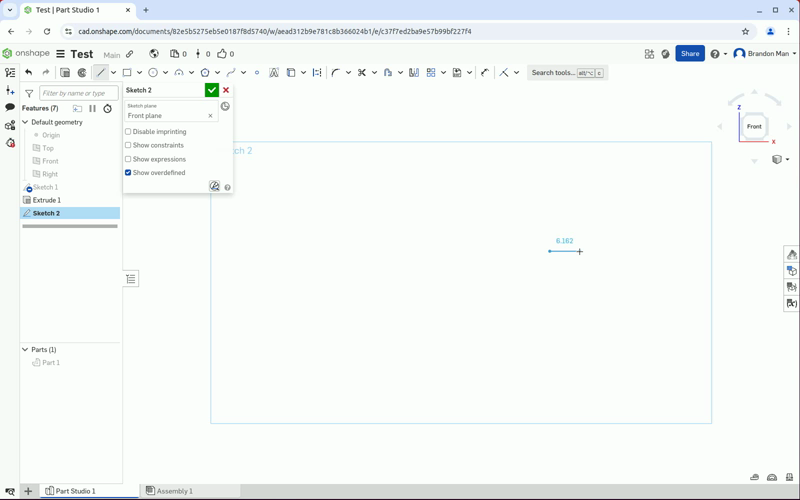
mouse_move(551, 250)
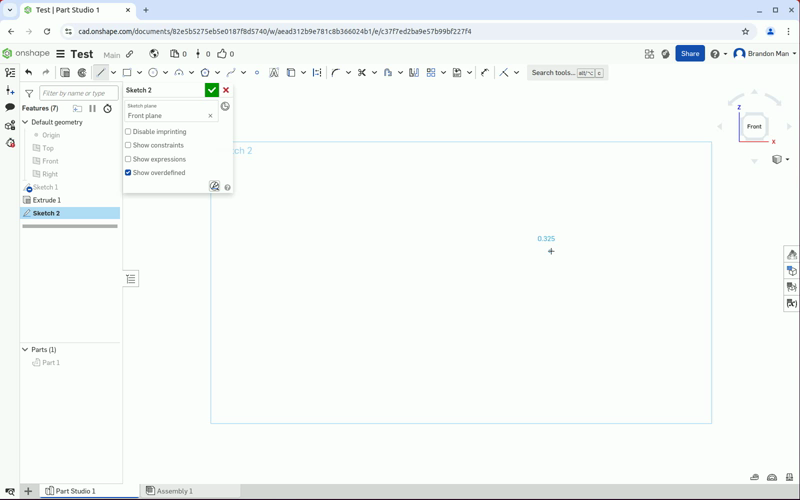
scroll(6)
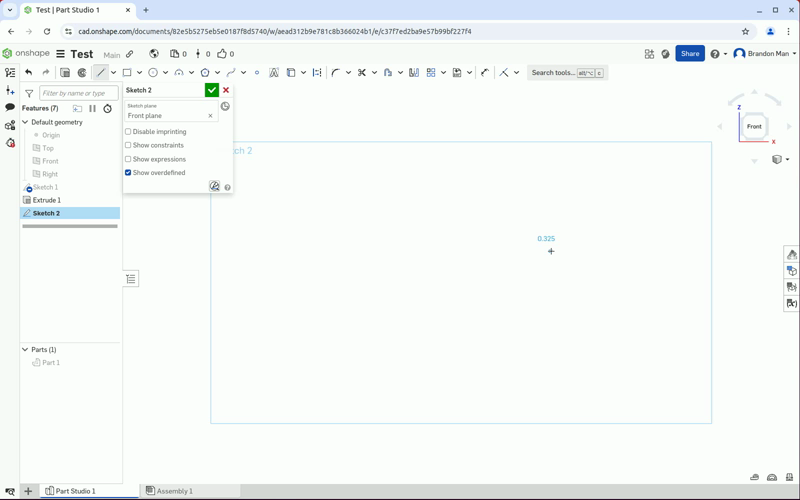
scroll(6)
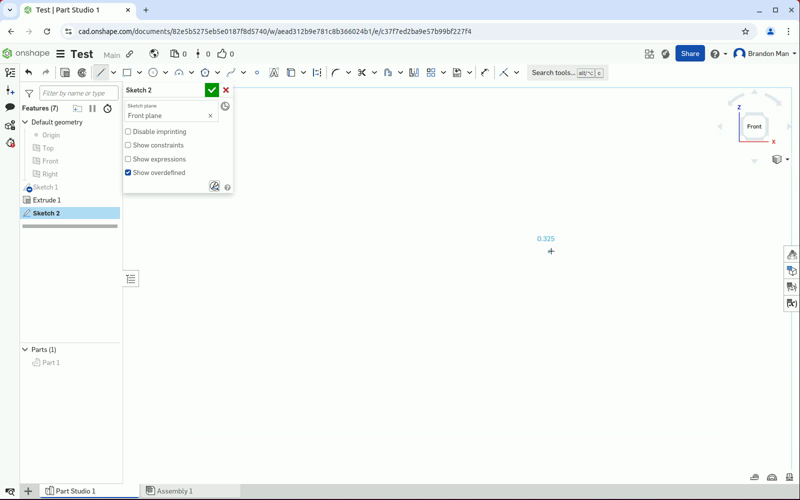
scroll(6)
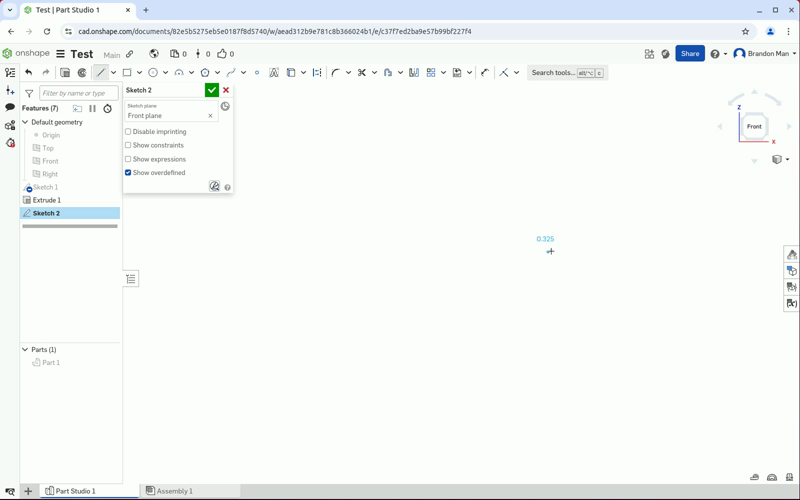
scroll(6)
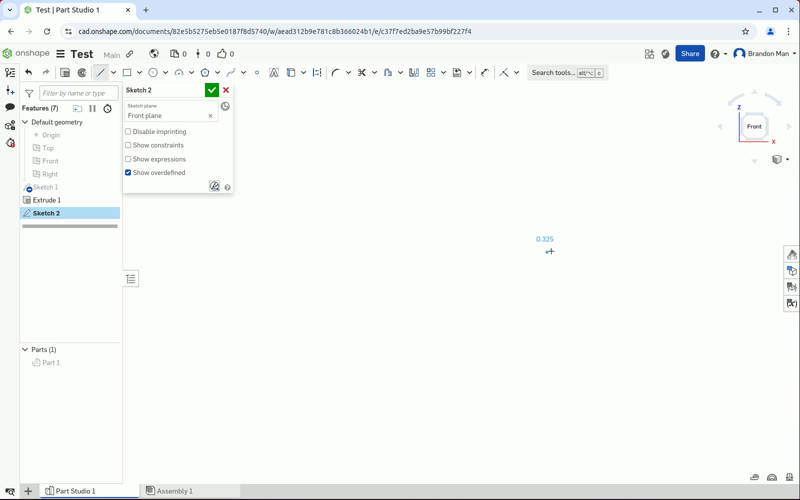
scroll(6)
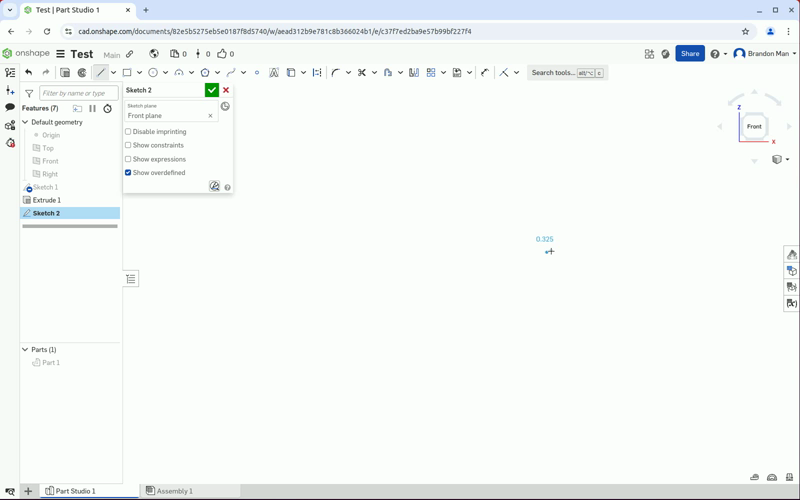
scroll(6)
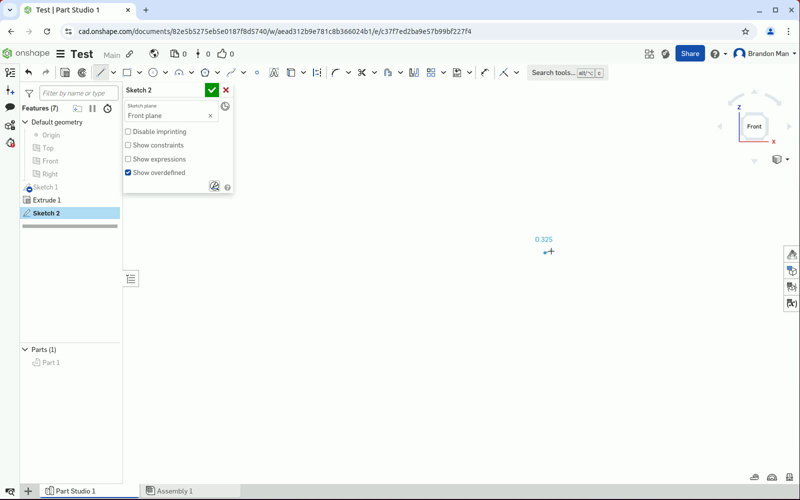
scroll(6)
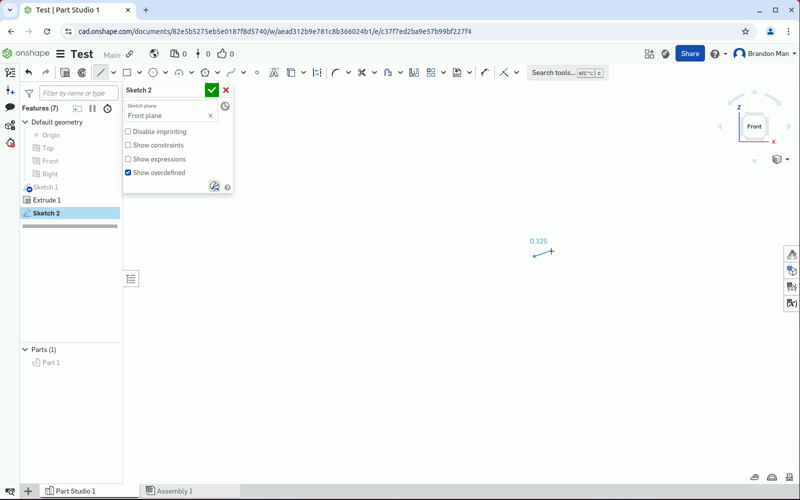
click(551, 250)
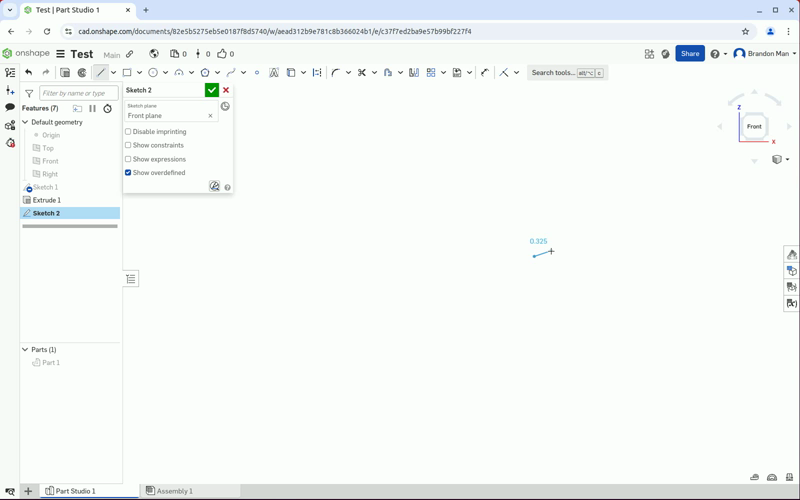
scroll(-6)
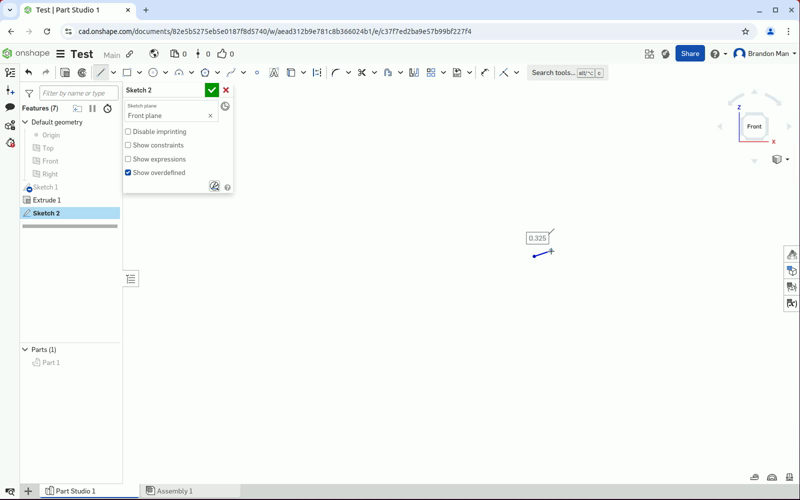
scroll(-6)
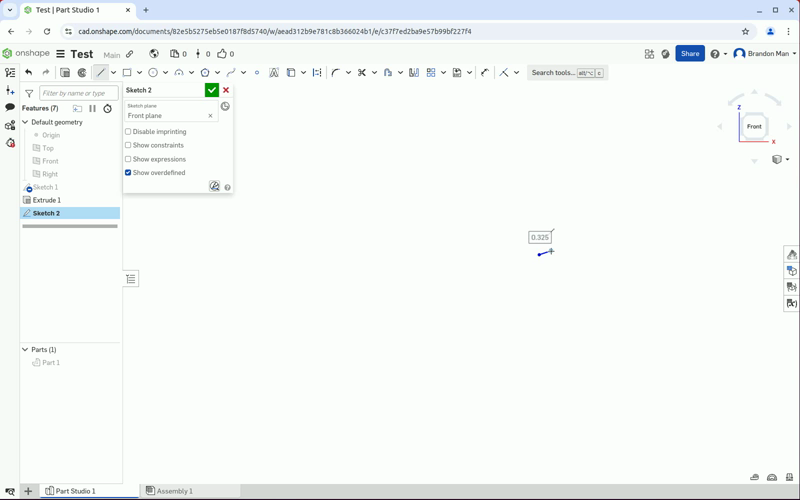
scroll(-6)
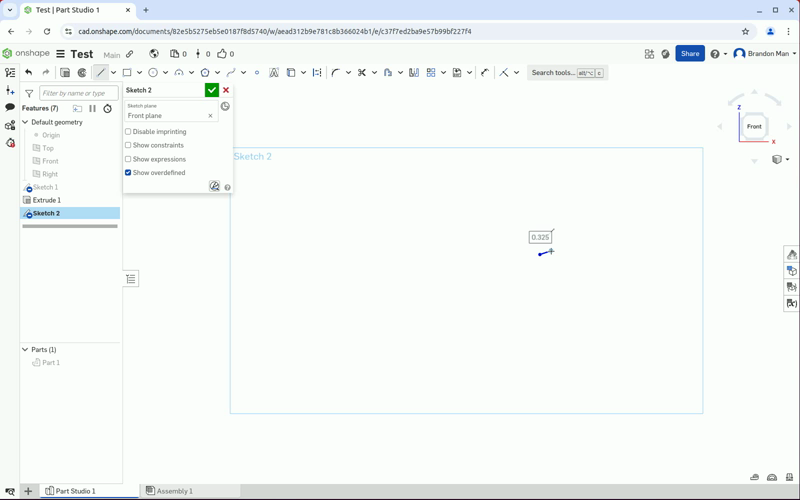
scroll(-6)
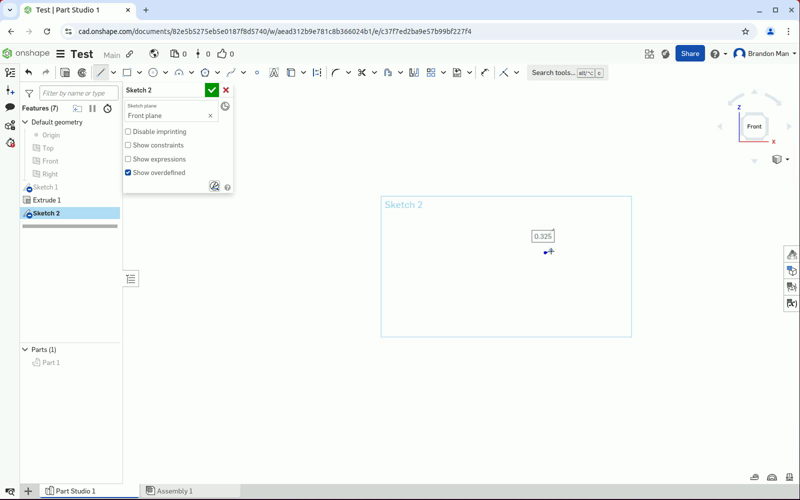
scroll(-6)
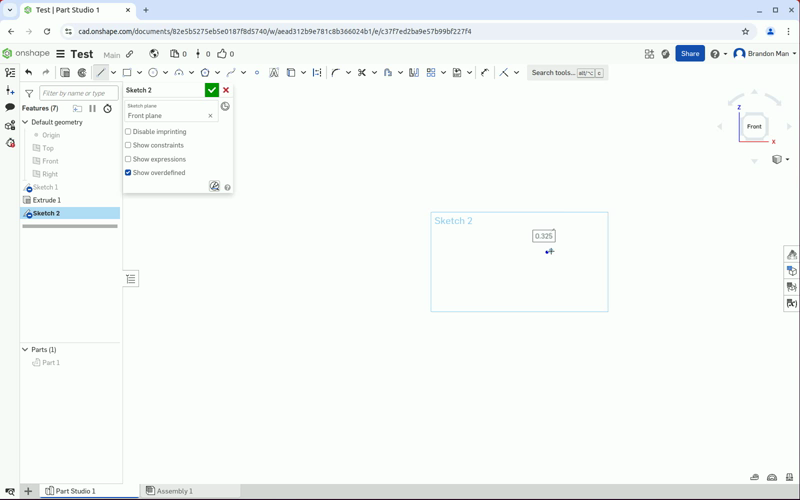
scroll(-6)
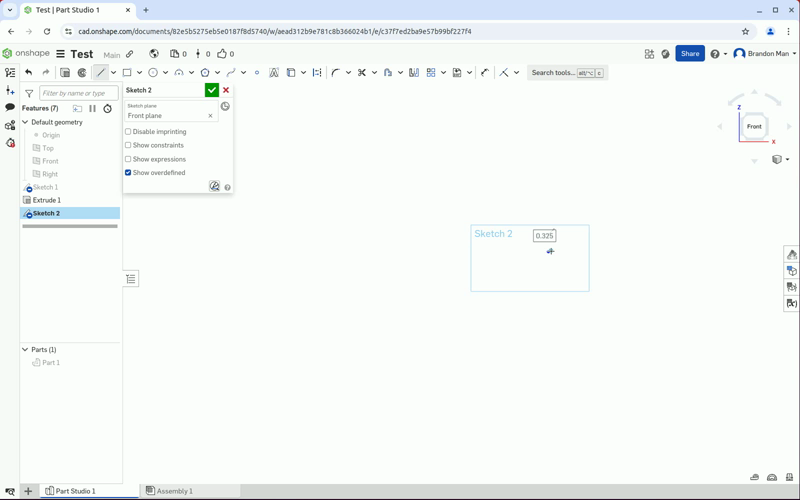
scroll(-6)
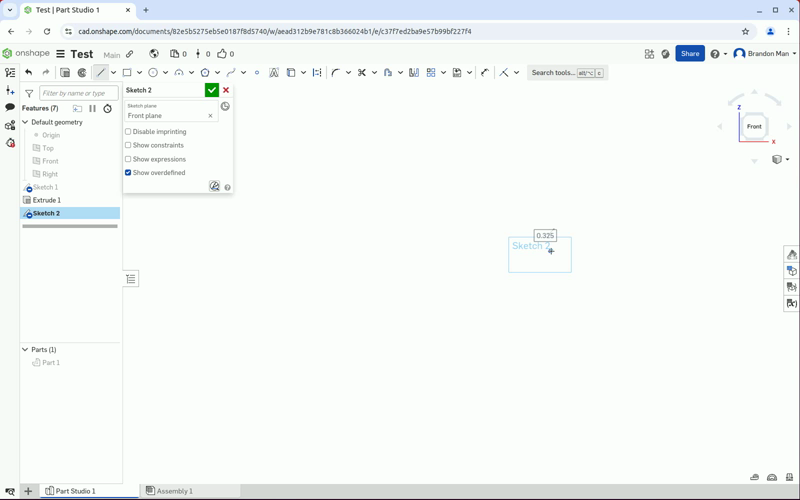
key_up(shift)
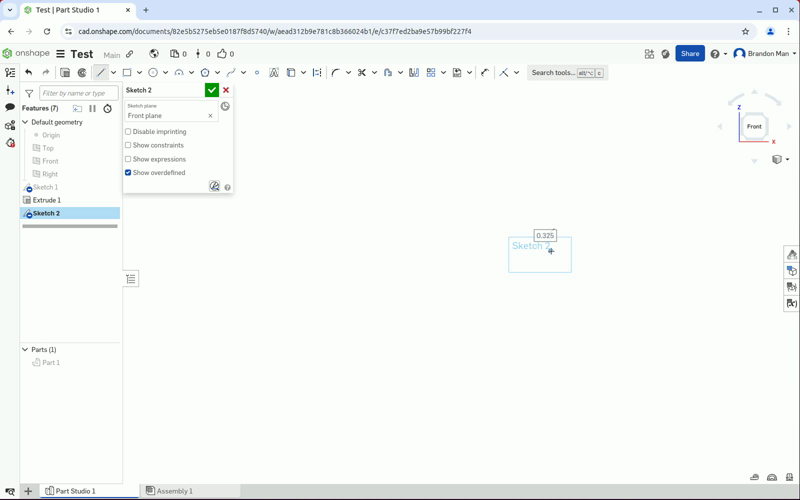
key_down(shift)
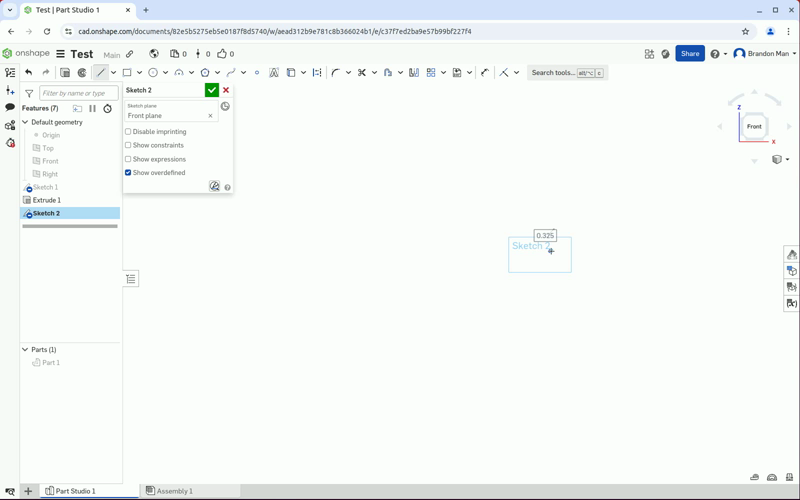
mouse_move(581, 250)
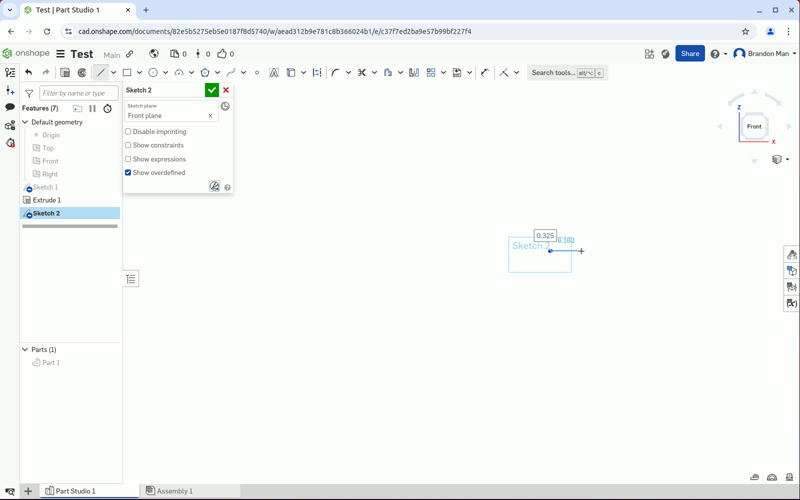
mouse_move(549, 244)
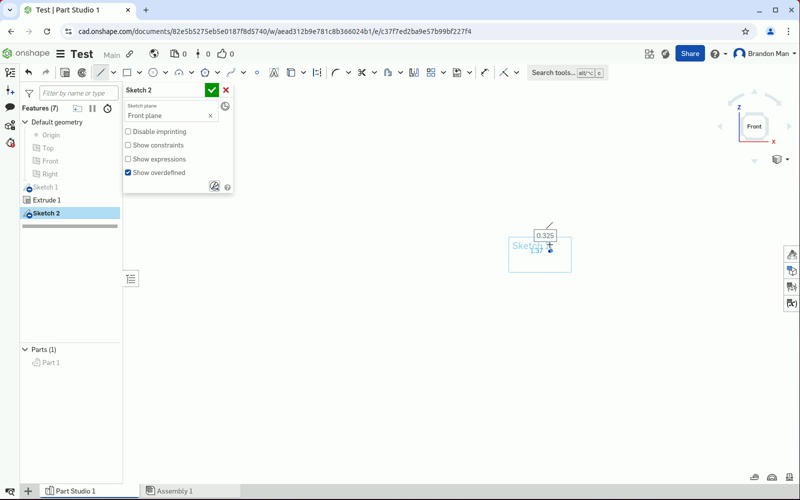
scroll(6)
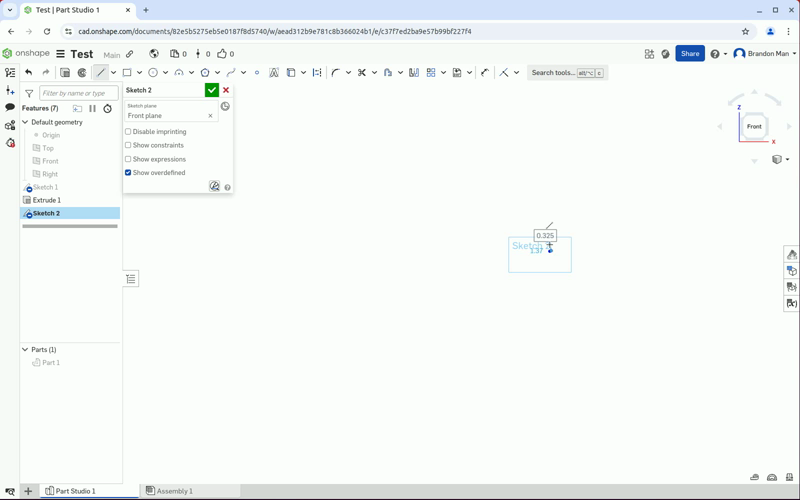
scroll(6)
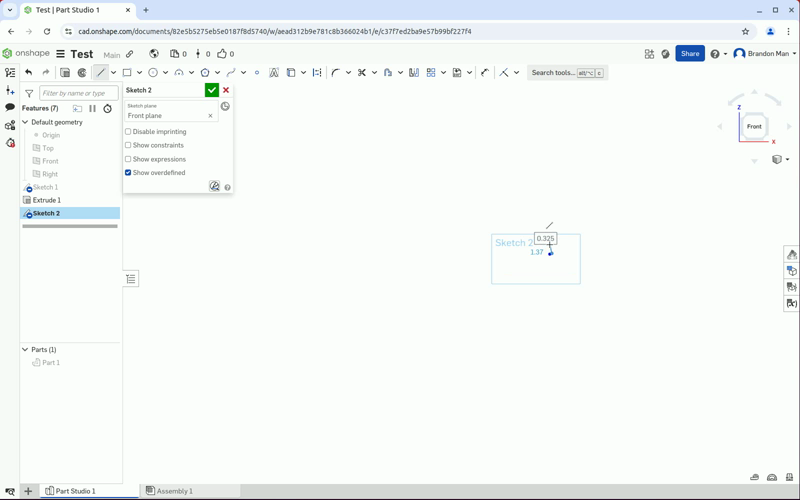
scroll(6)
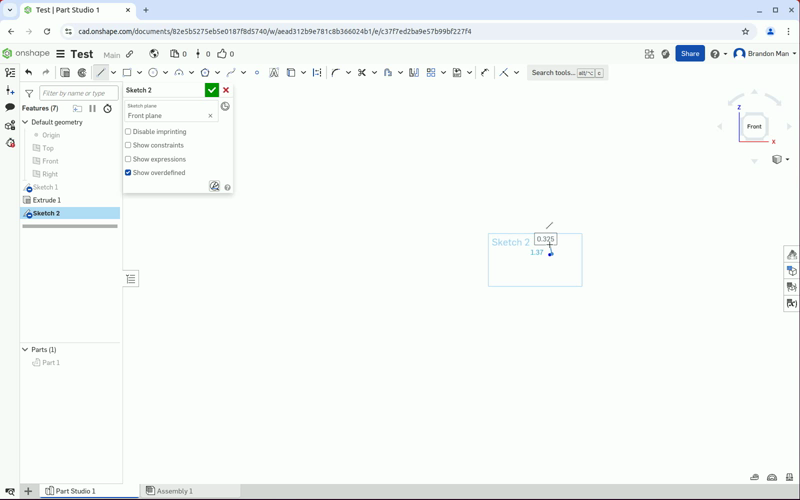
scroll(6)
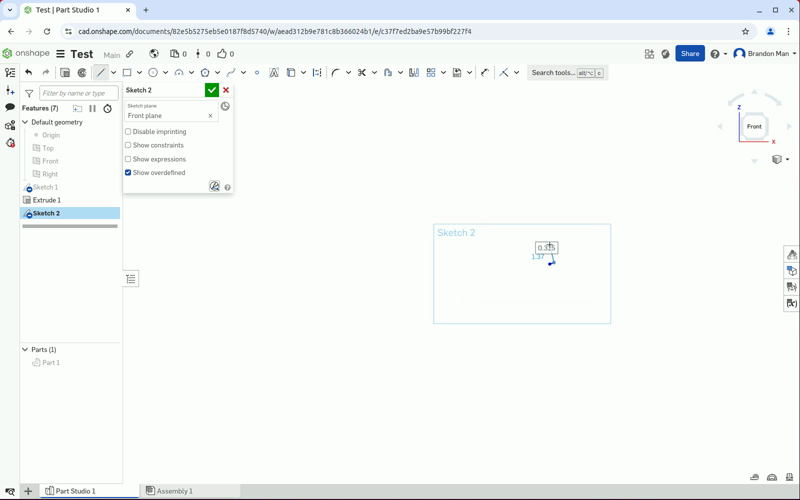
scroll(6)
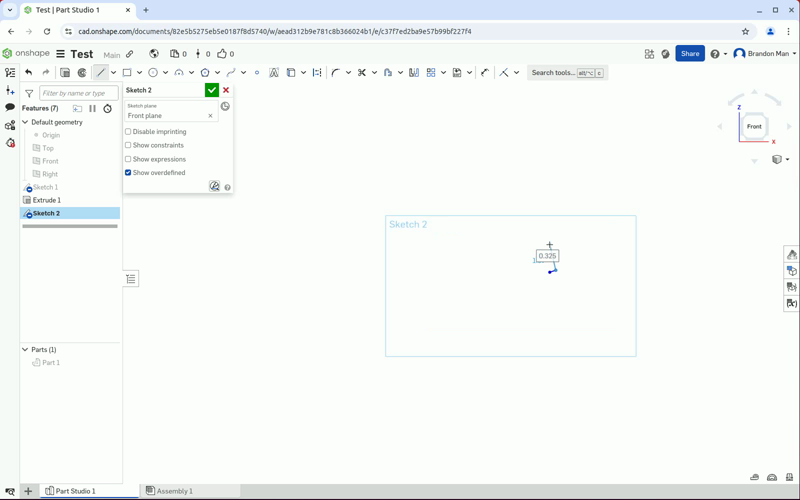
scroll(6)
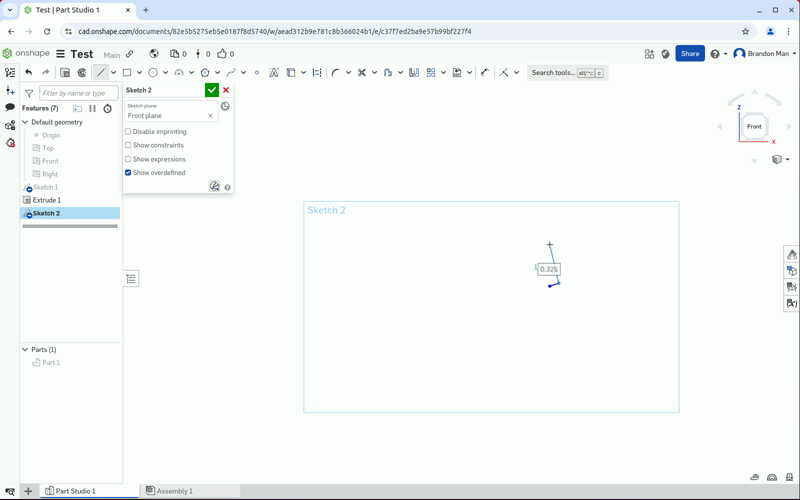
scroll(6)
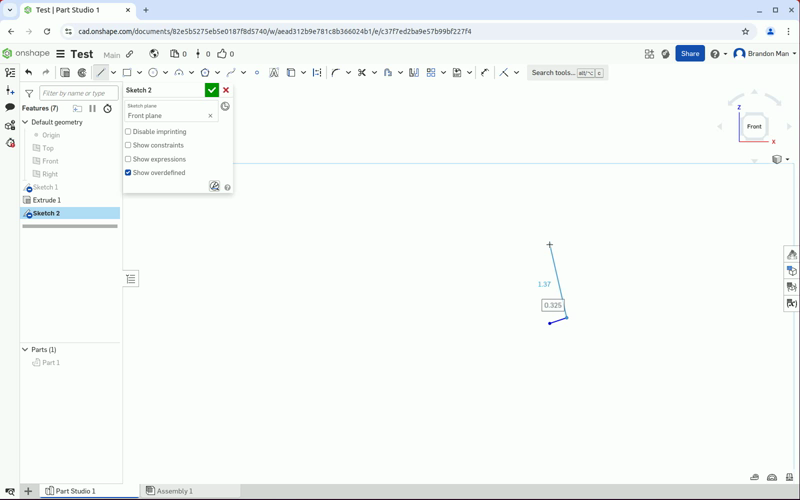
click(549, 244)
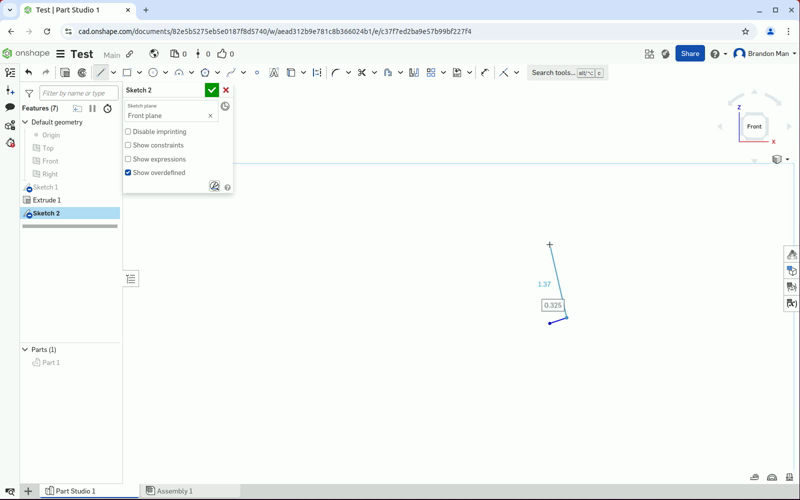
scroll(-6)
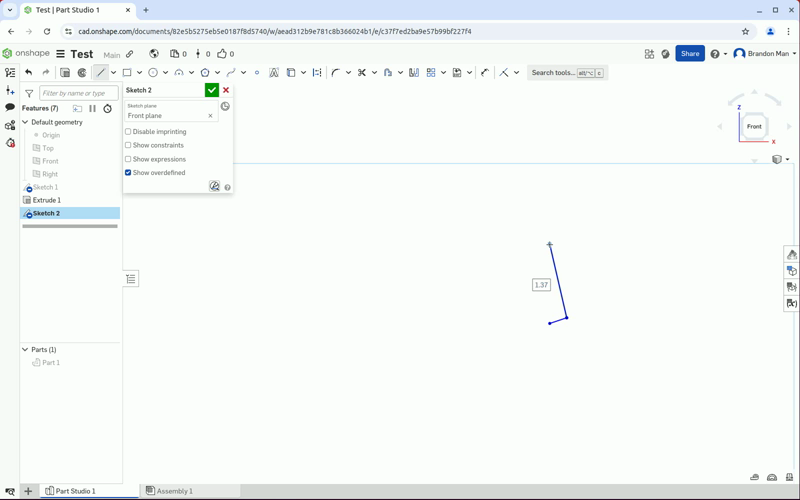
scroll(-6)
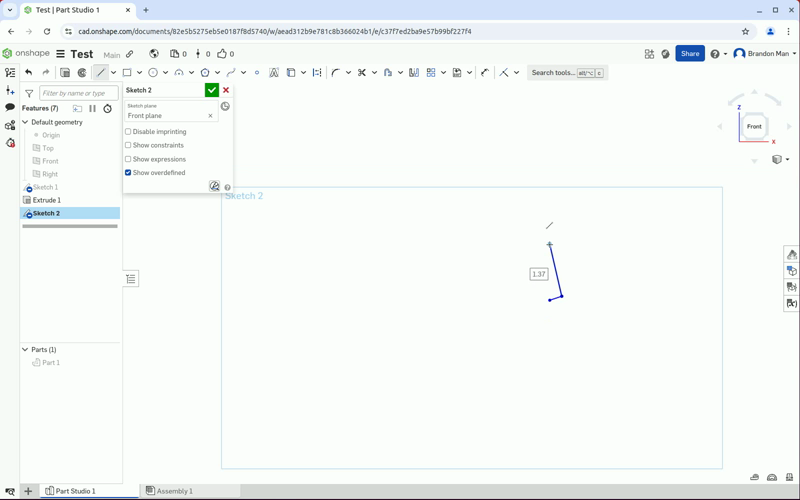
scroll(-6)
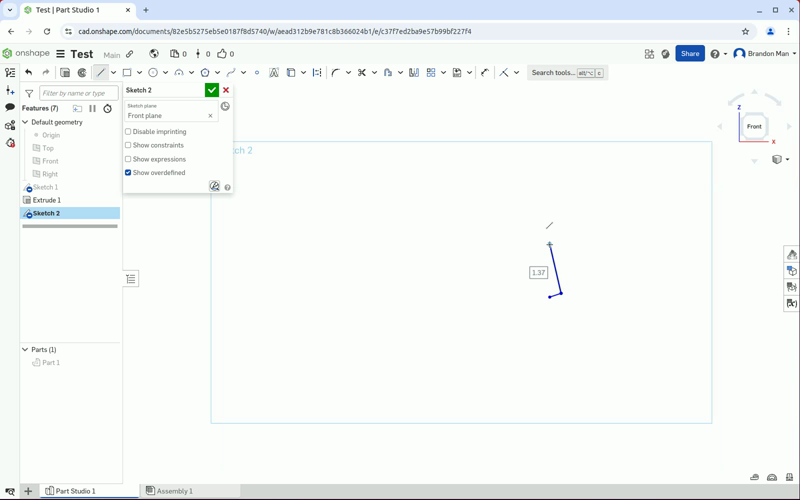
scroll(-6)
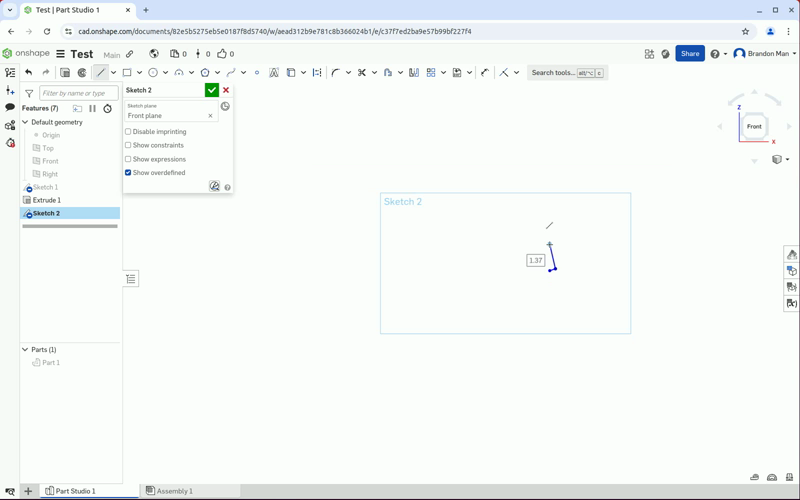
scroll(-6)
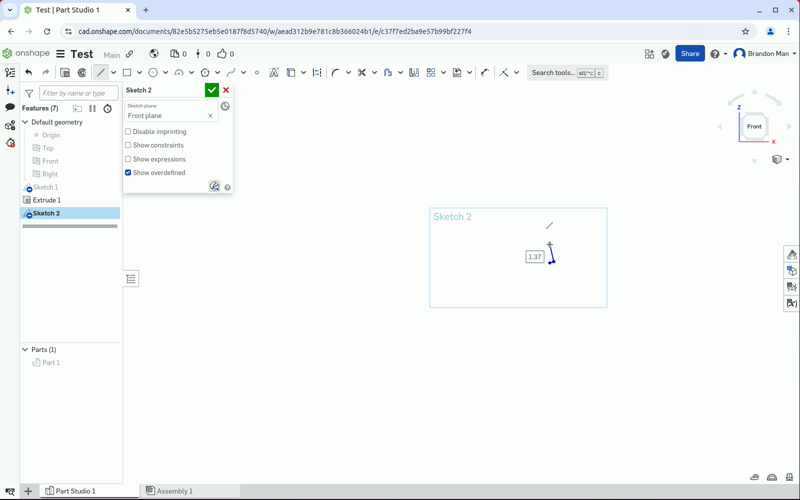
scroll(-6)
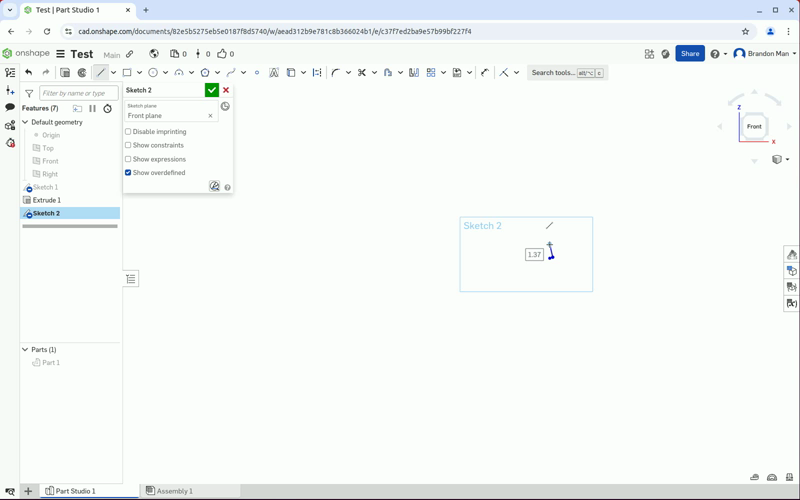
scroll(-6)
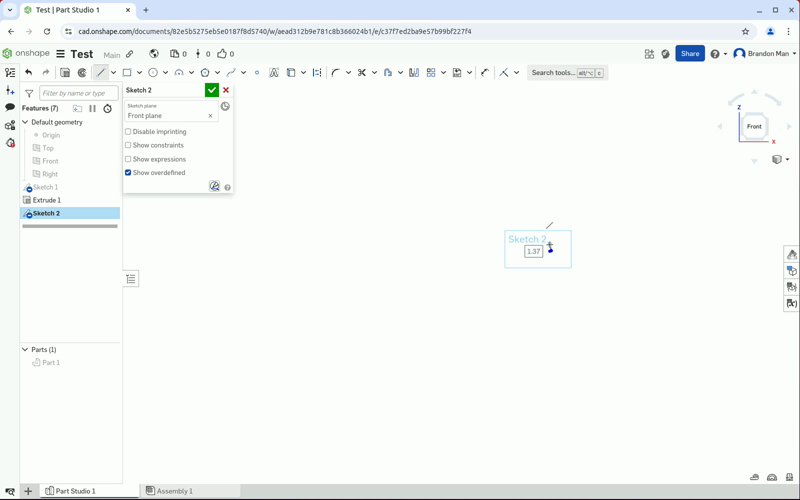
key_up(shift)
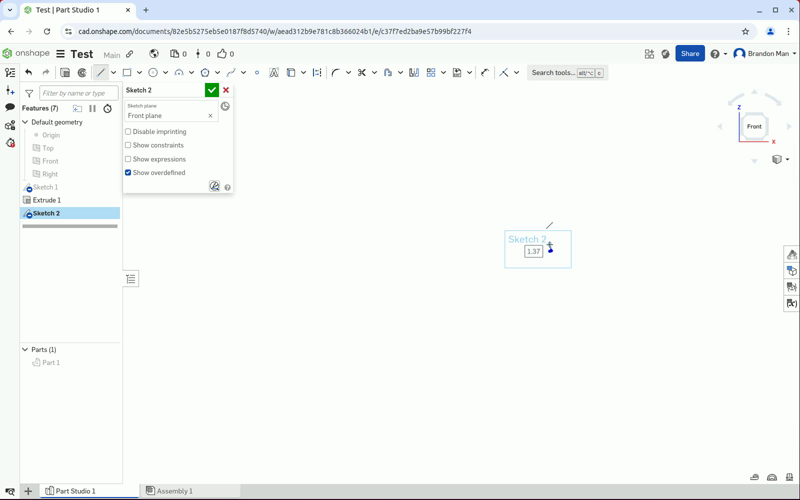
mouse_move(579, 244)
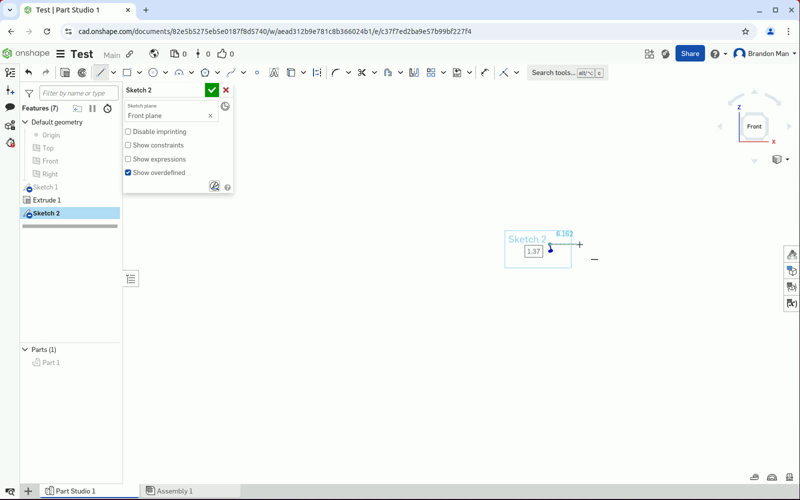
key_down(shift)
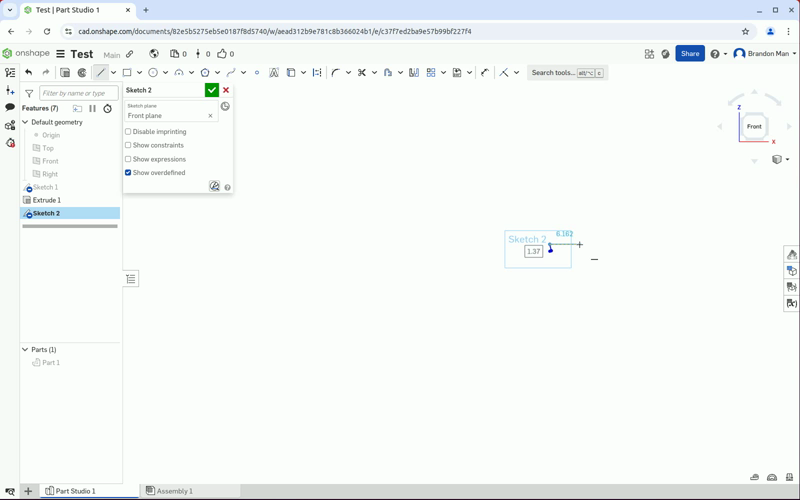
mouse_move(549, 251)
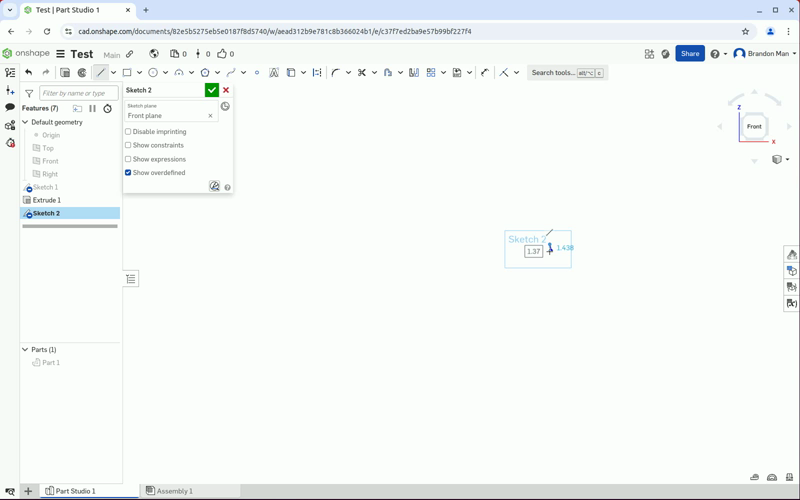
scroll(6)
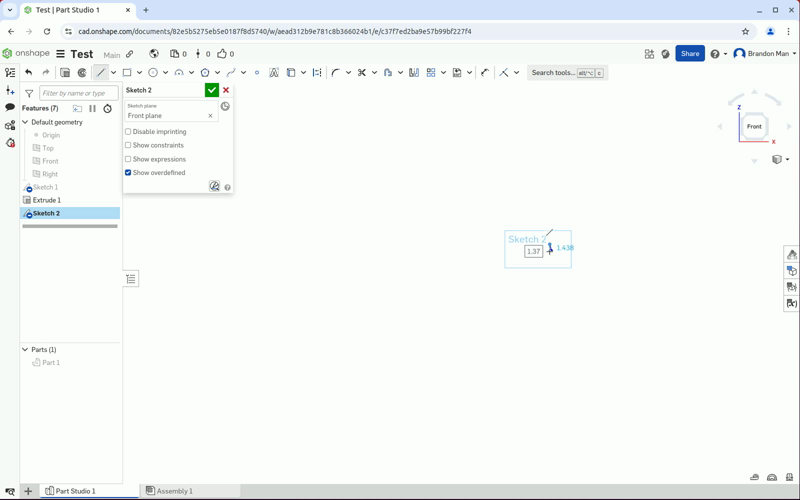
scroll(6)
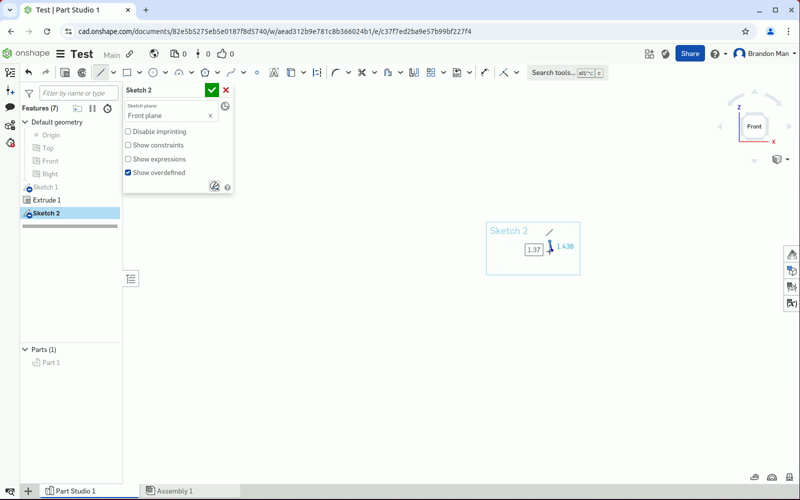
scroll(6)
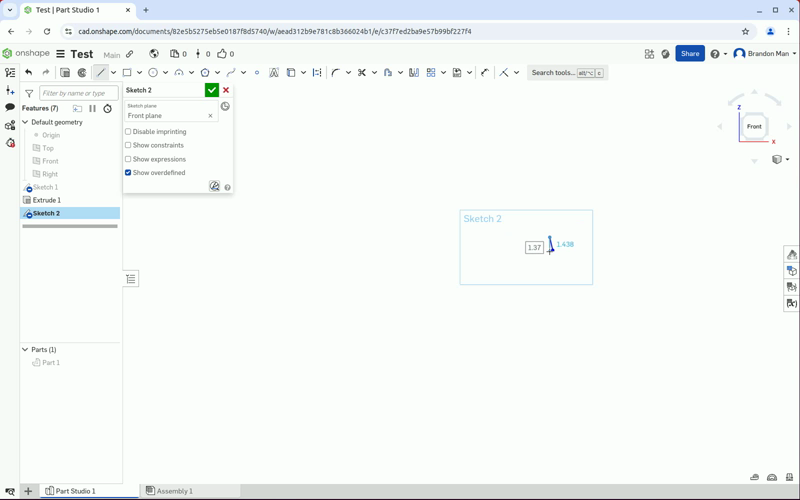
scroll(6)
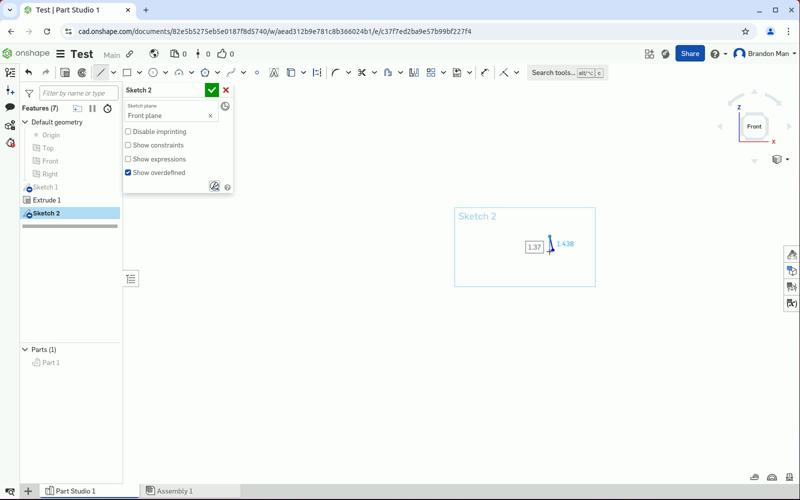
scroll(6)
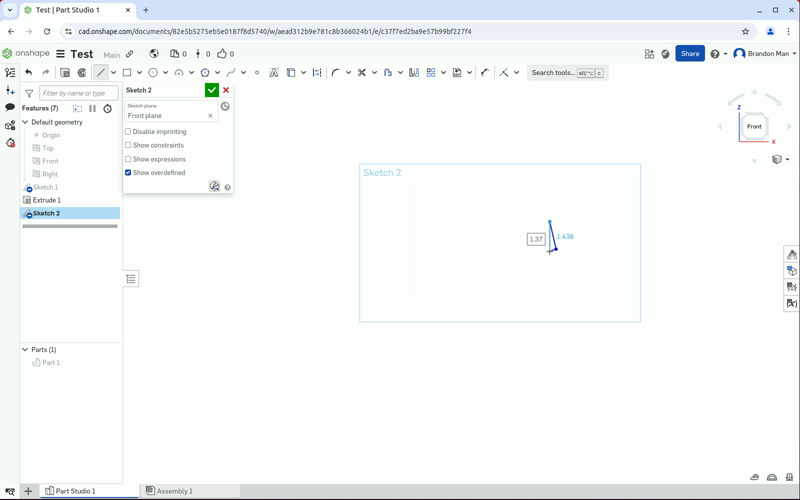
scroll(6)
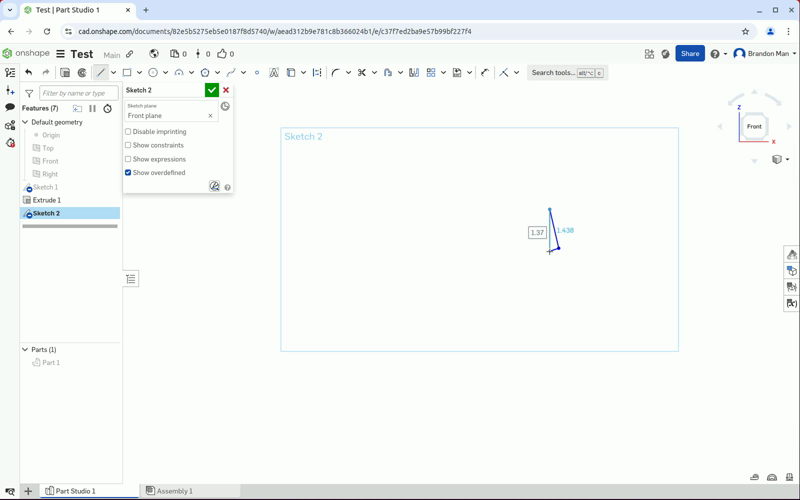
scroll(6)
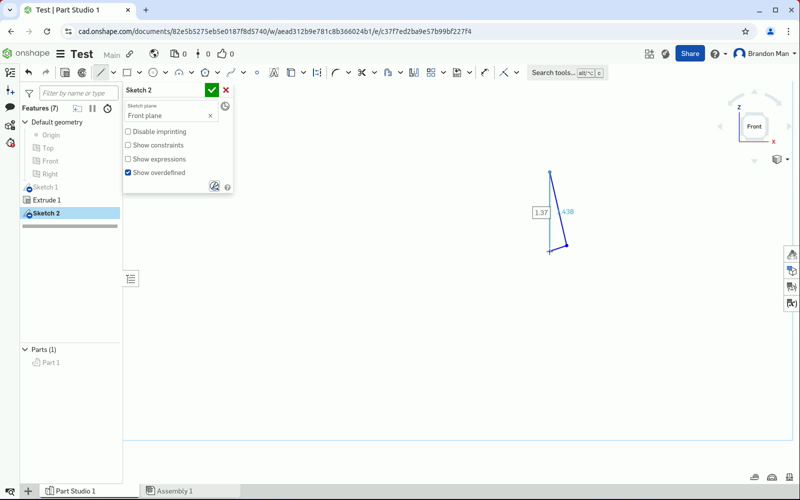
key_up(shift)
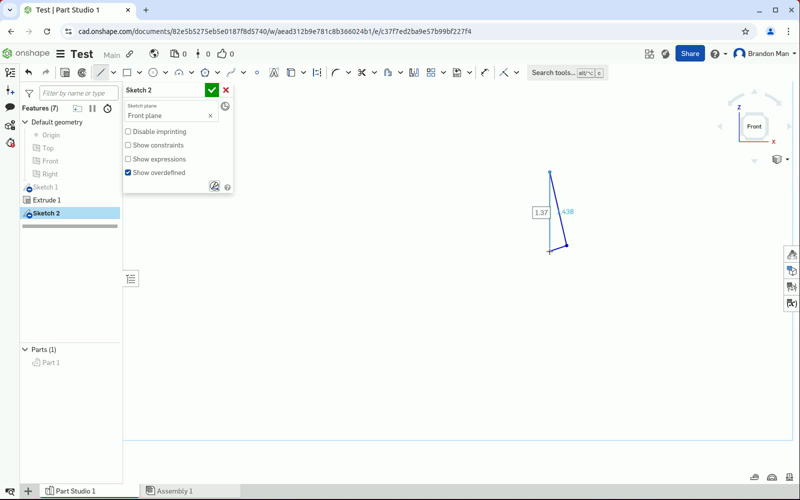
click(549, 251)
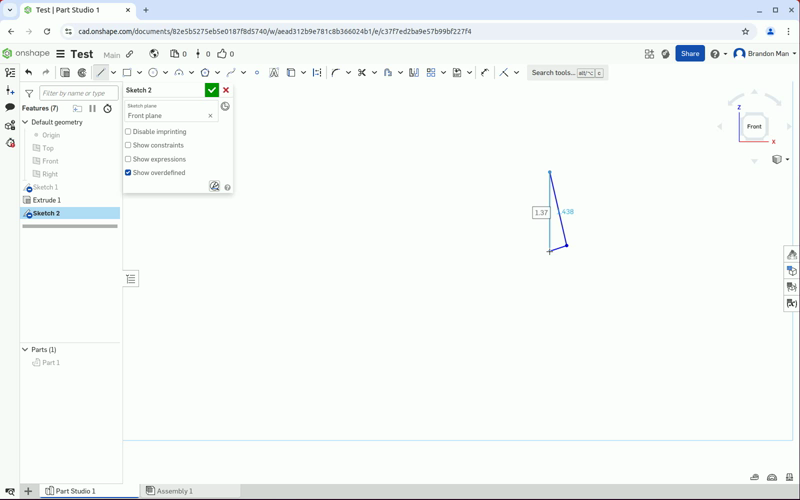
scroll(-6)
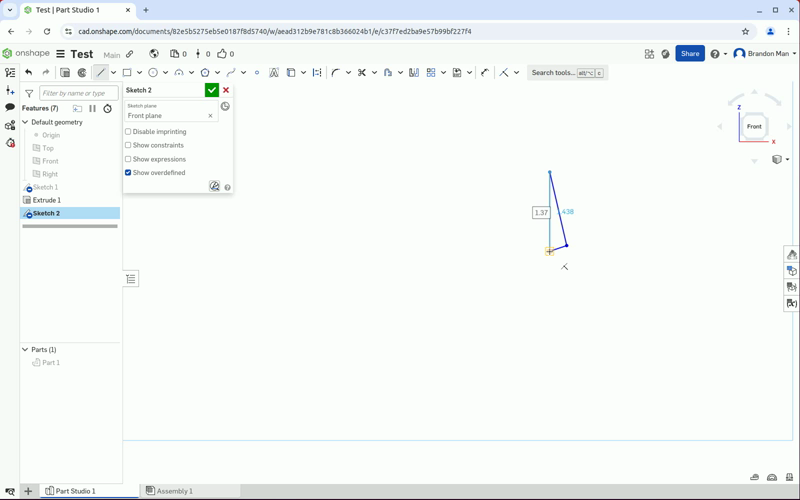
scroll(-6)
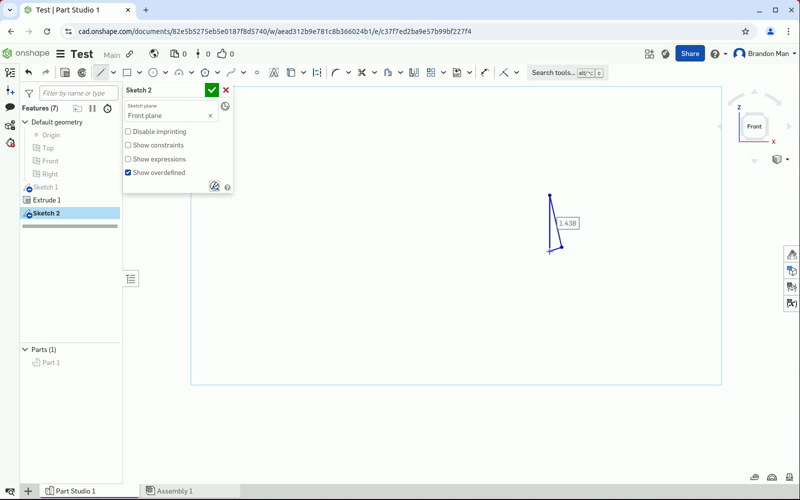
scroll(-6)
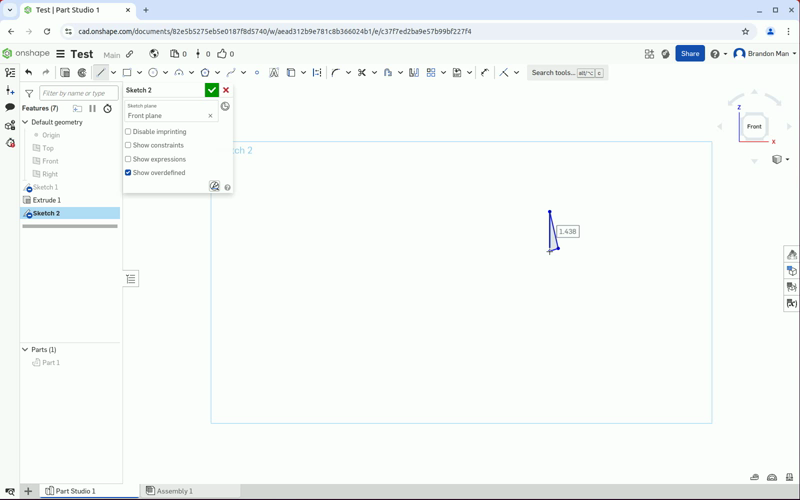
scroll(-6)
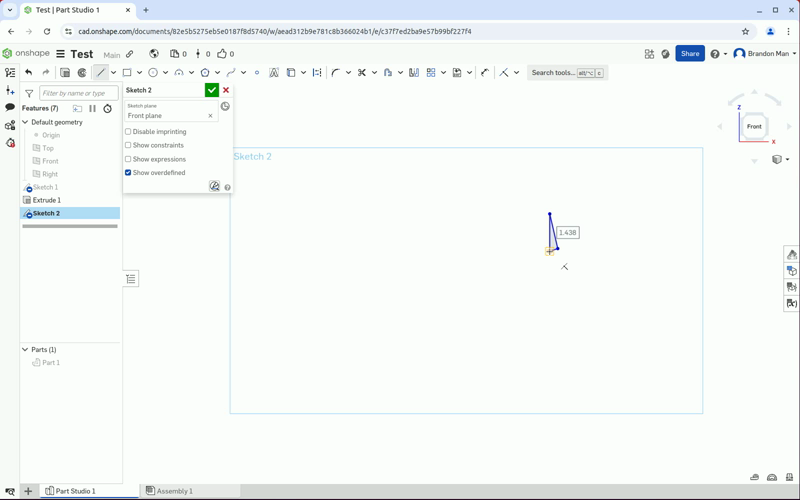
scroll(-6)
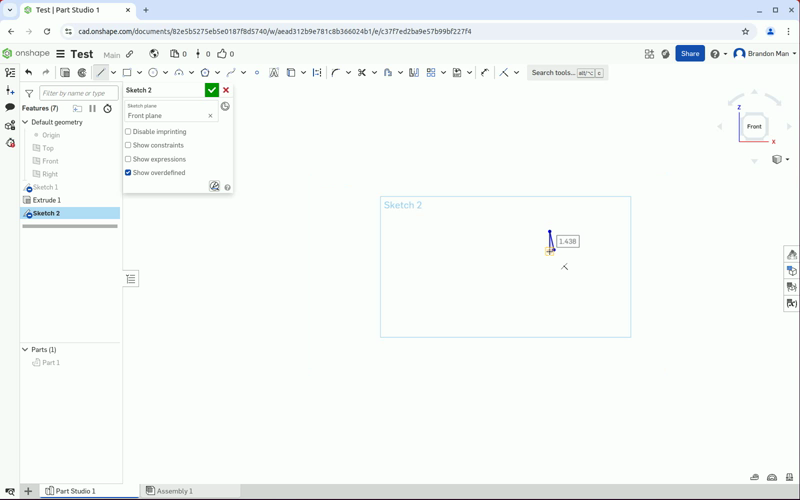
scroll(-6)
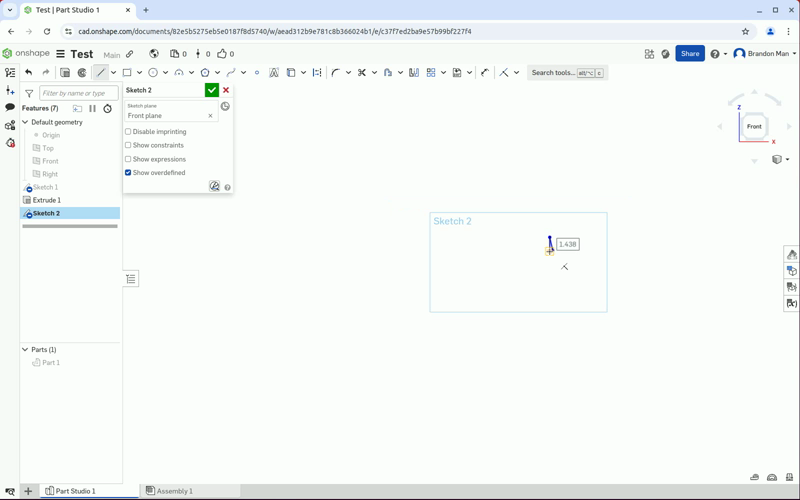
scroll(-6)
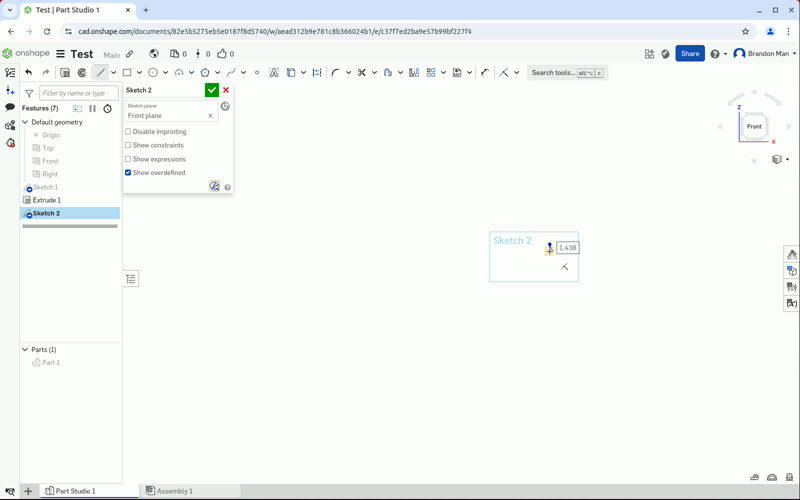
key(esc)
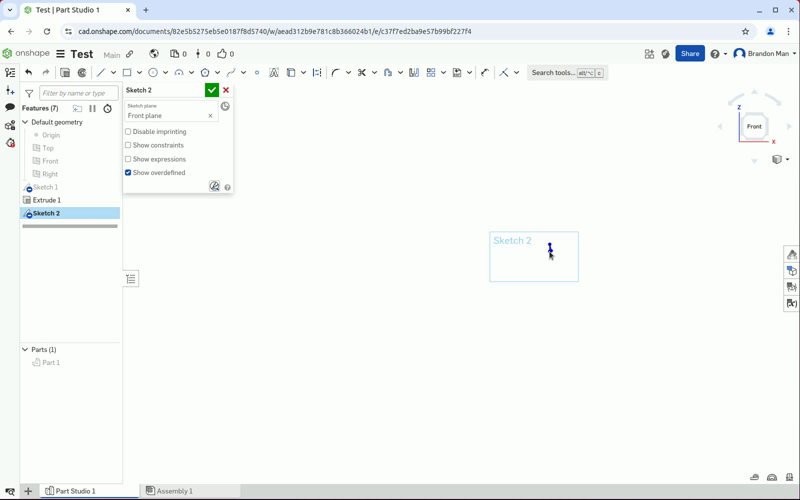
mouse_move(550, 249)
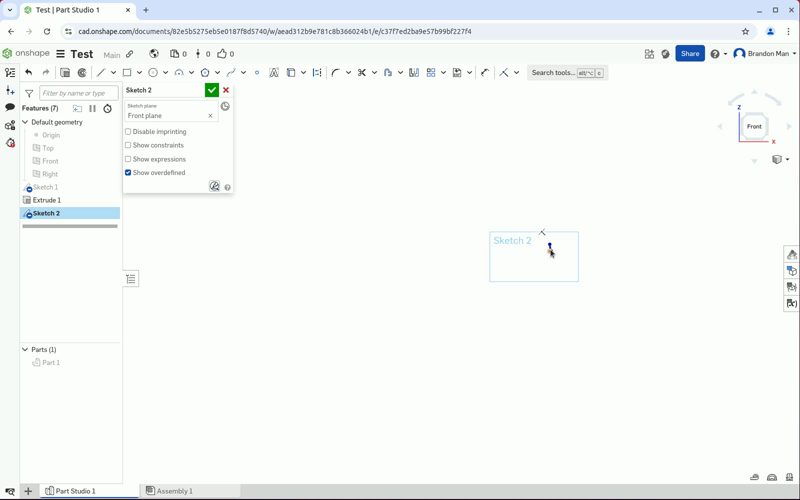
scroll(6)
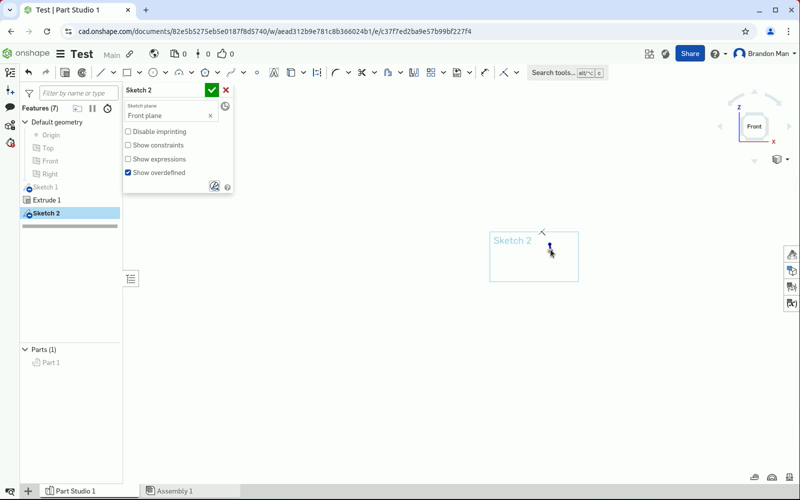
scroll(6)
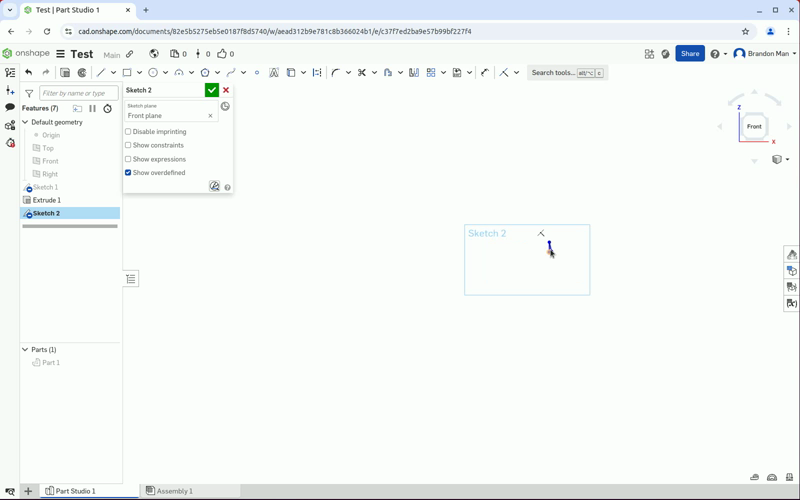
scroll(6)
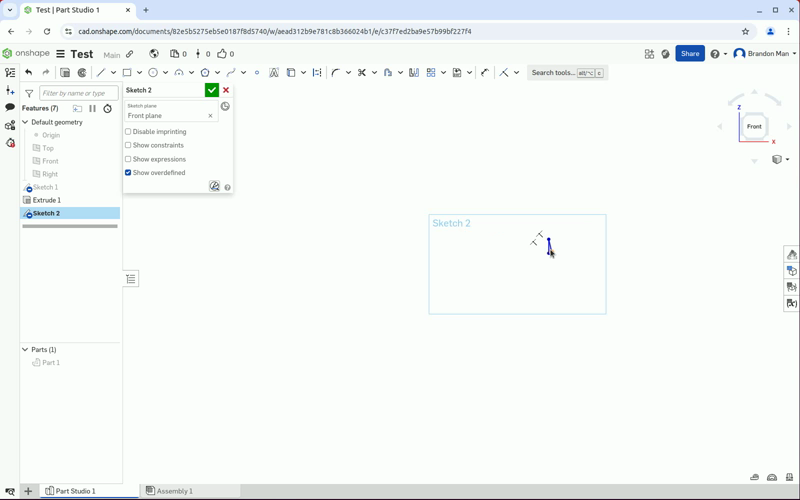
scroll(6)
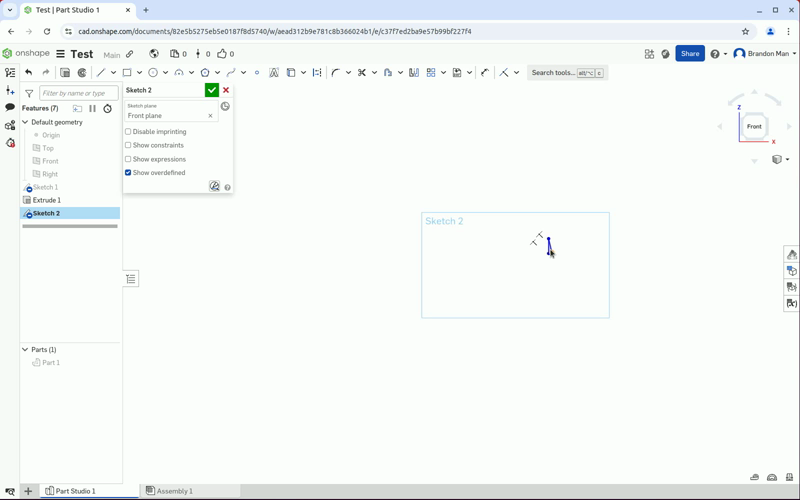
scroll(6)
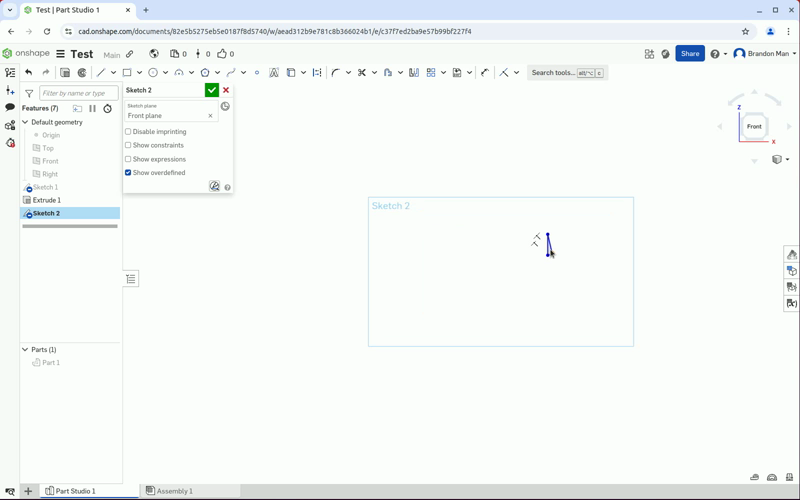
scroll(6)
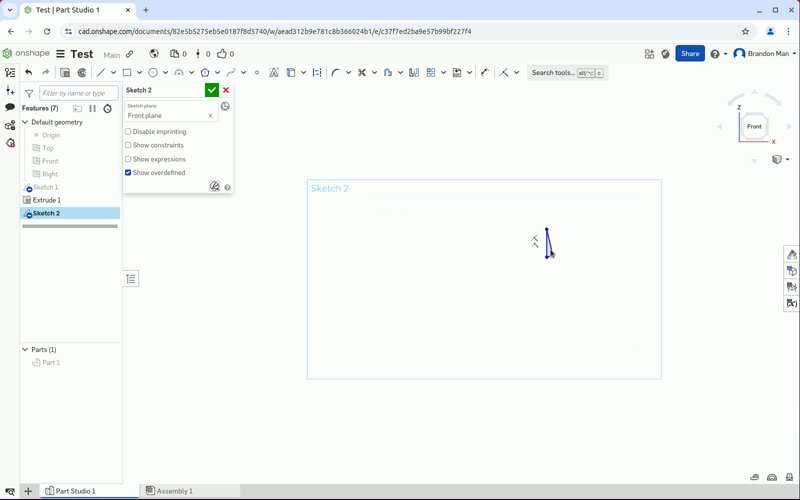
scroll(6)
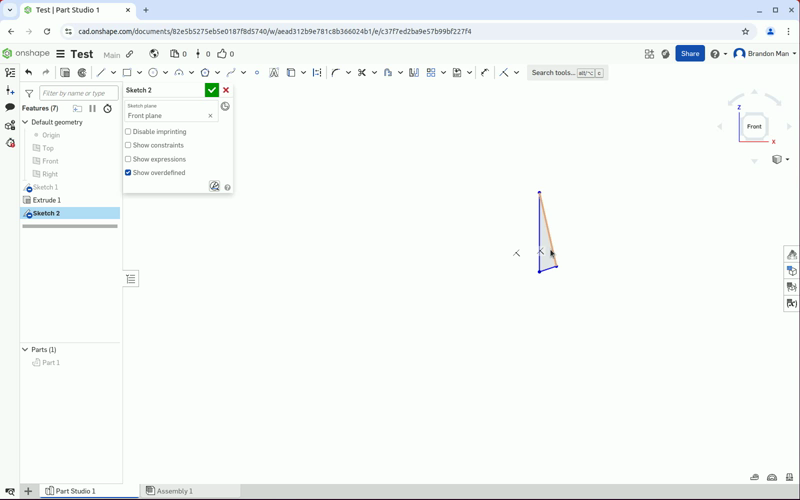
click(550, 249)
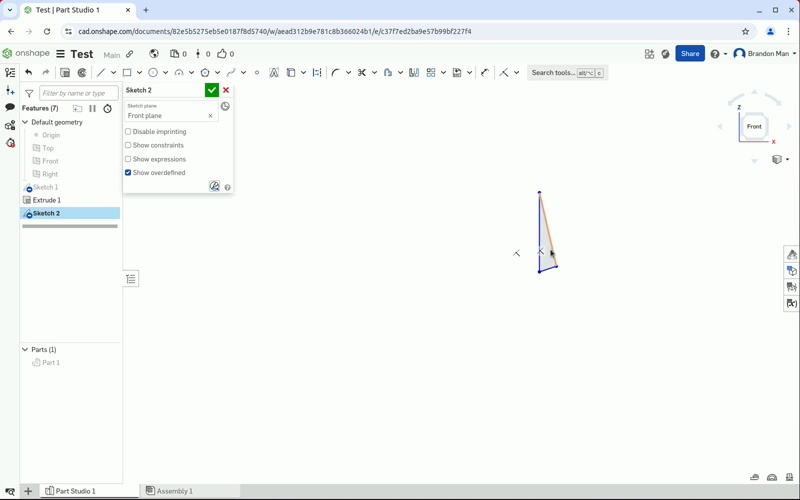
scroll(-6)
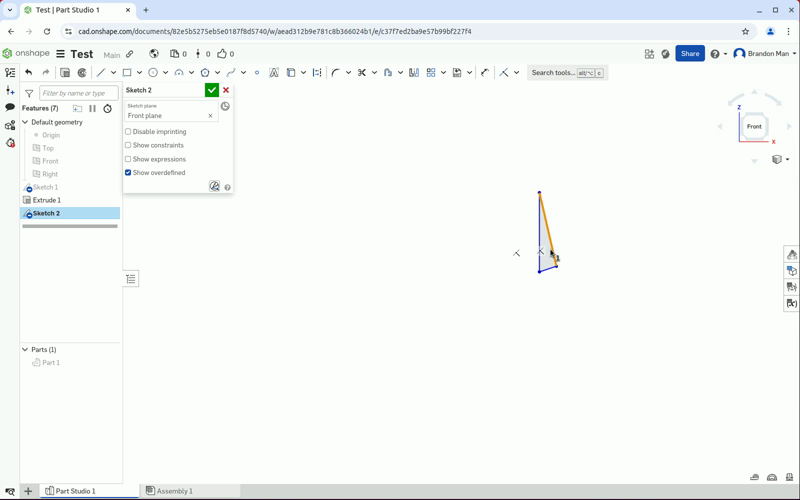
scroll(-6)
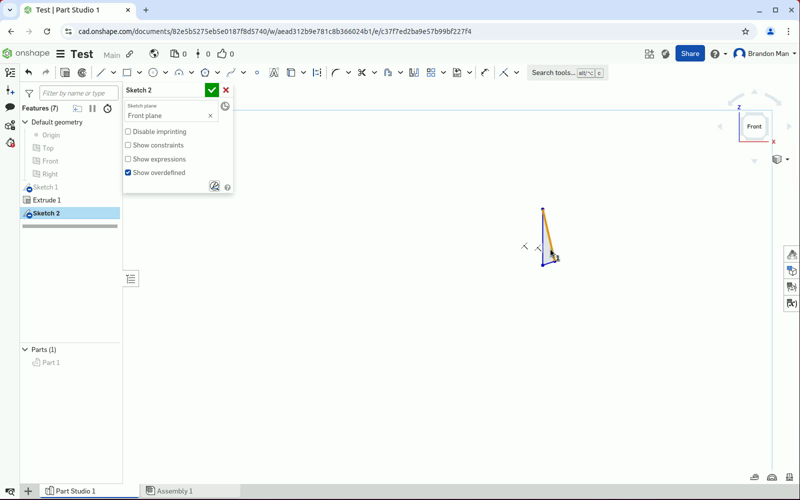
scroll(-6)
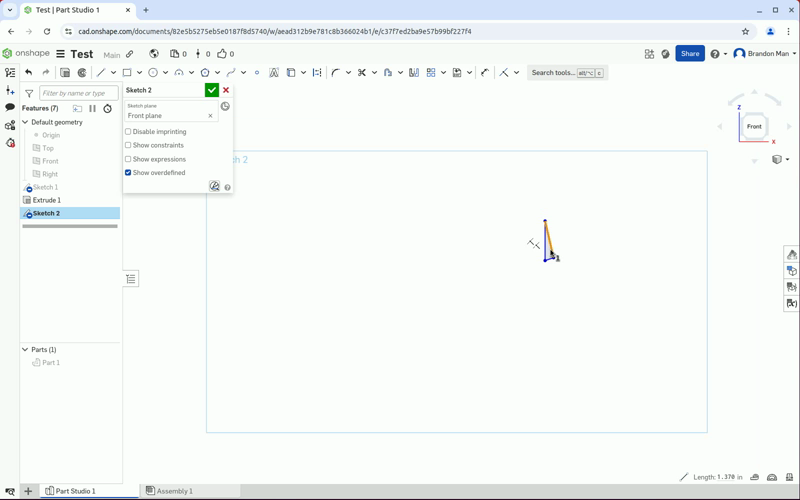
scroll(-6)
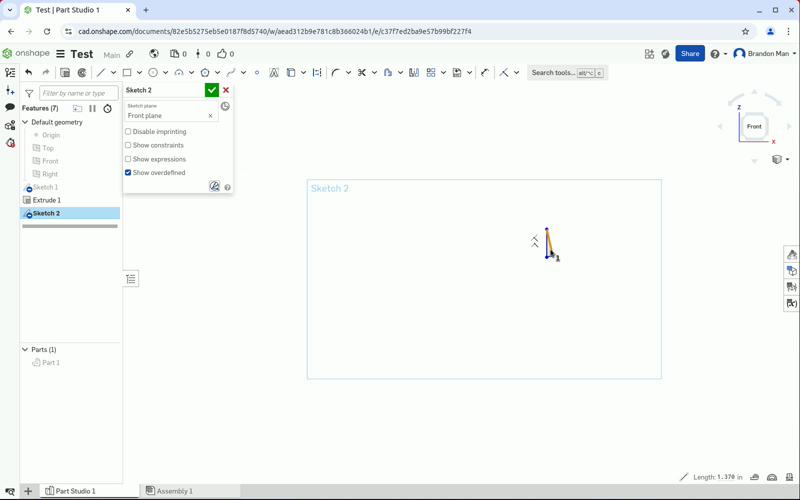
scroll(-6)
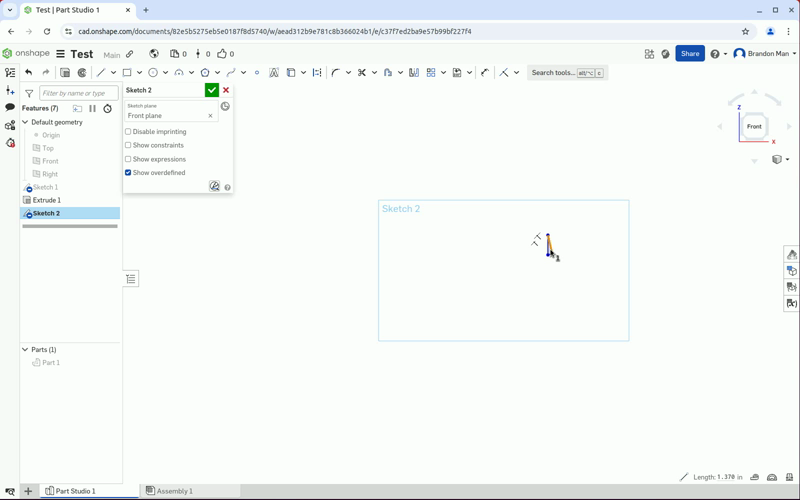
scroll(-6)
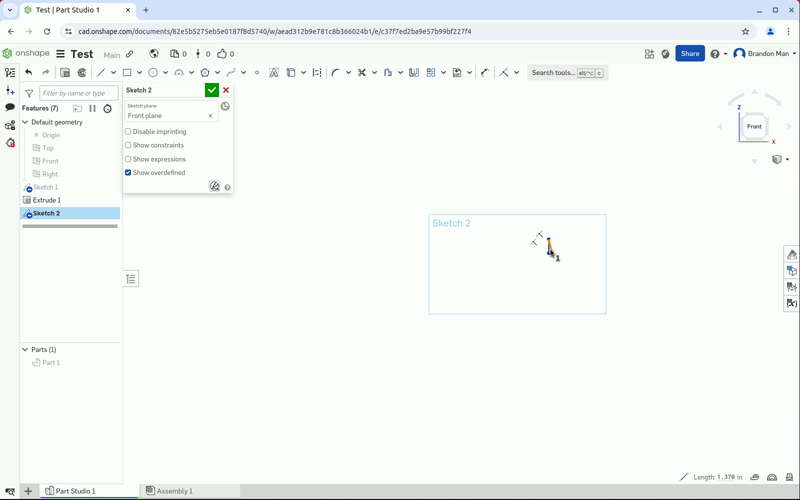
scroll(-6)
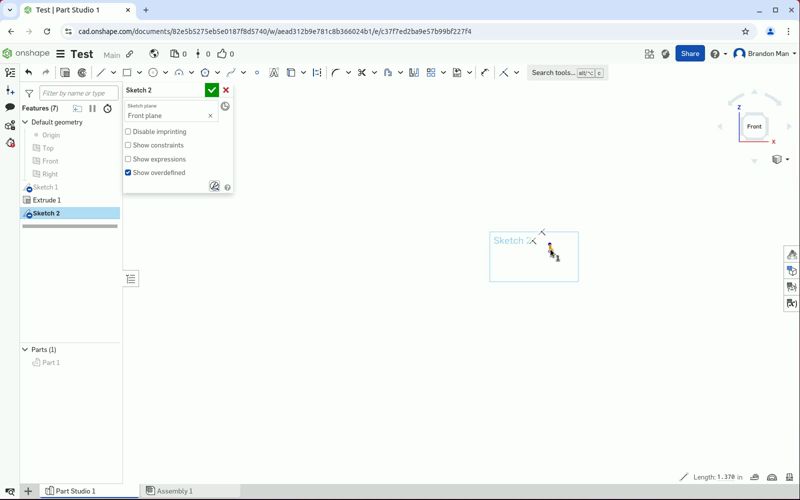
mouse_move(73, 352)
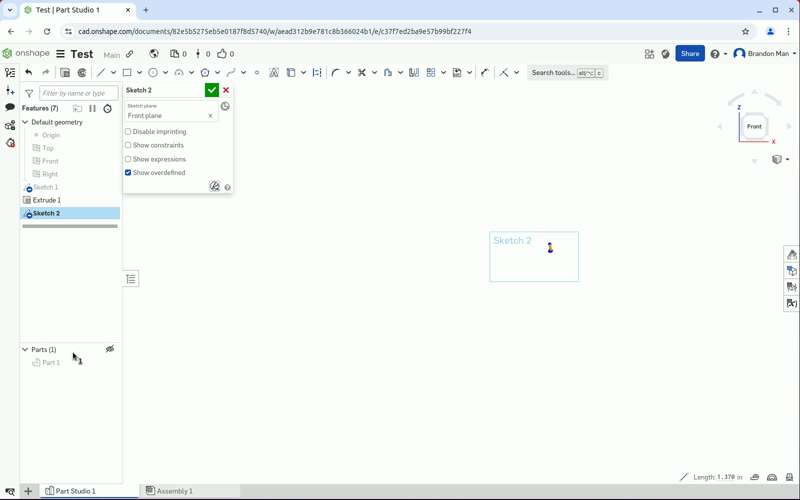
key(shift+y)
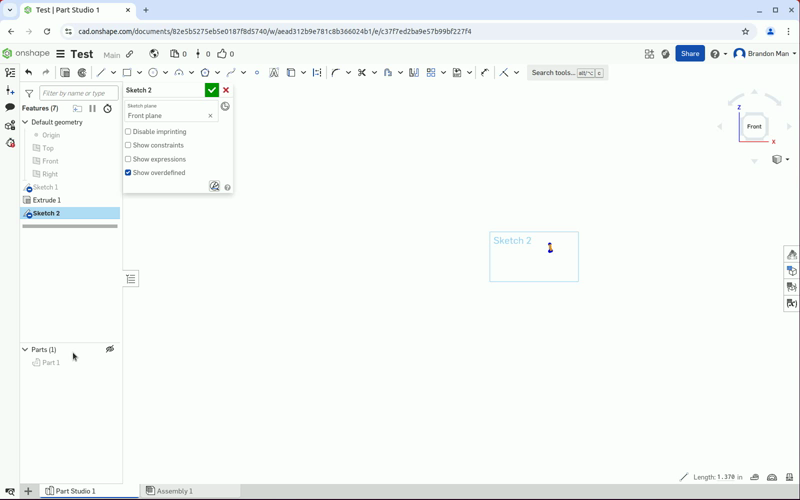
key(shift+e)
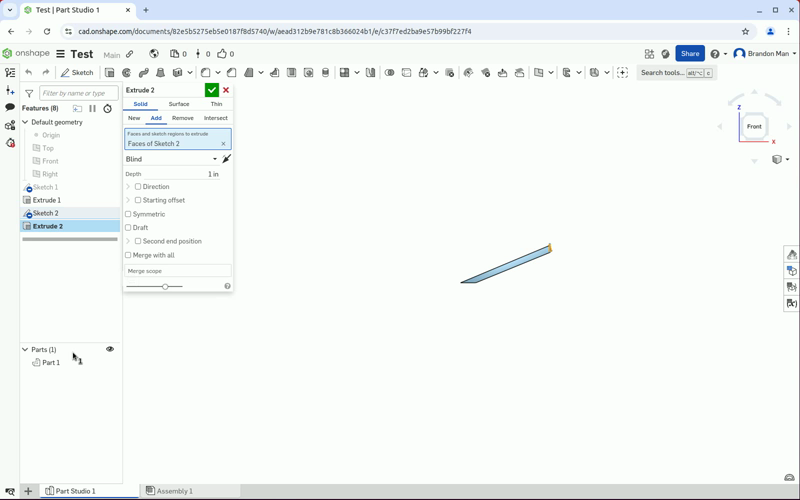
mouse_move(143, 106)
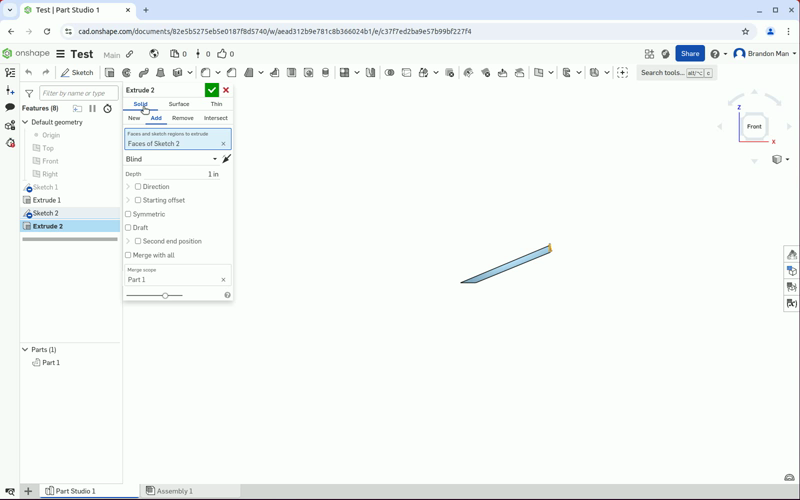
click(143, 106)
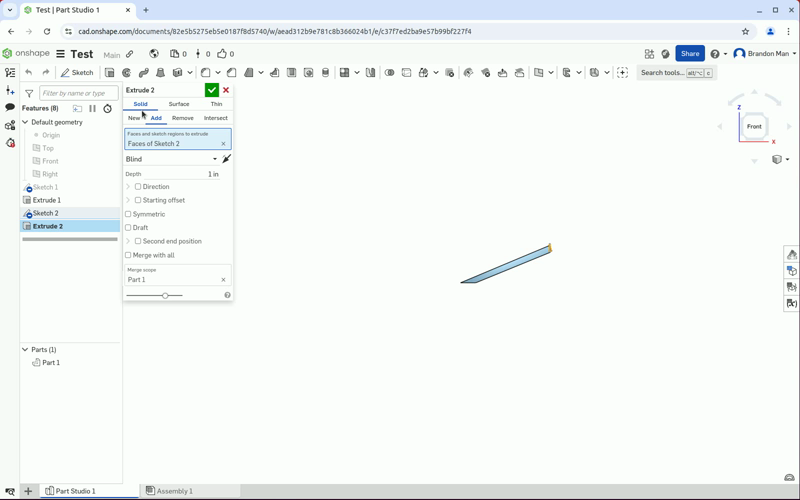
mouse_move(137, 120)
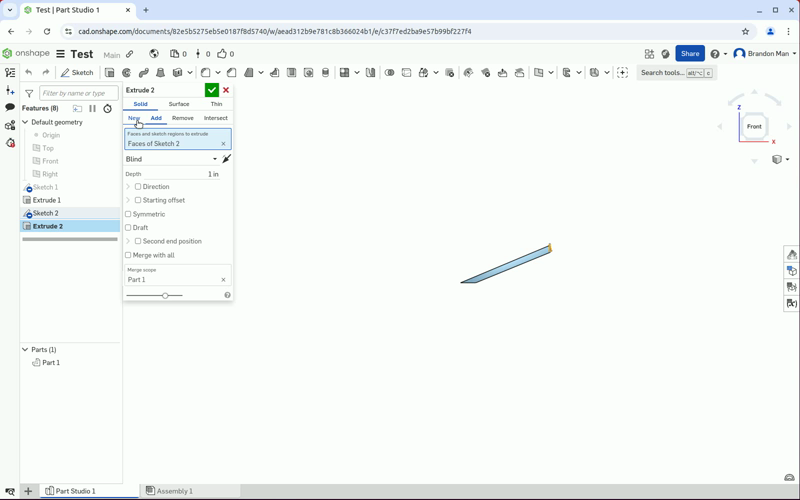
click(137, 120)
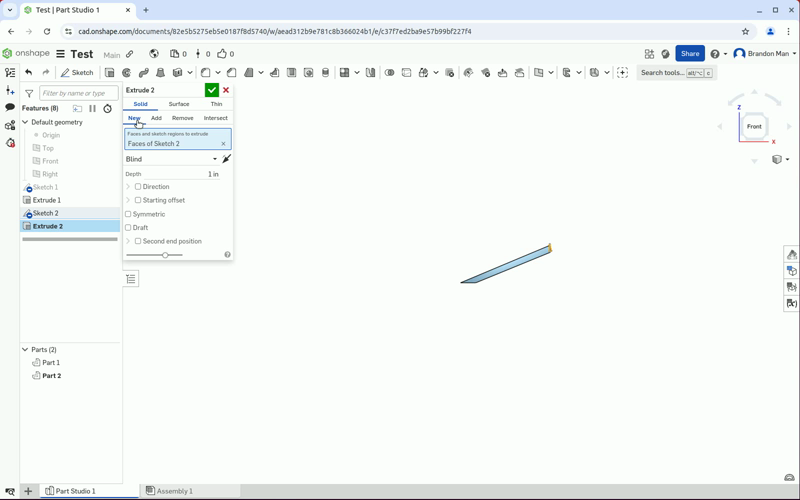
key(tab, 4)
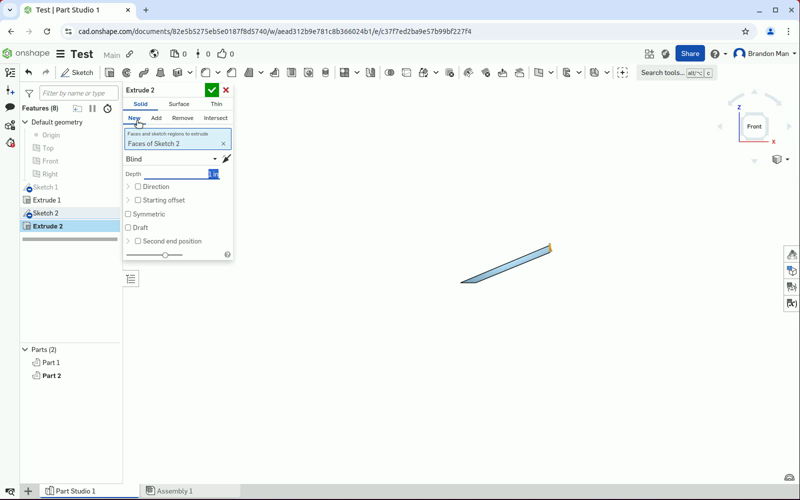
text(0.241)
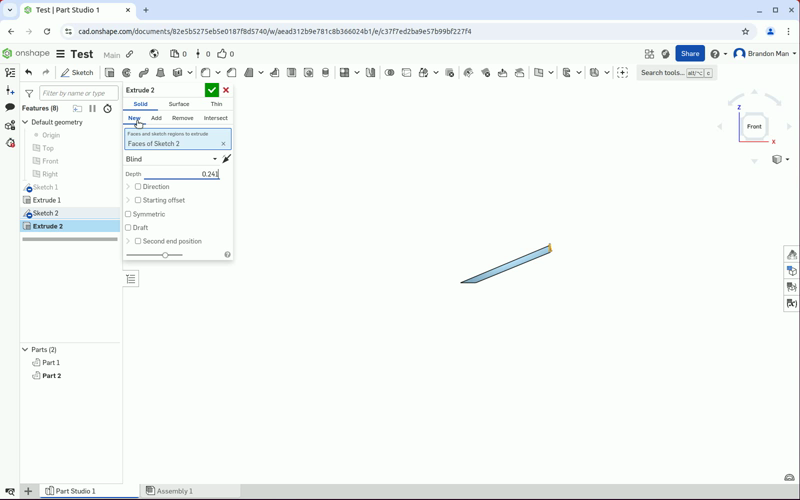
key(enter)
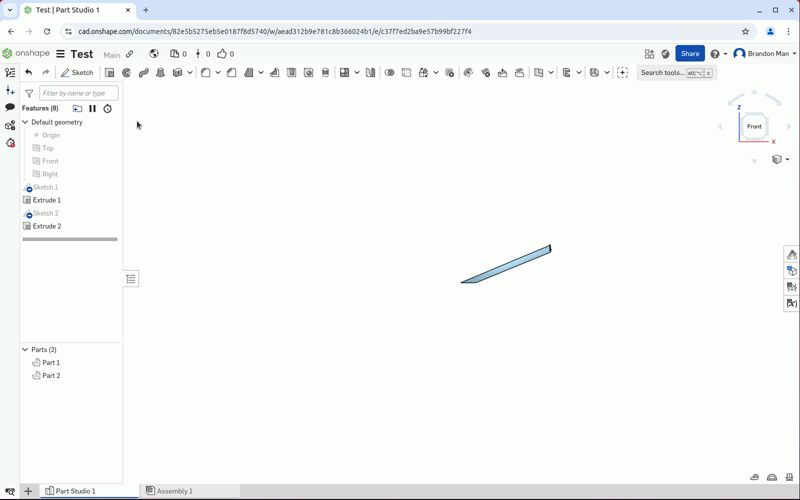
key(shift+h)
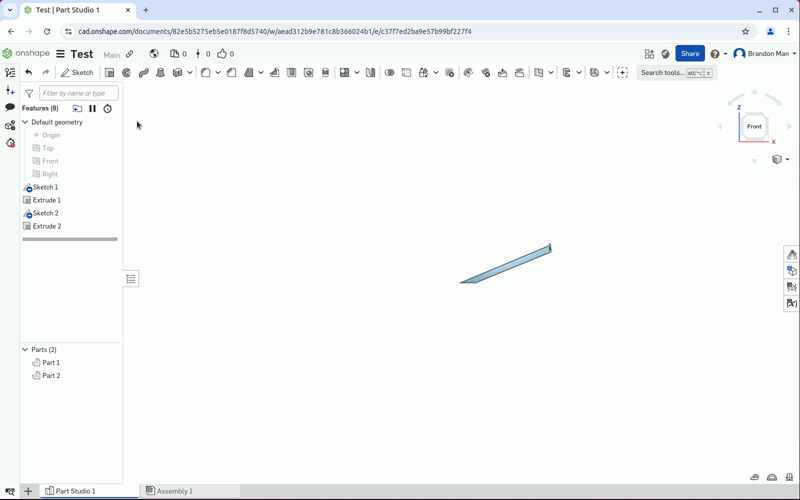
key(shift+h)
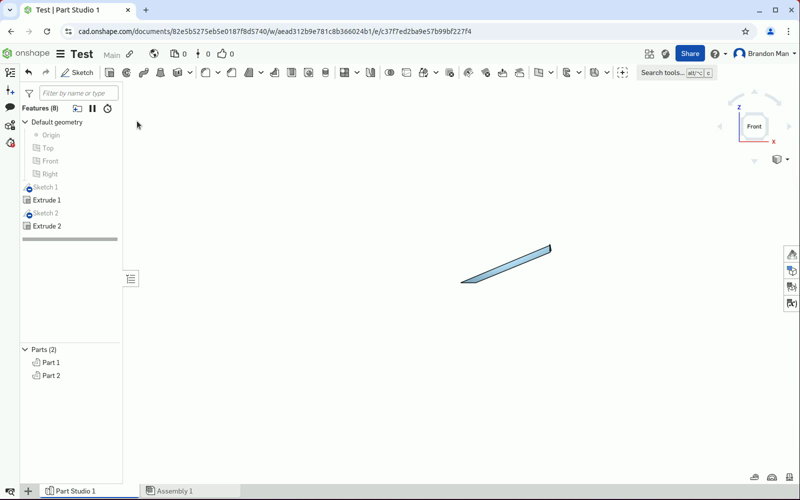
mouse_move(73, 189)
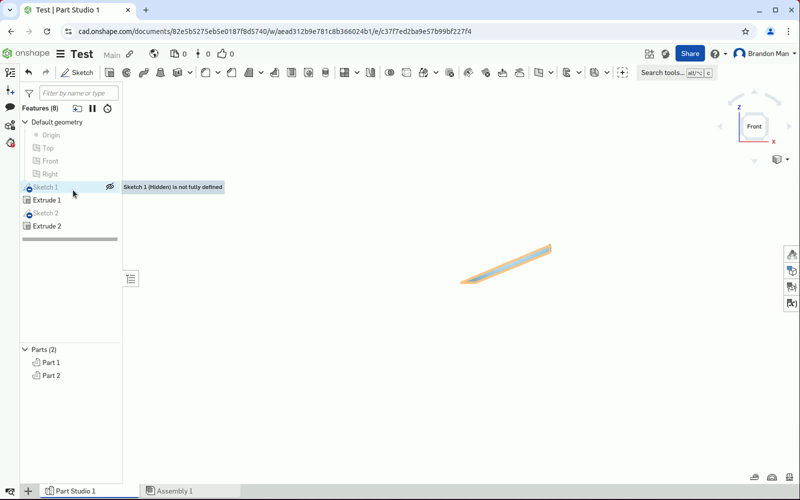
click(73, 189)
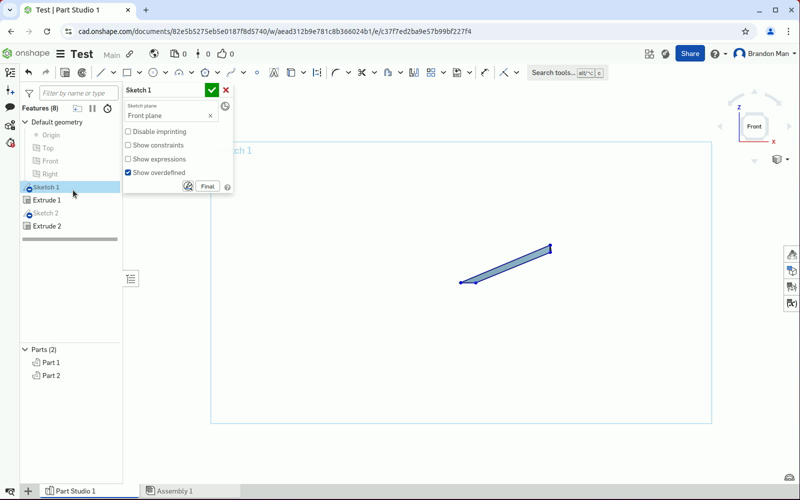
mouse_move(229, 92)
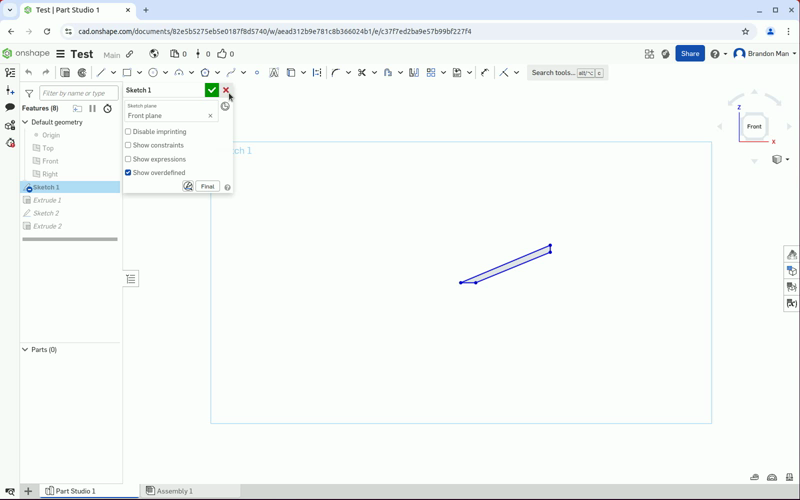
click(229, 92)
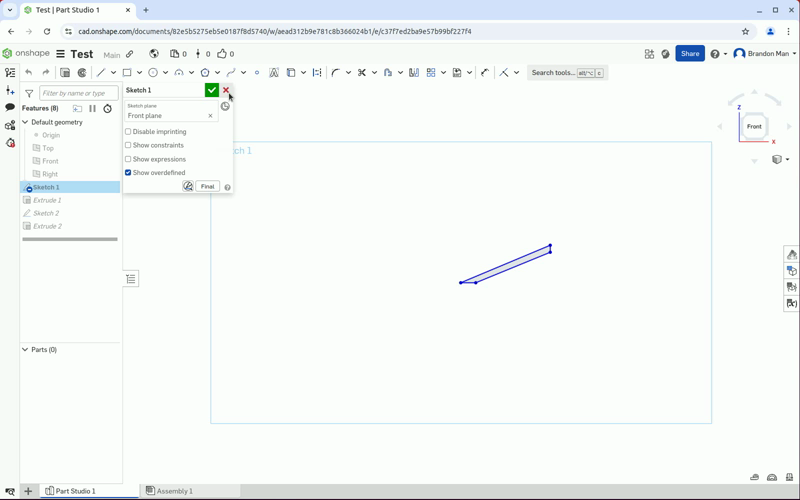
key(shift+s)
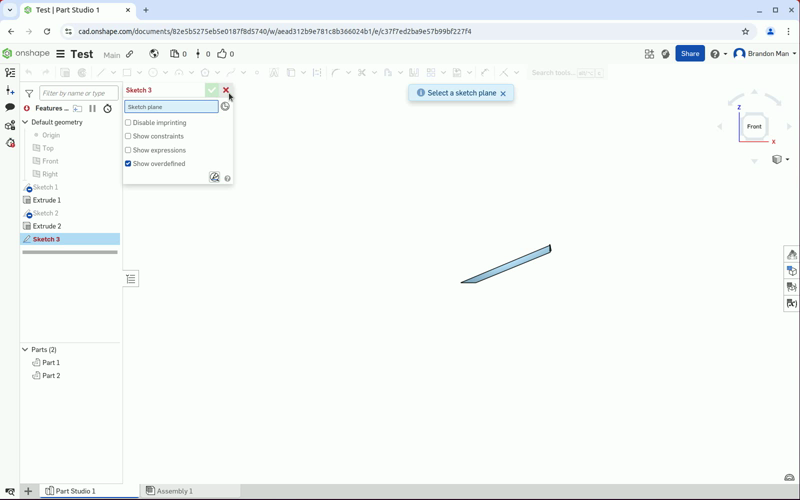
mouse_move(73, 163)
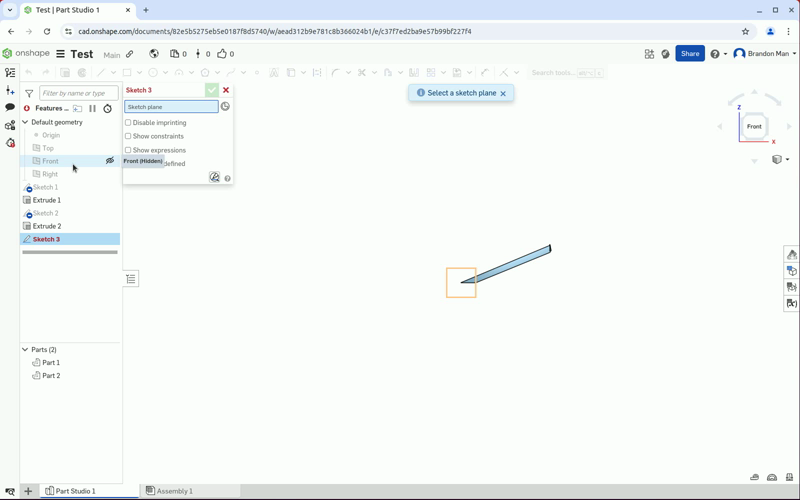
click(73, 163)
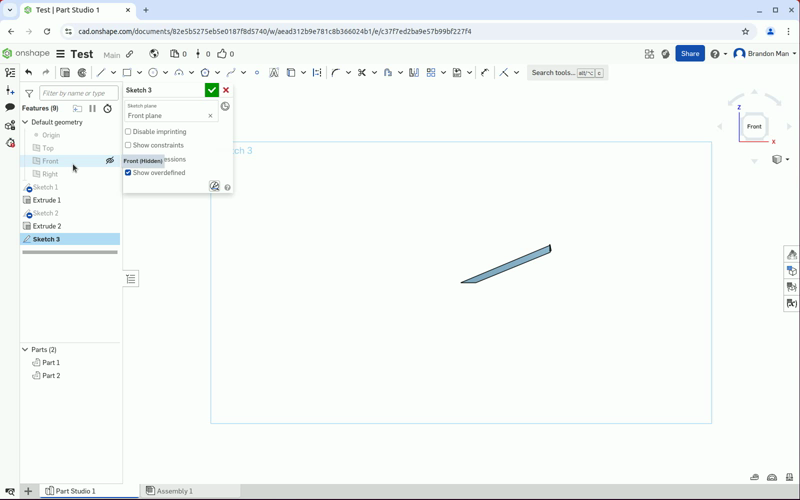
mouse_move(73, 352)
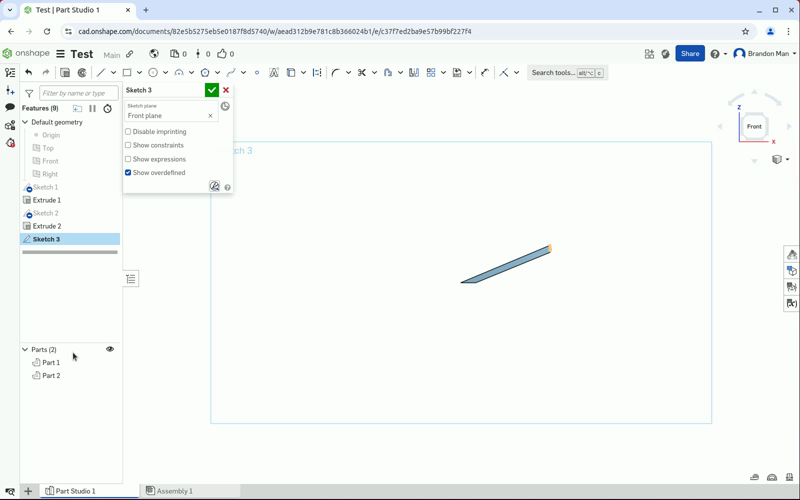
key(y)
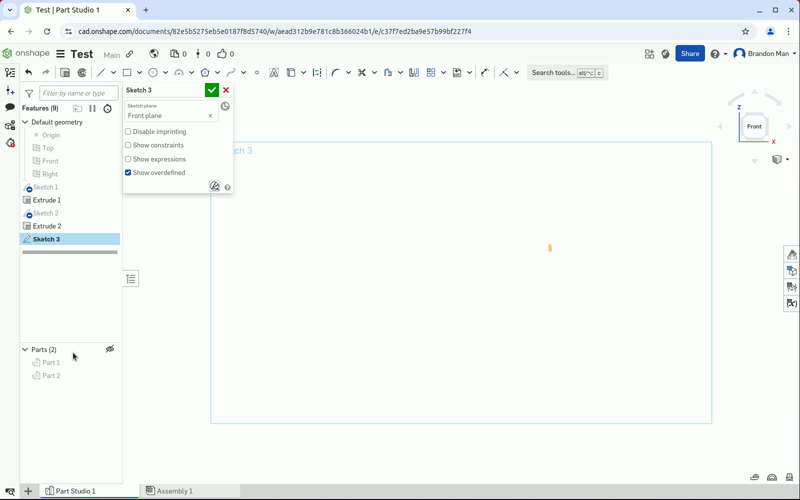
key(l)
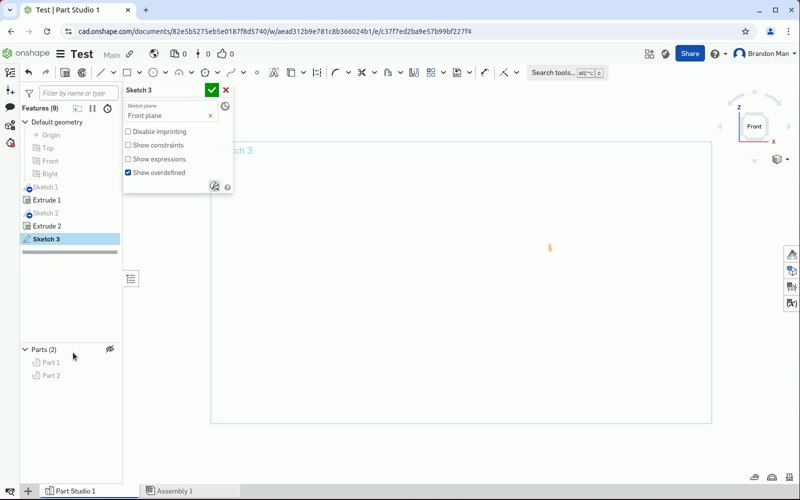
key_down(shift)
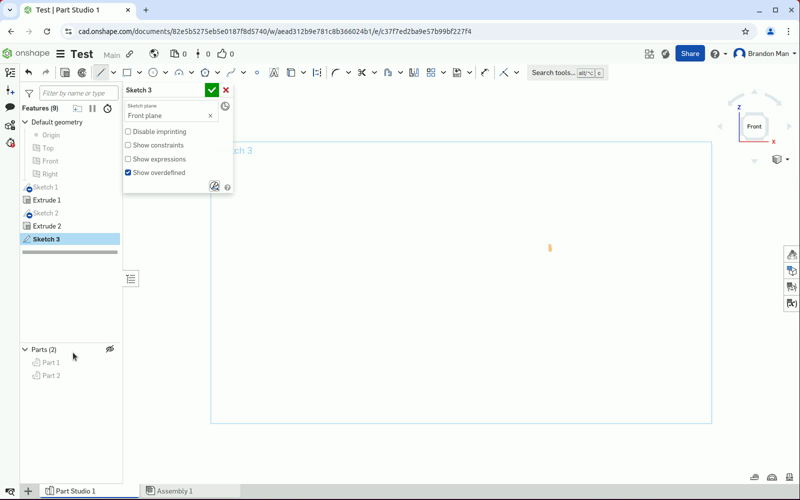
mouse_move(549, 245)
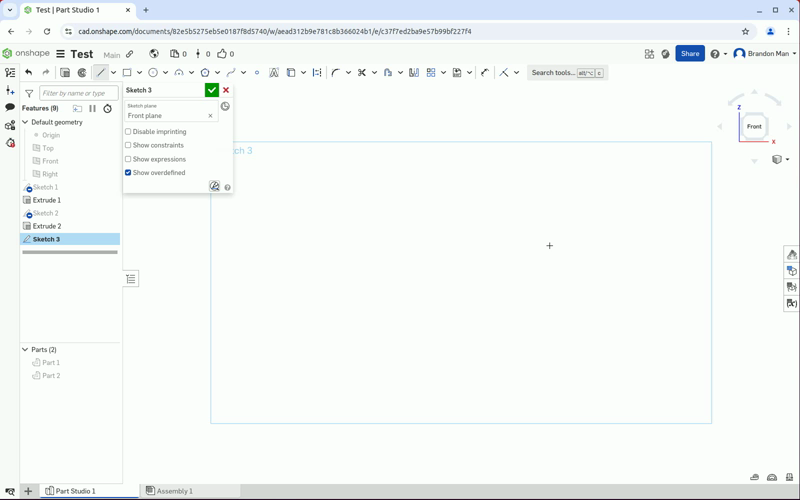
click(549, 245)
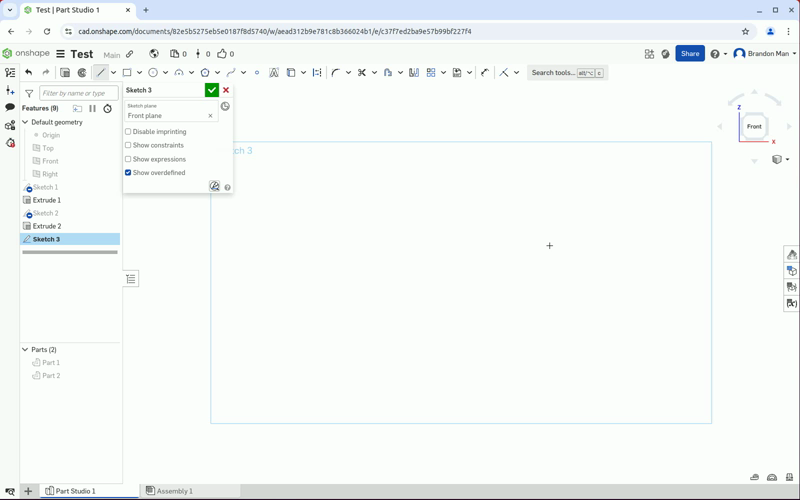
key_up(shift)
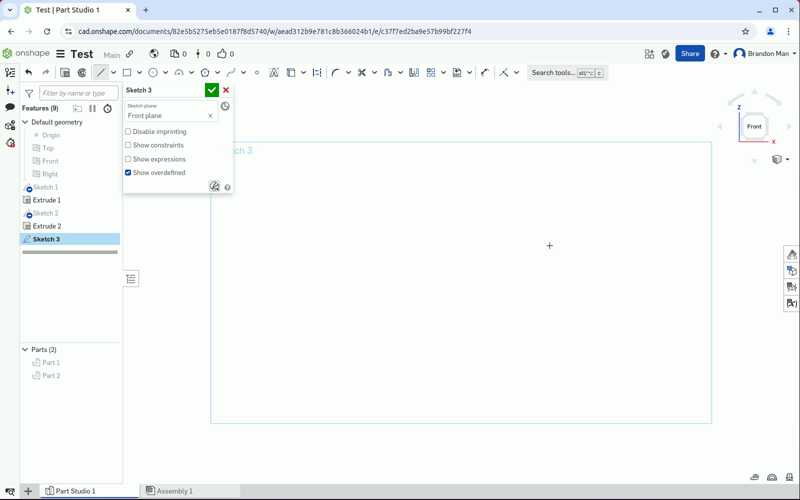
key_down(shift)
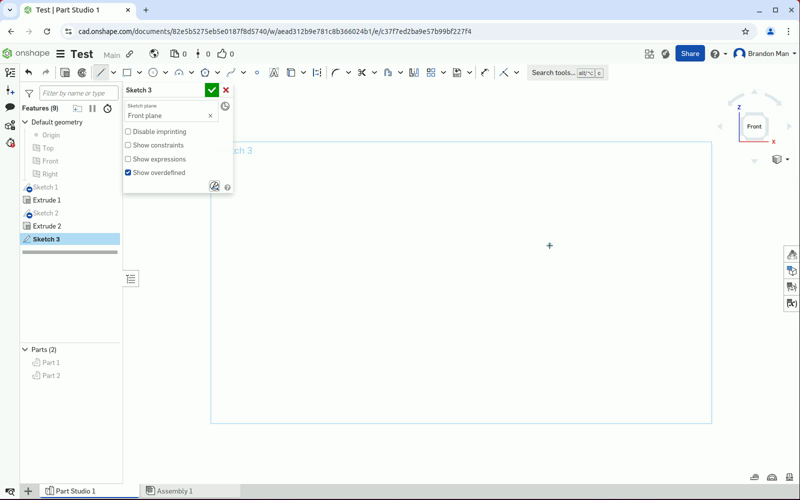
mouse_move(579, 245)
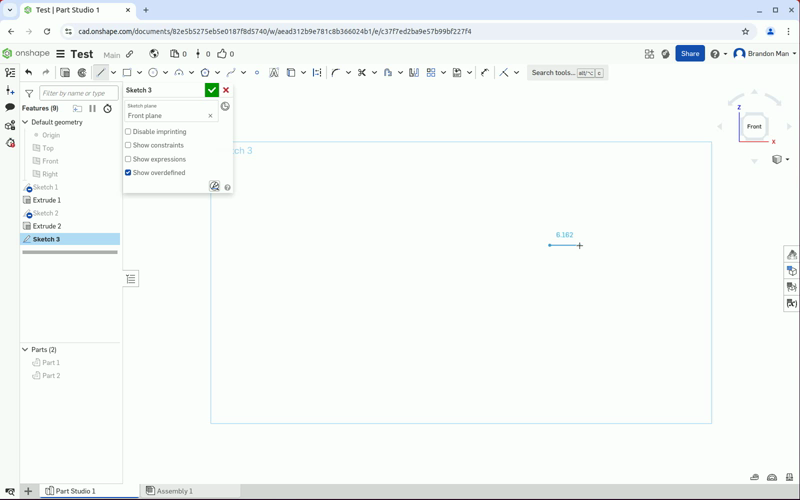
mouse_move(551, 251)
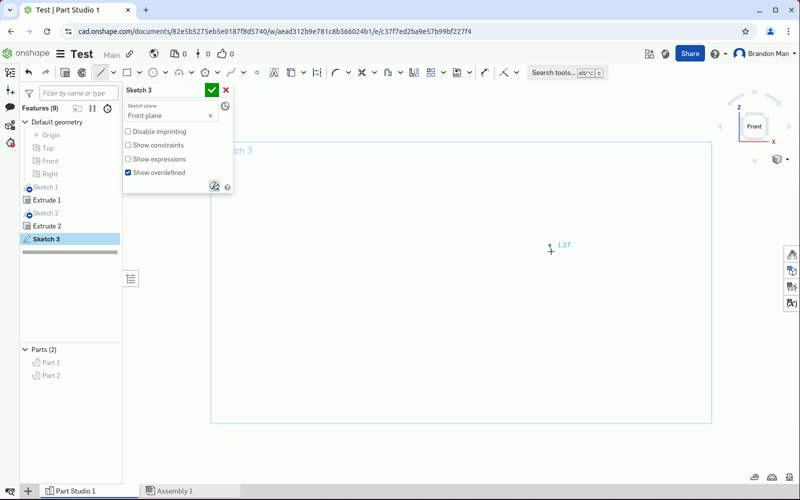
scroll(6)
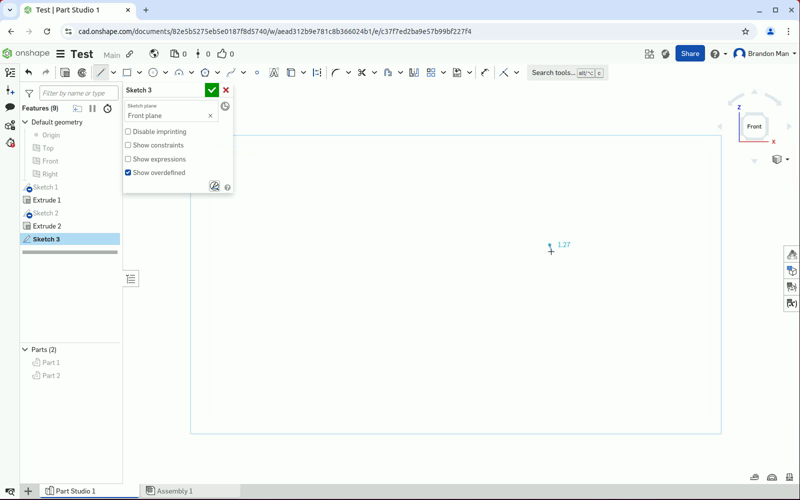
scroll(6)
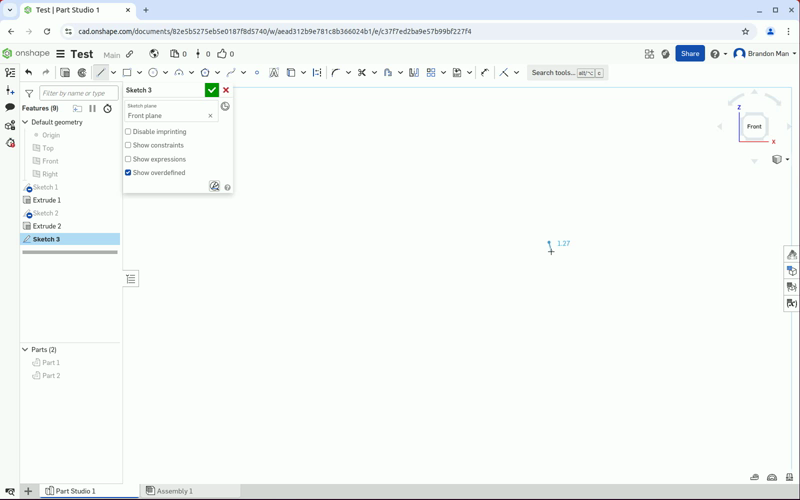
scroll(6)
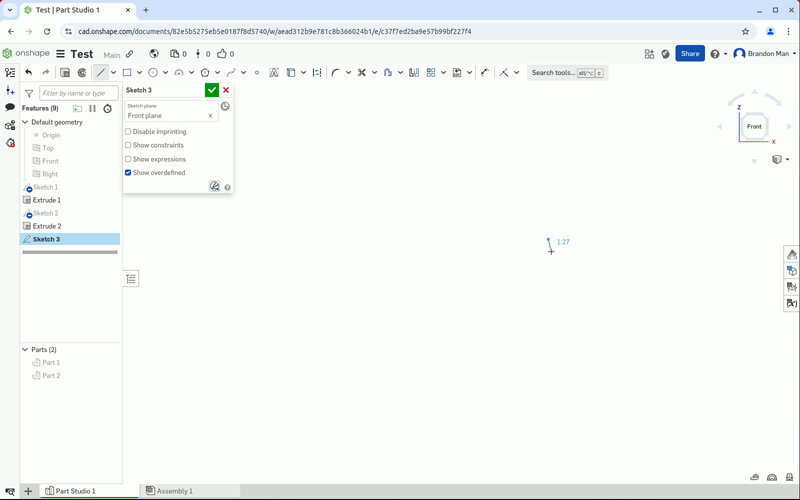
scroll(6)
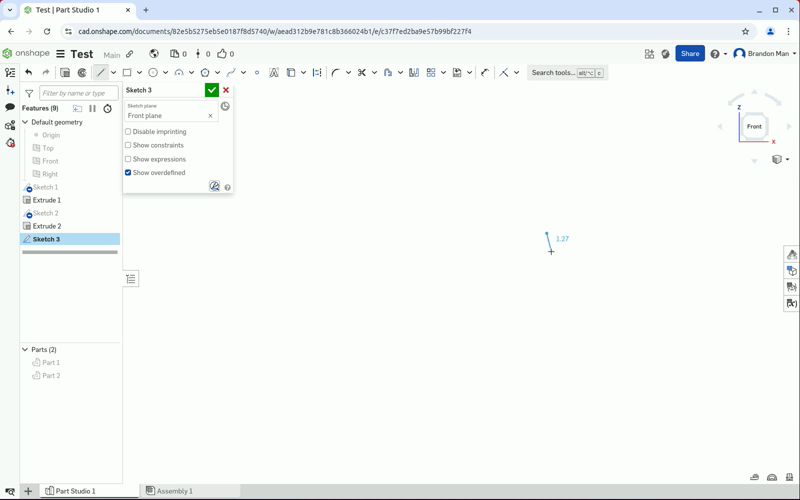
scroll(6)
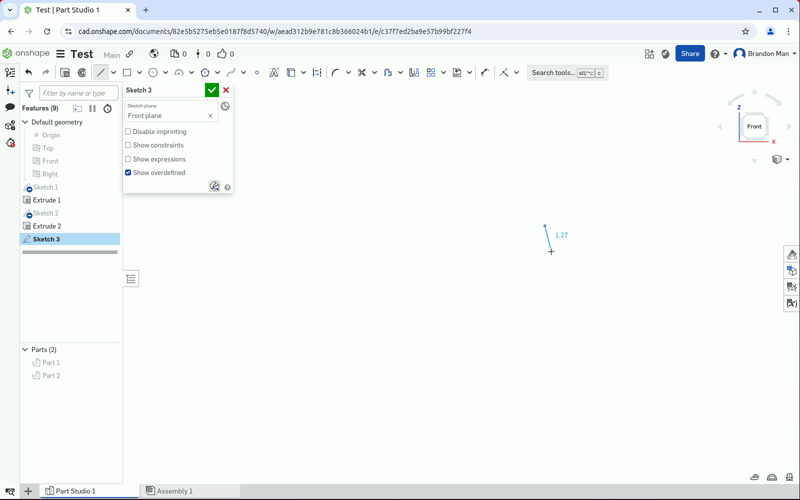
scroll(6)
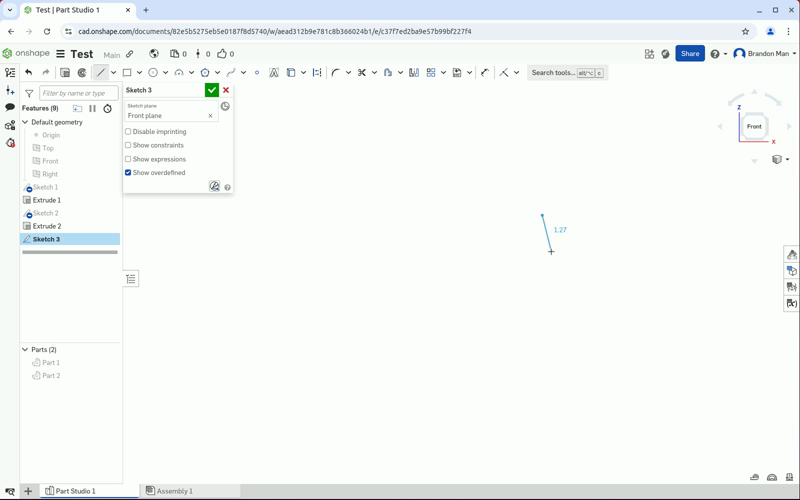
scroll(6)
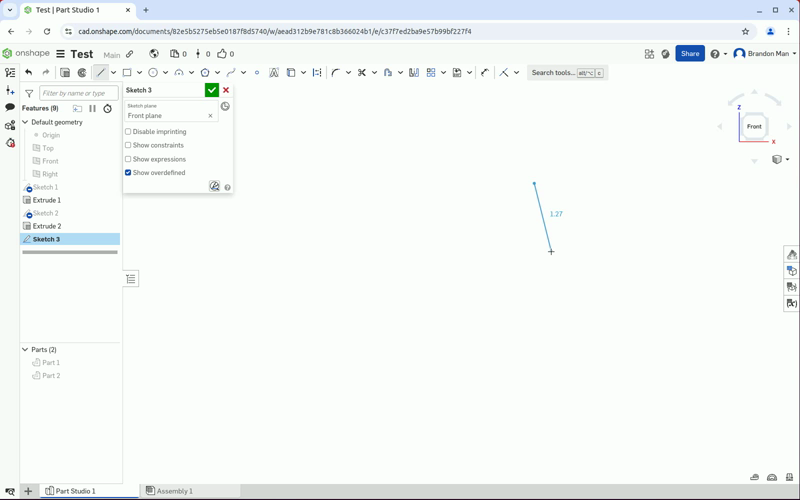
click(551, 251)
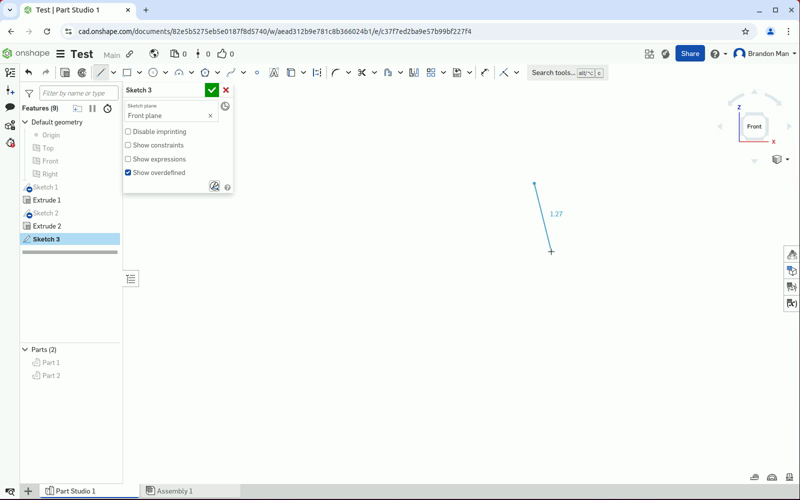
scroll(-6)
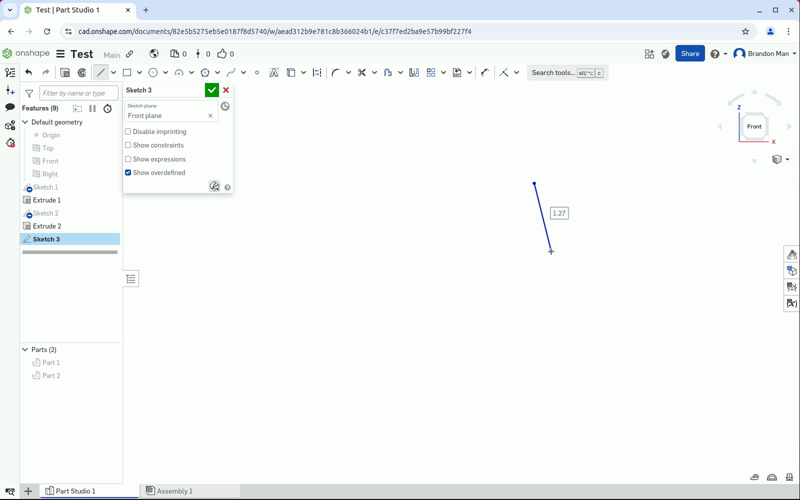
scroll(-6)
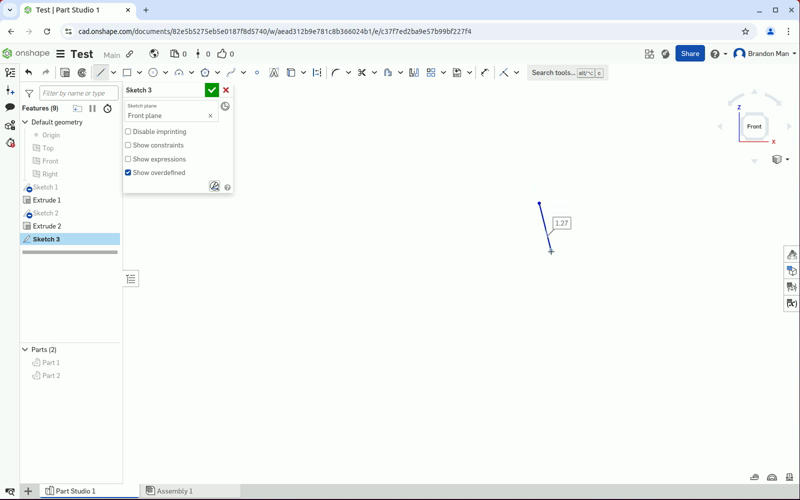
scroll(-6)
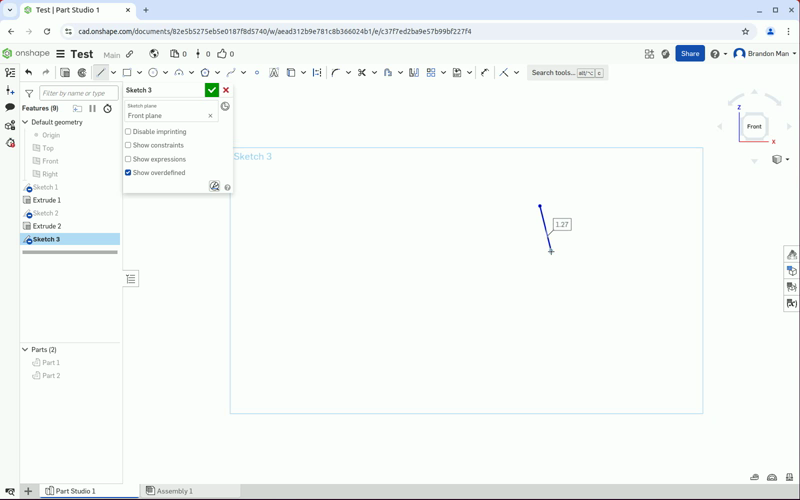
scroll(-6)
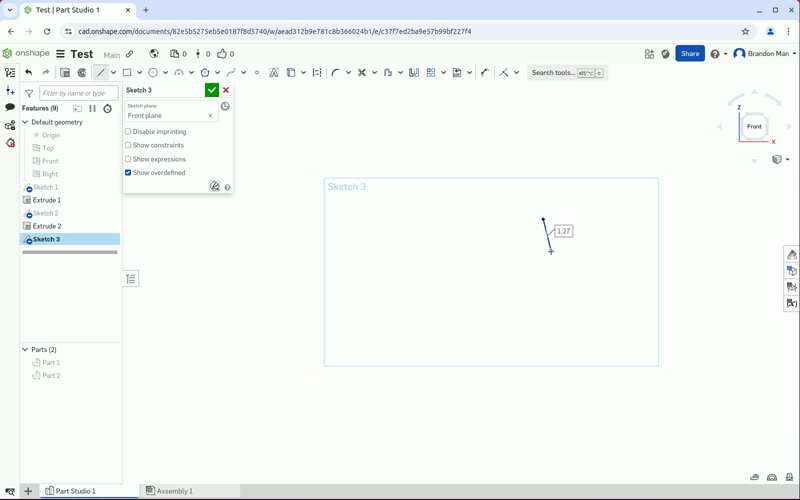
scroll(-6)
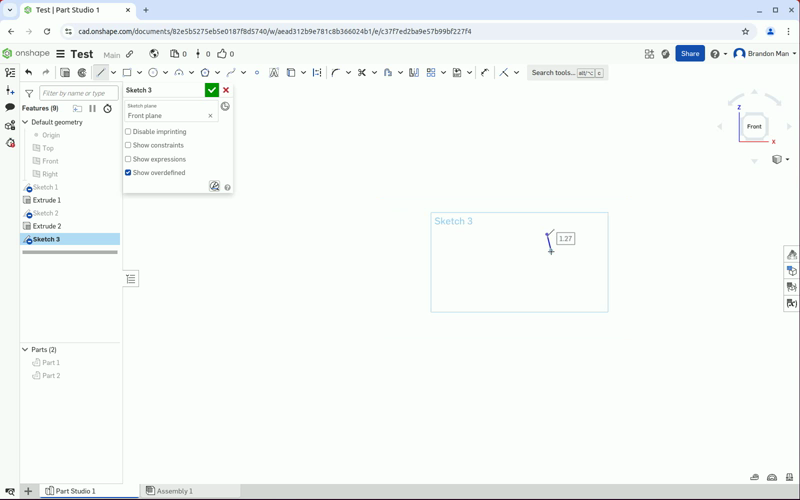
scroll(-6)
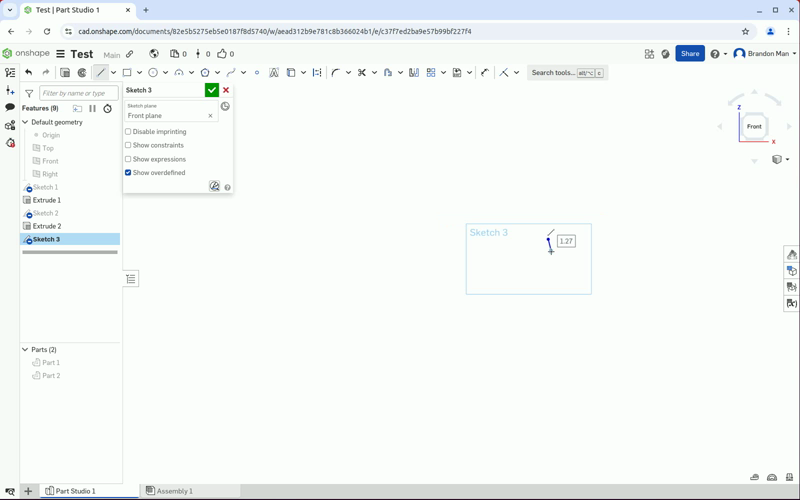
scroll(-6)
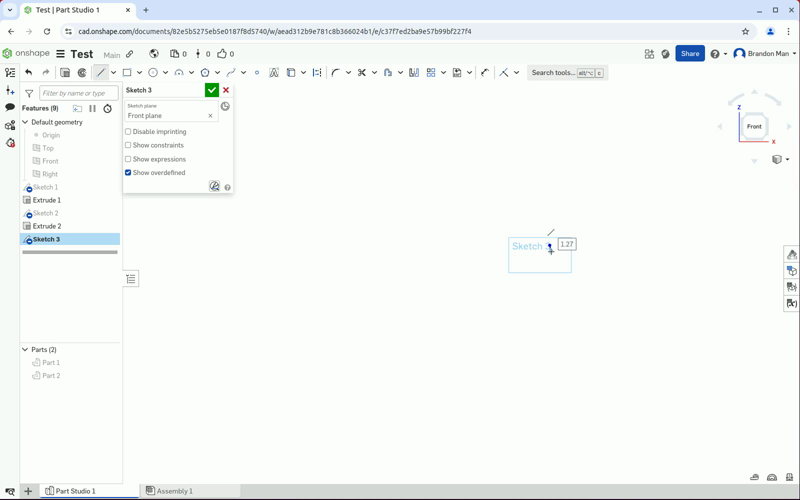
key_up(shift)
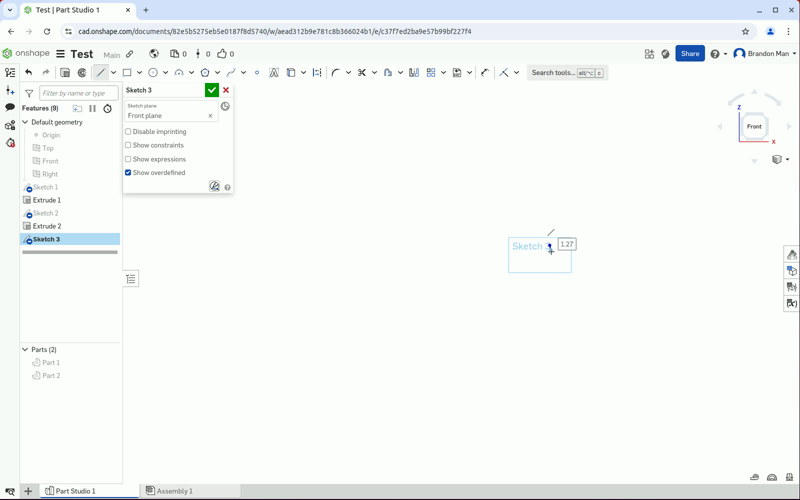
key_down(shift)
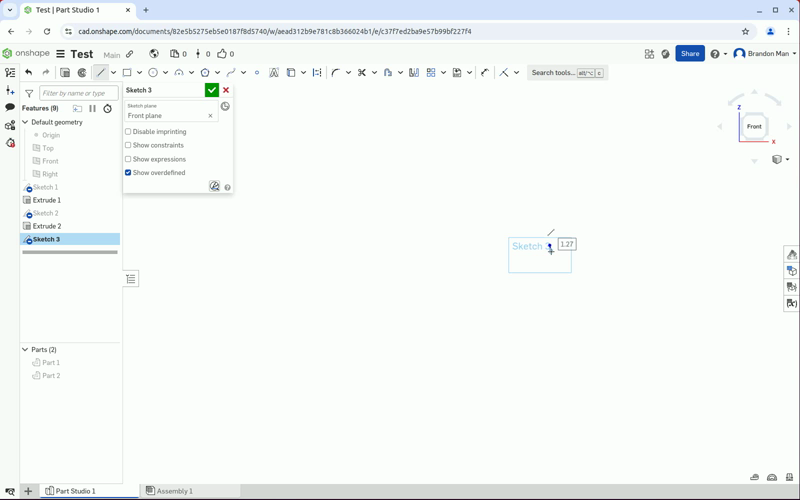
mouse_move(581, 251)
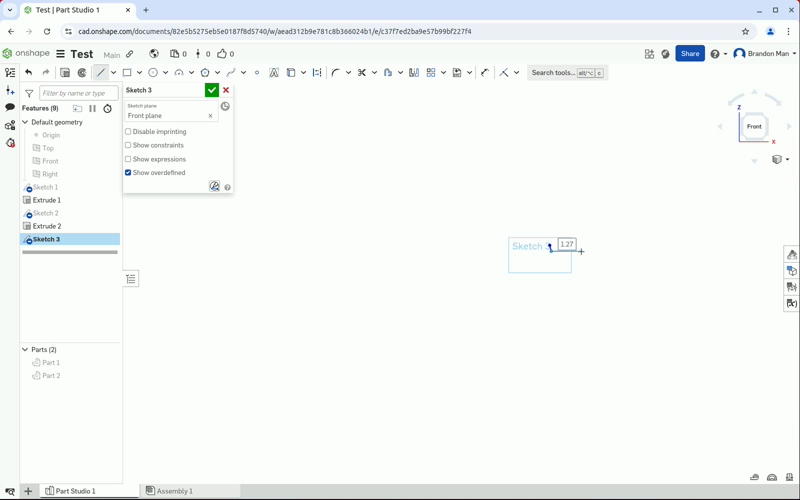
mouse_move(574, 251)
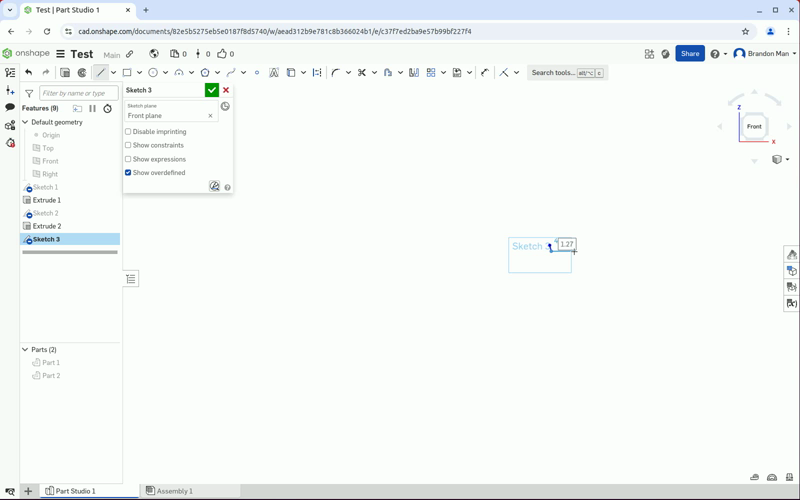
click(574, 251)
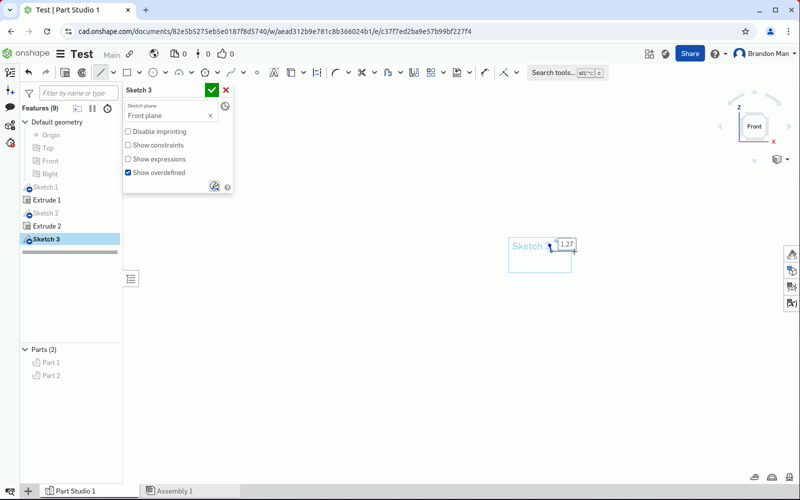
key_up(shift)
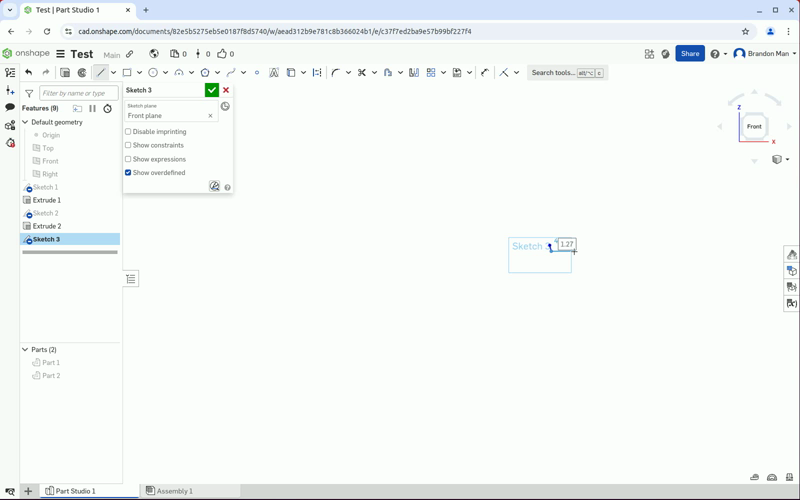
key_down(shift)
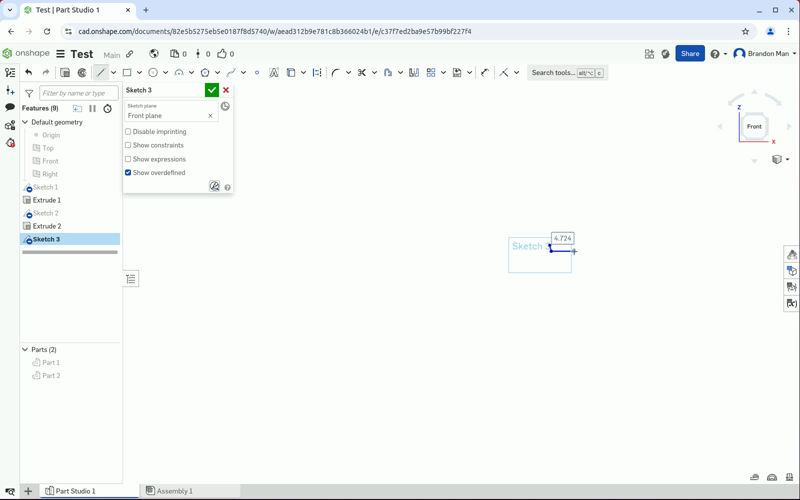
mouse_move(589, 251)
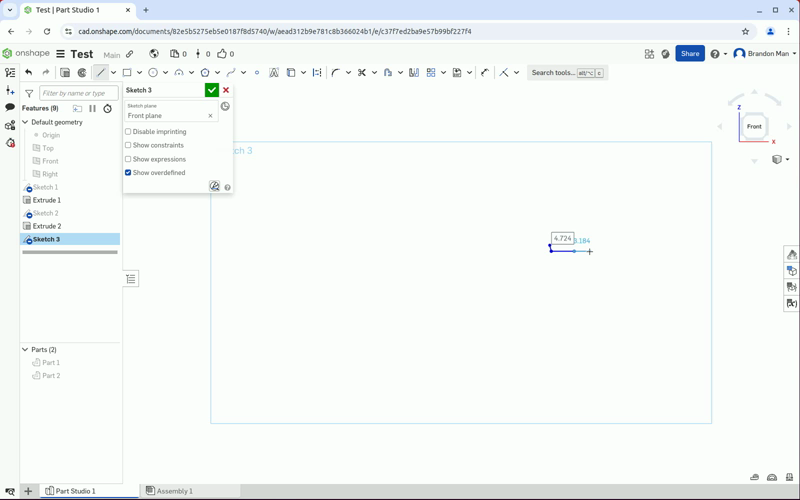
mouse_move(574, 245)
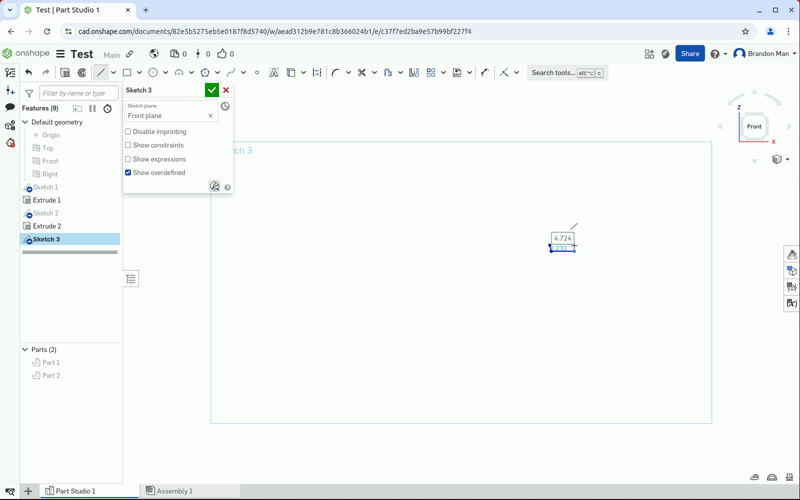
scroll(6)
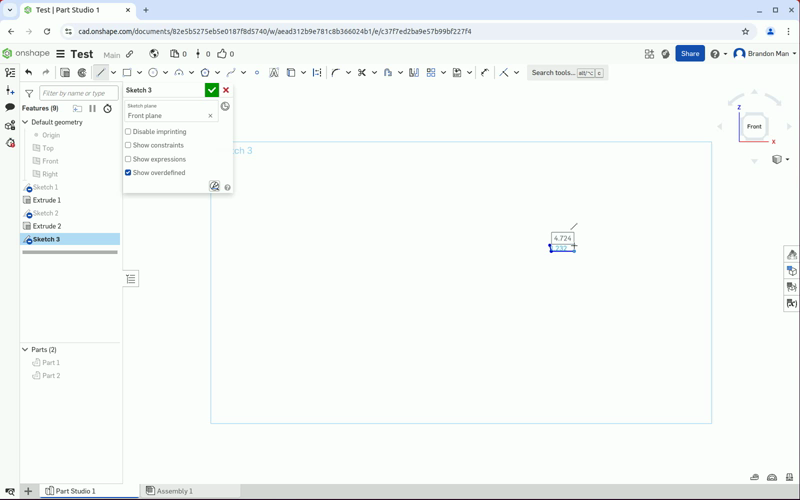
scroll(6)
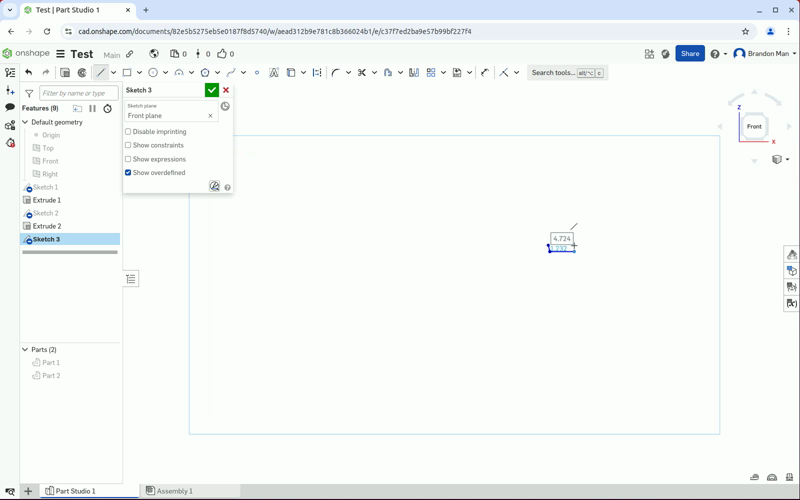
scroll(6)
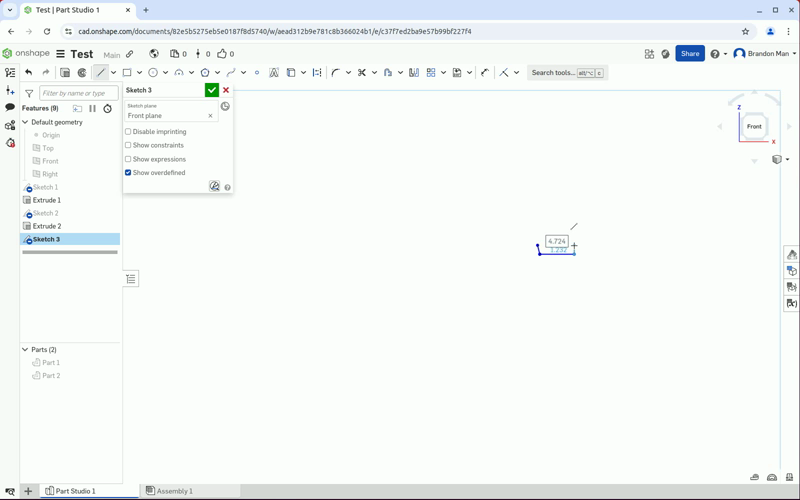
scroll(6)
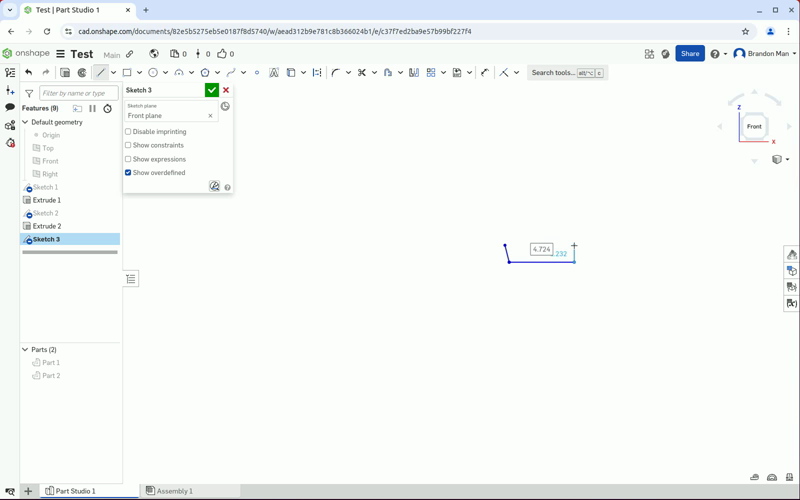
scroll(6)
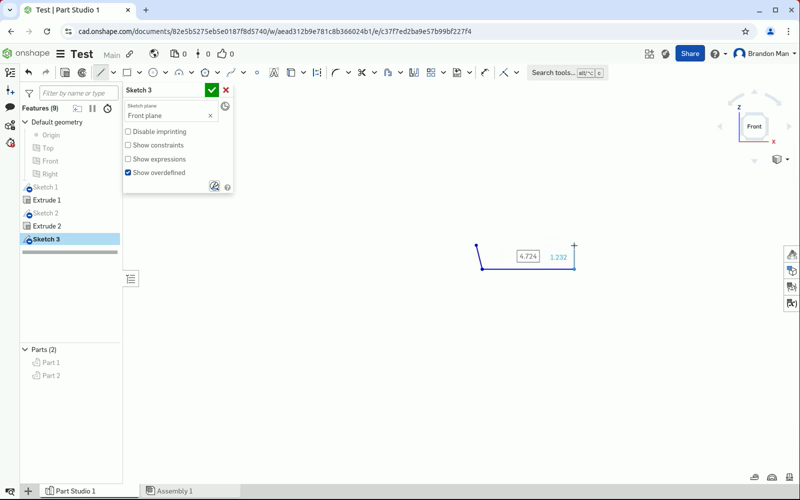
scroll(6)
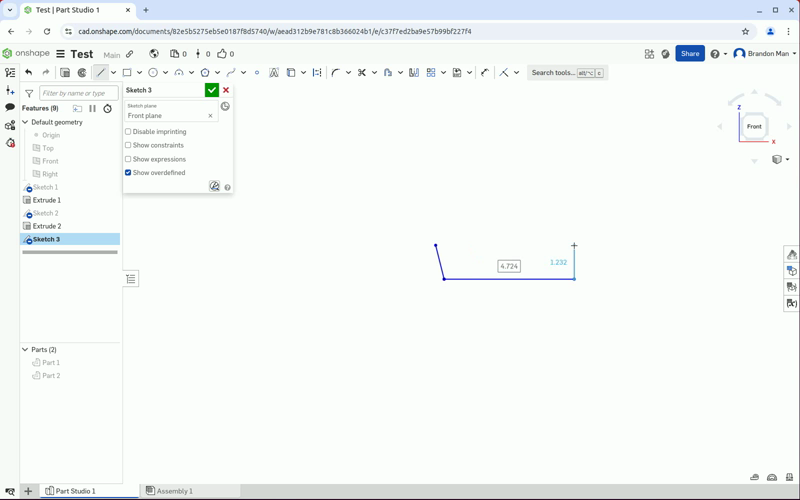
scroll(6)
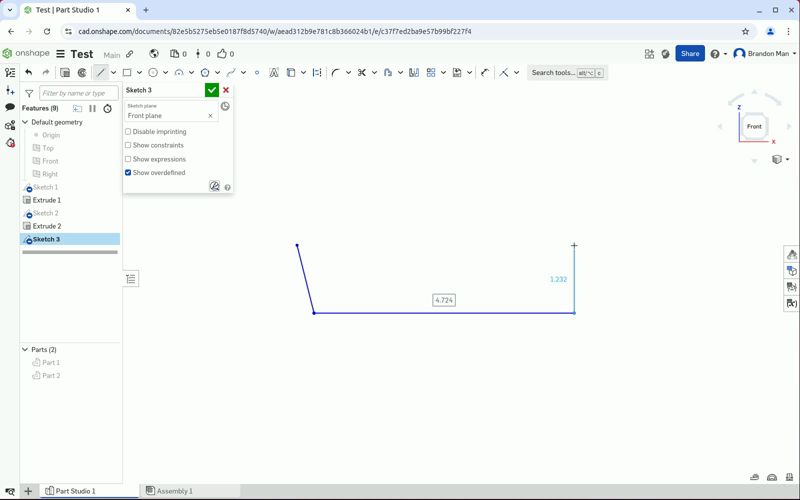
click(574, 245)
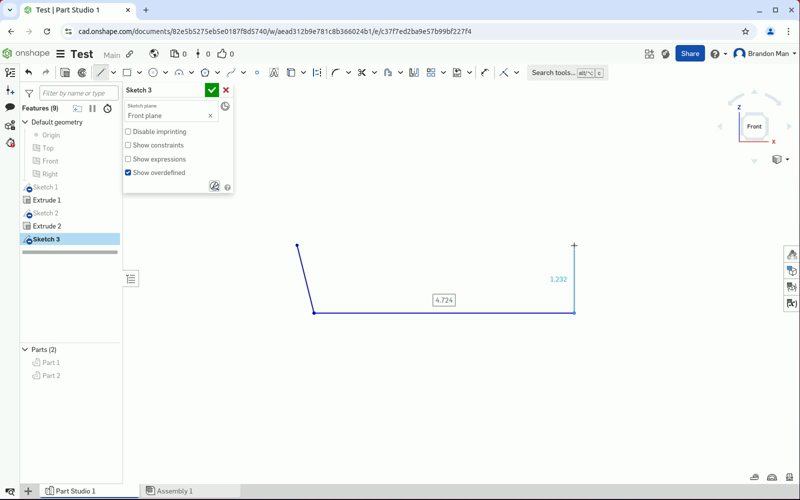
scroll(-6)
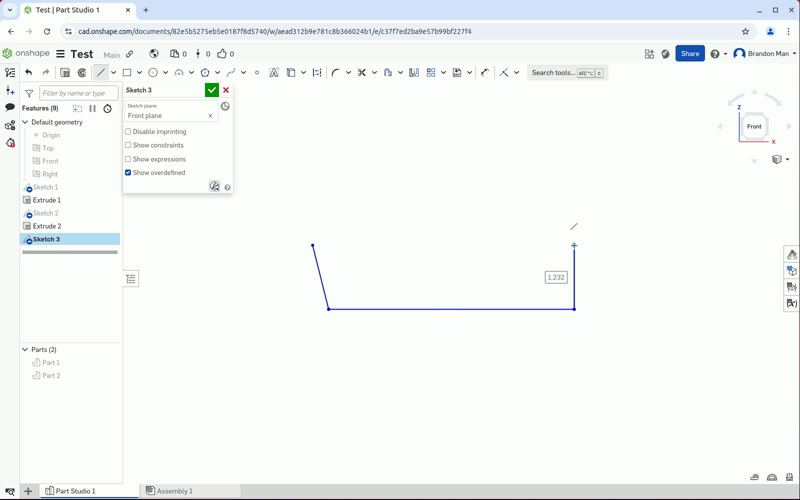
scroll(-6)
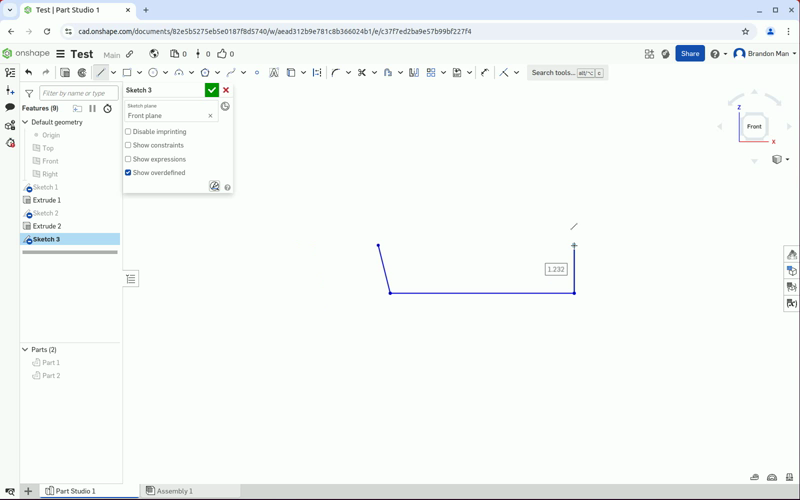
scroll(-6)
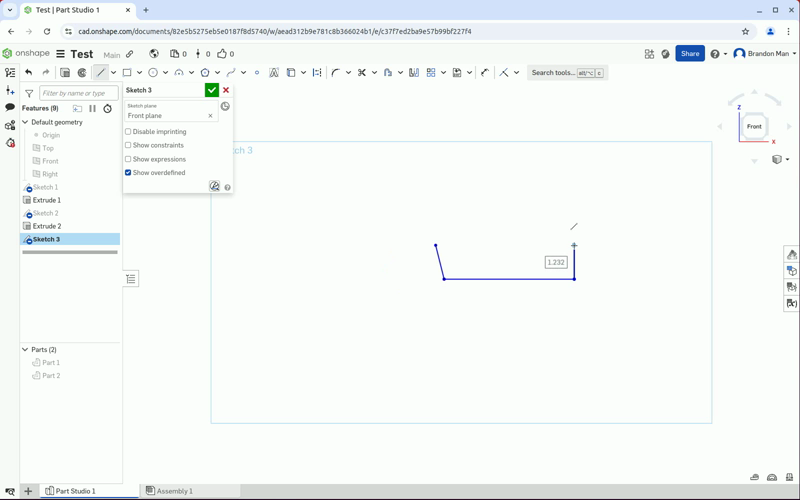
scroll(-6)
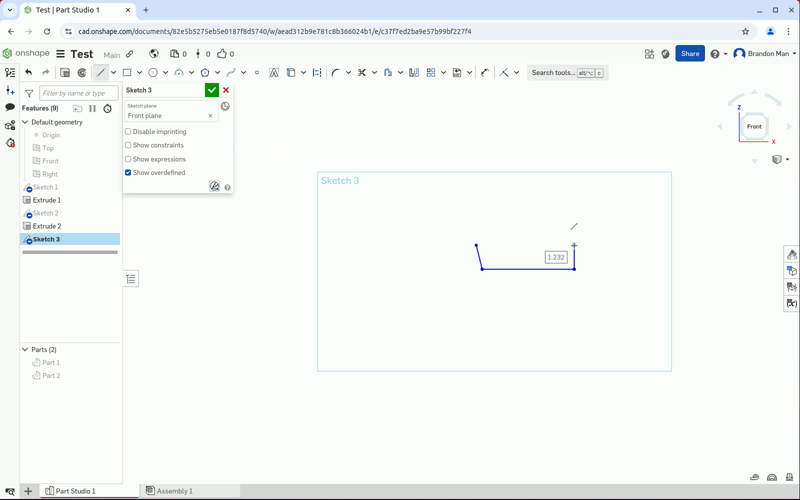
scroll(-6)
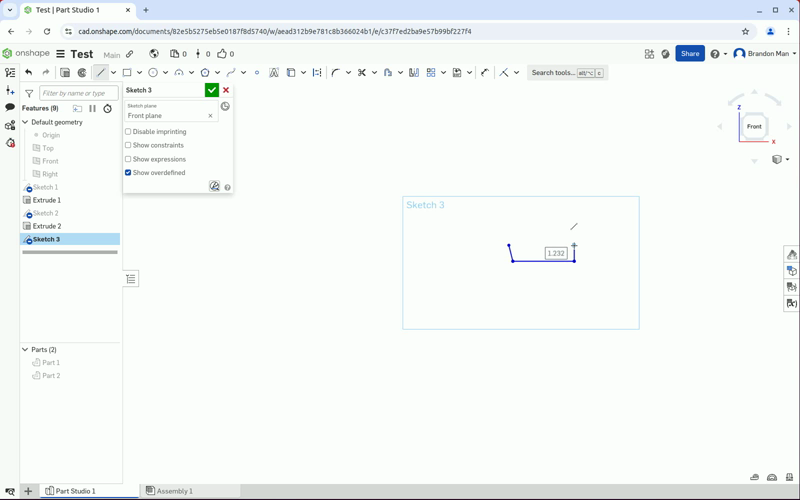
scroll(-6)
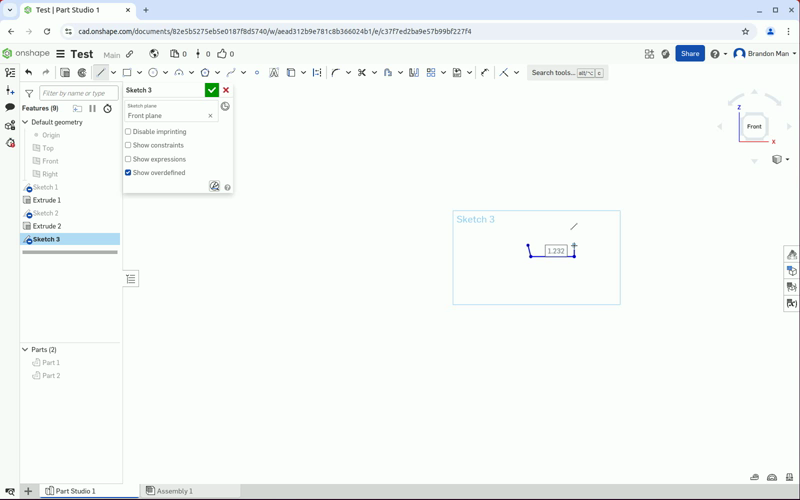
scroll(-6)
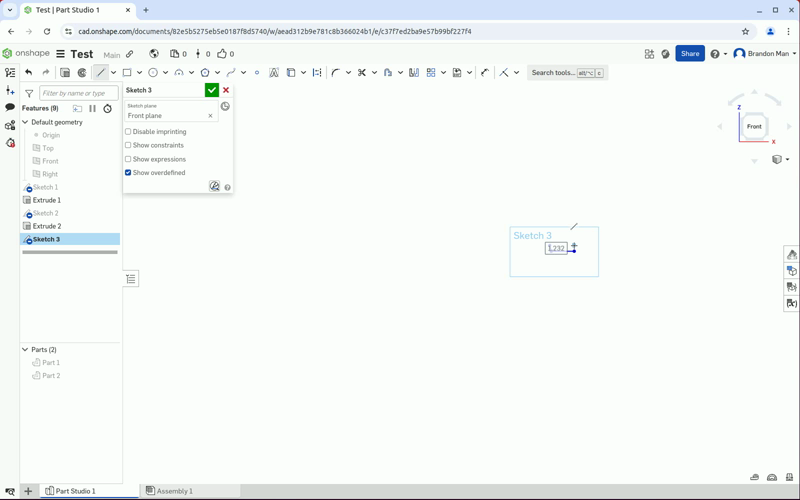
key_up(shift)
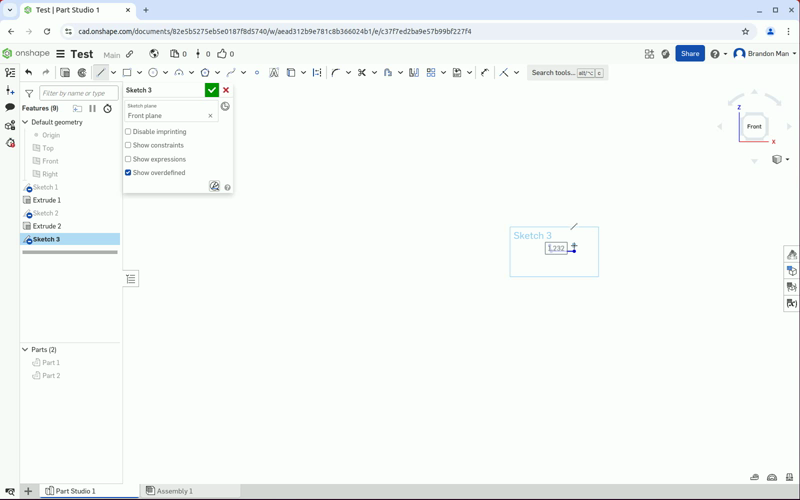
mouse_move(589, 245)
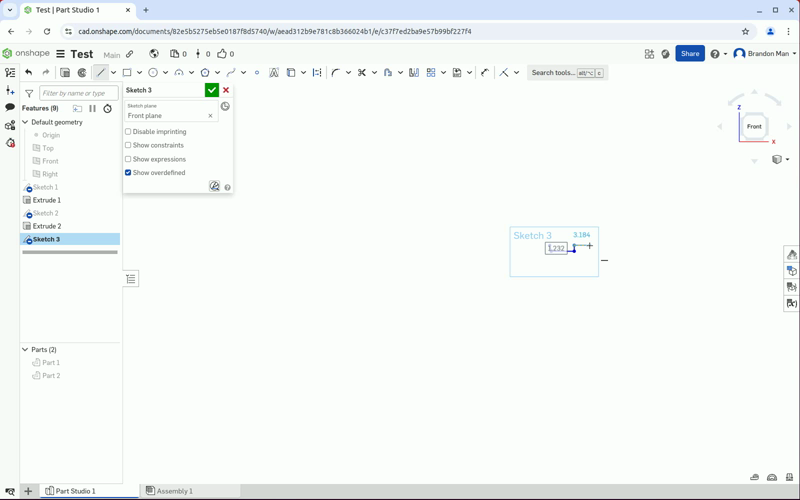
key_down(shift)
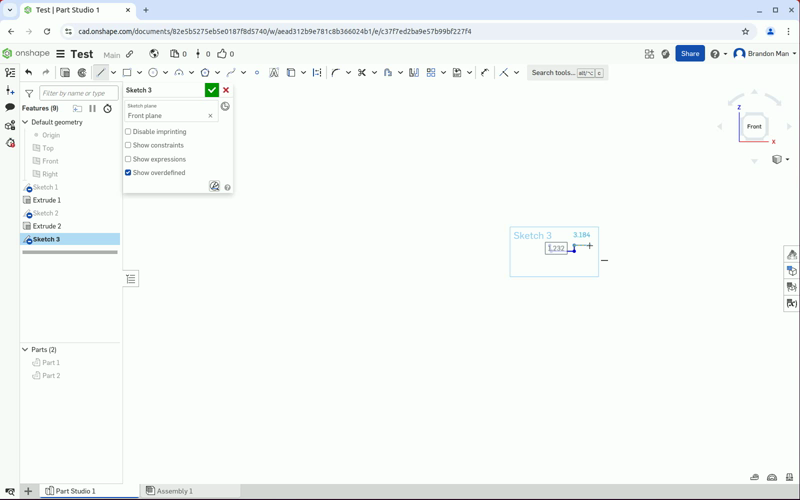
mouse_move(549, 245)
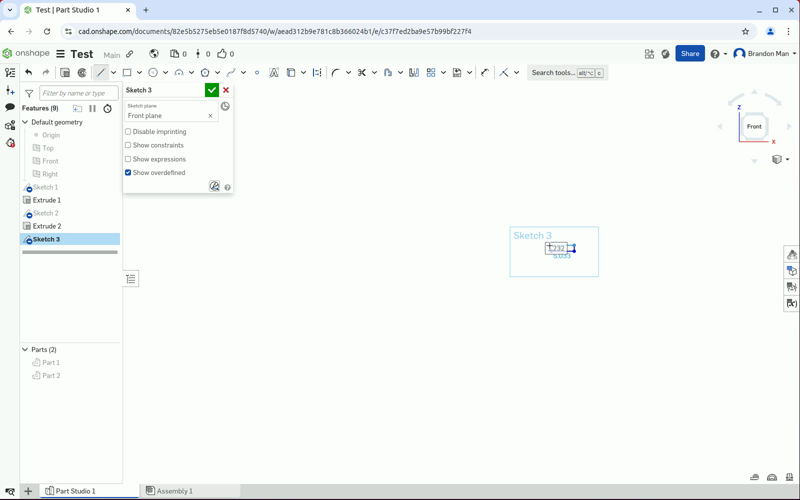
key_up(shift)
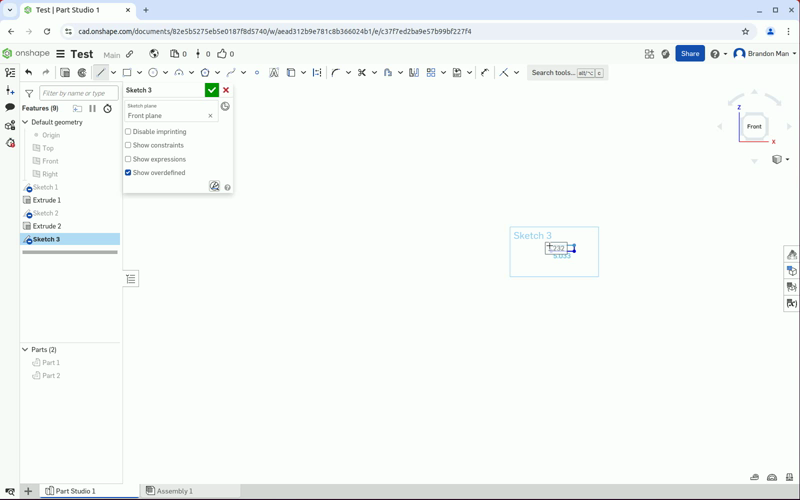
click(549, 245)
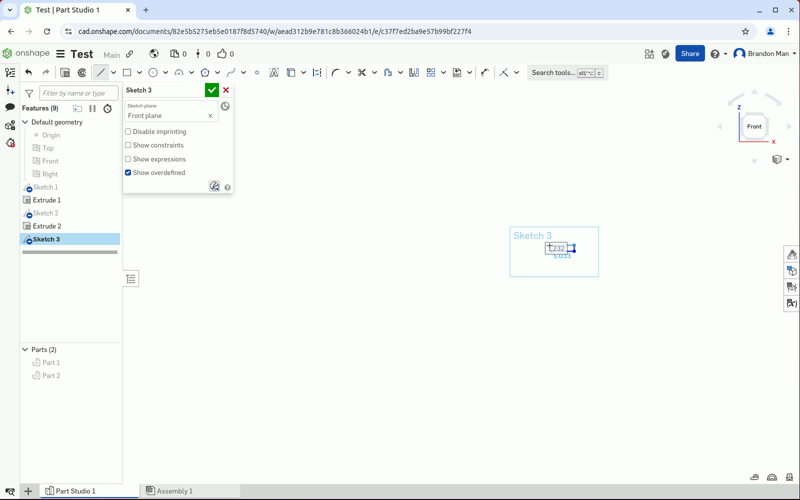
key(esc)
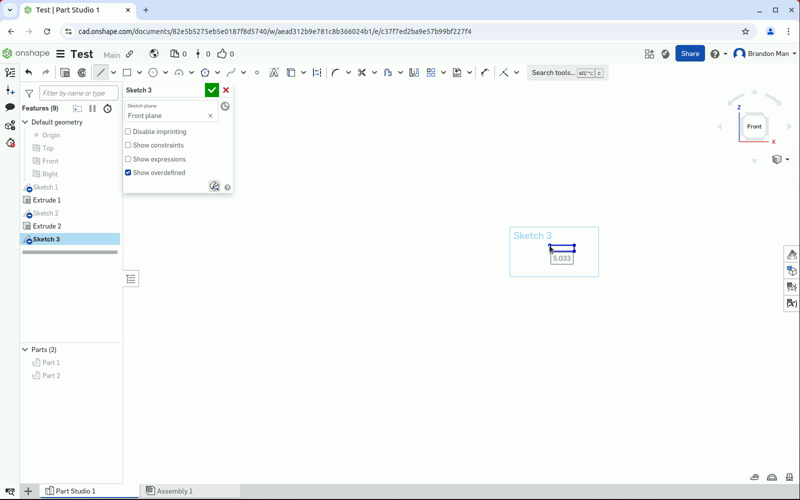
mouse_move(566, 247)
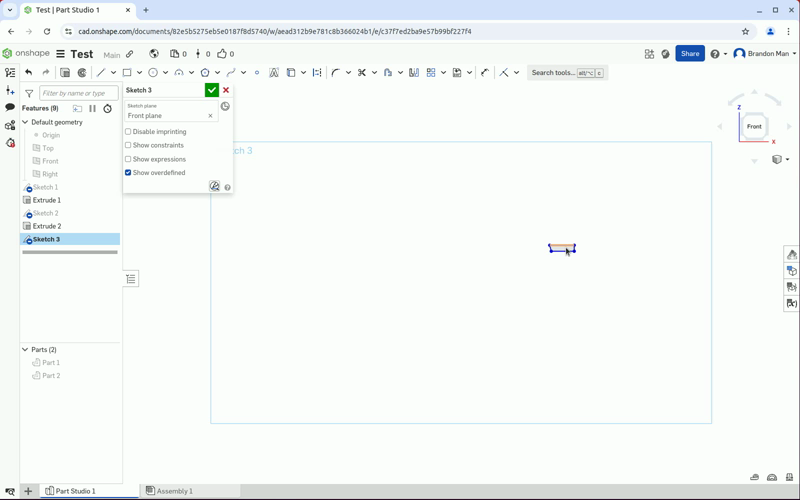
scroll(6)
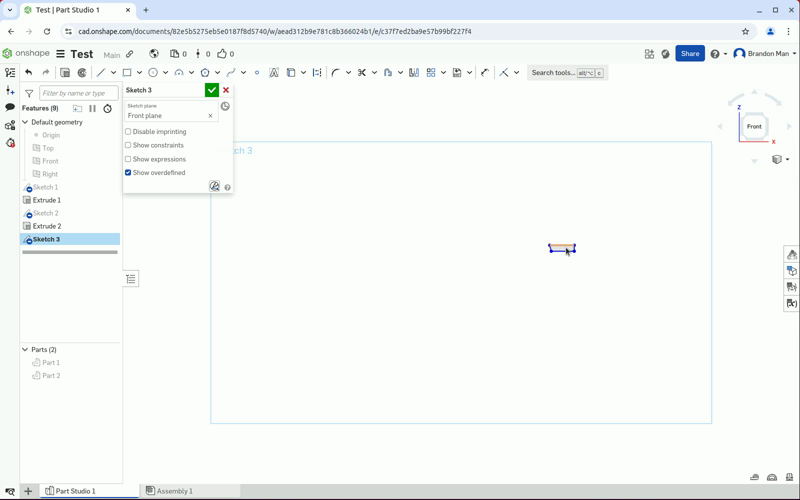
scroll(6)
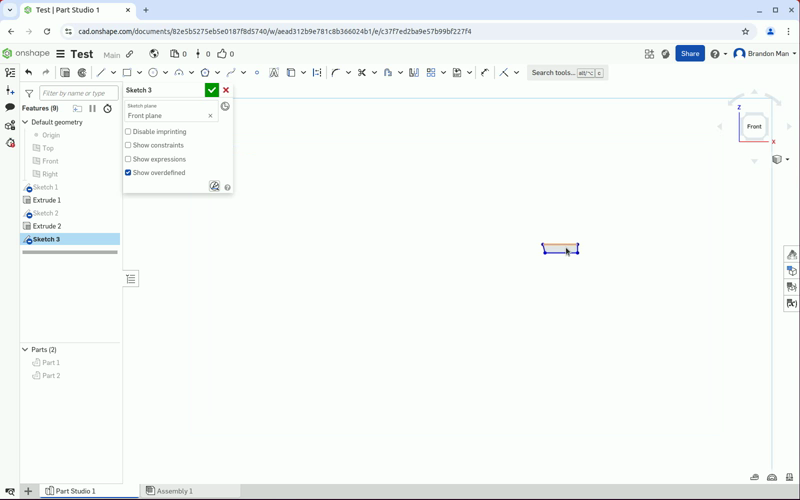
scroll(6)
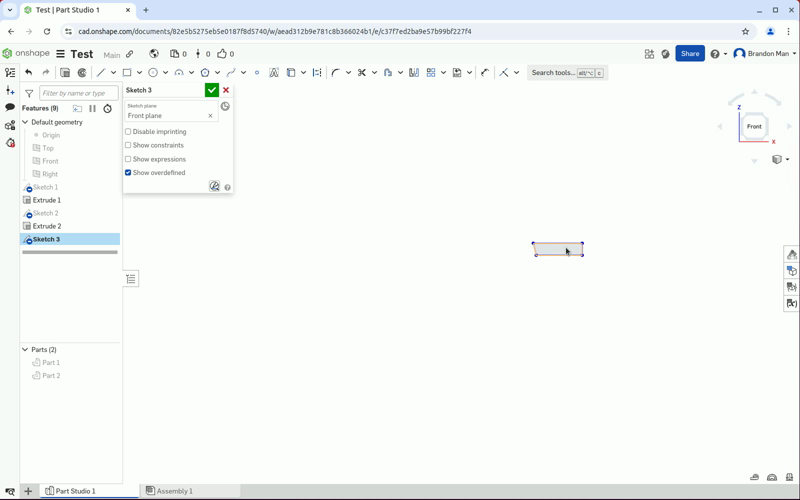
scroll(6)
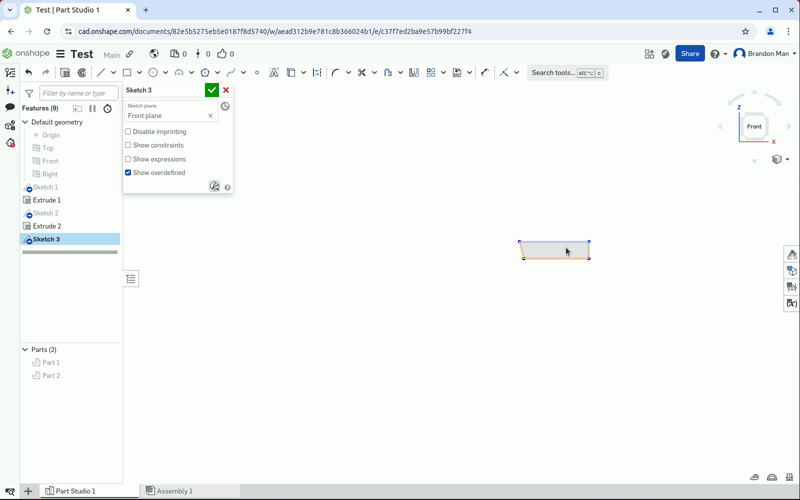
scroll(6)
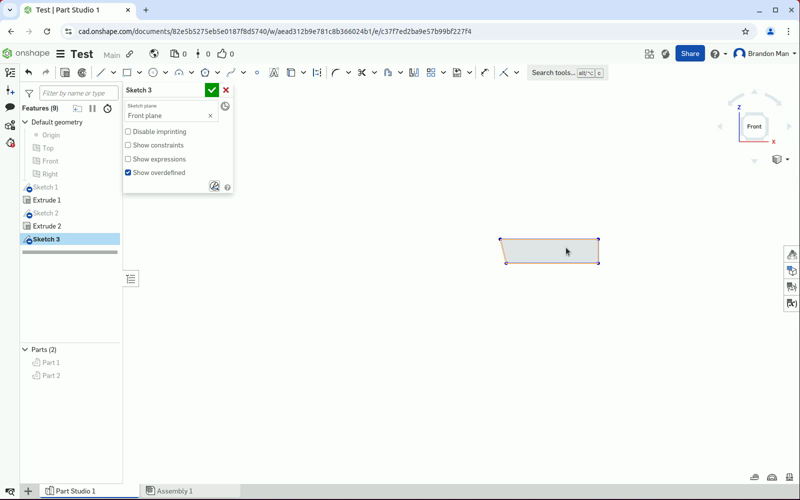
scroll(6)
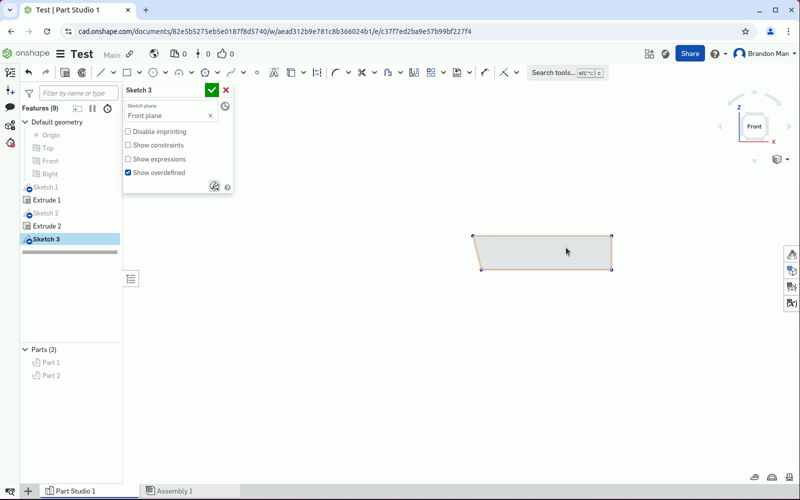
scroll(6)
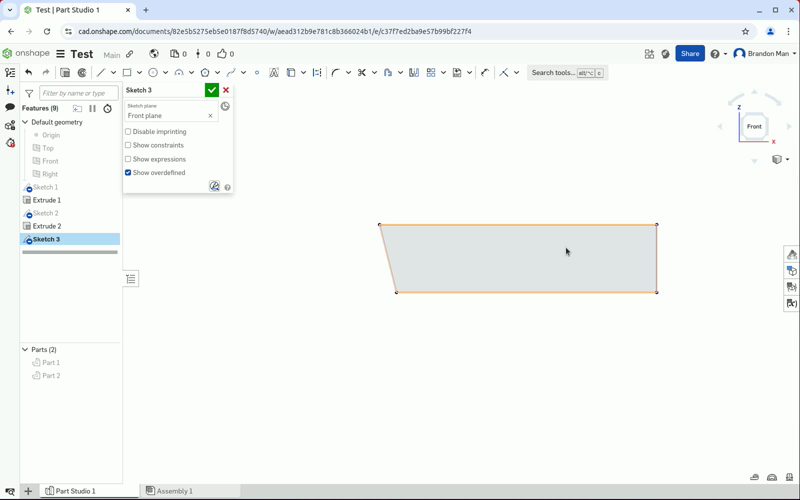
click(566, 247)
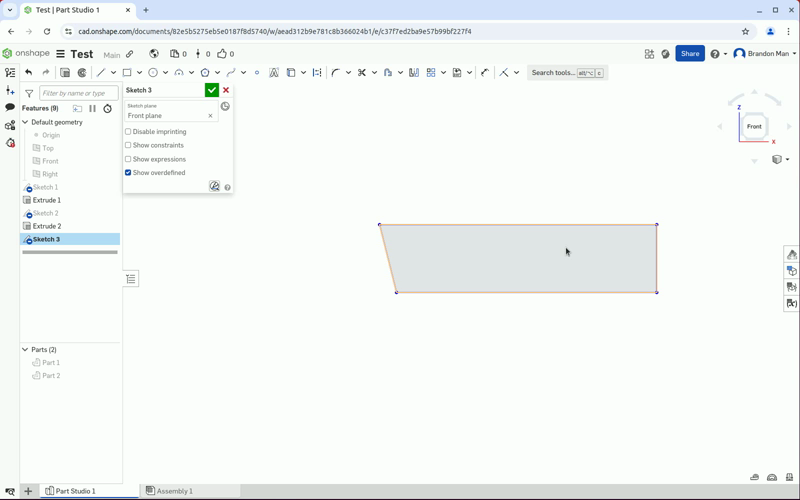
scroll(-6)
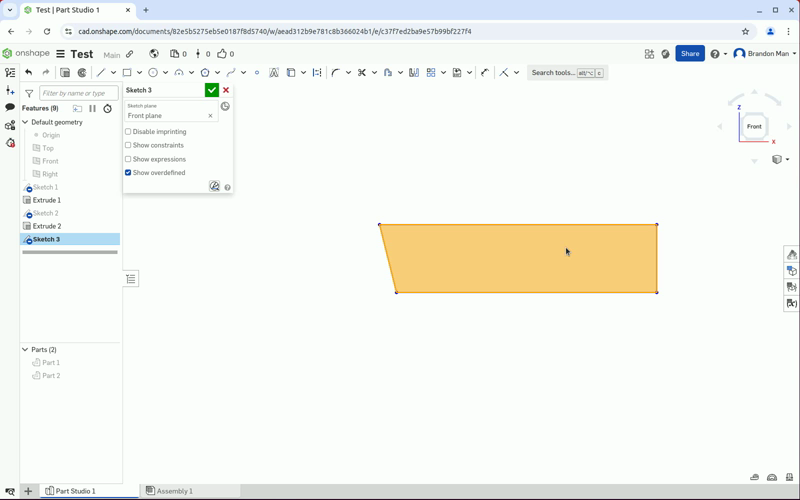
scroll(-6)
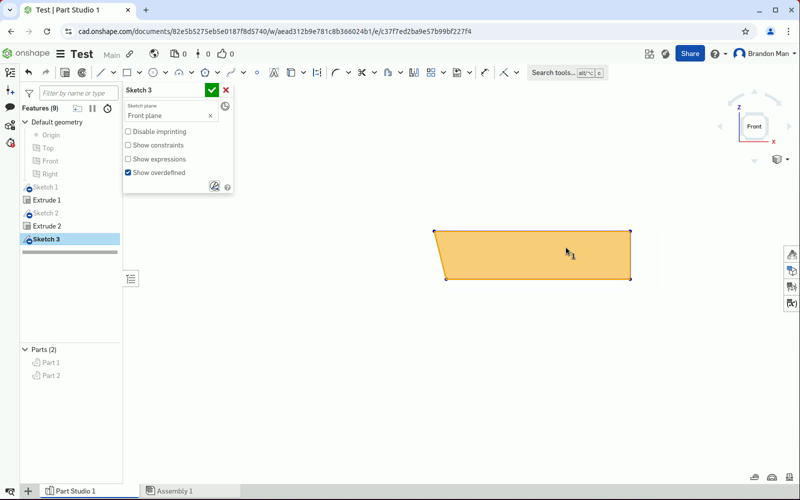
scroll(-6)
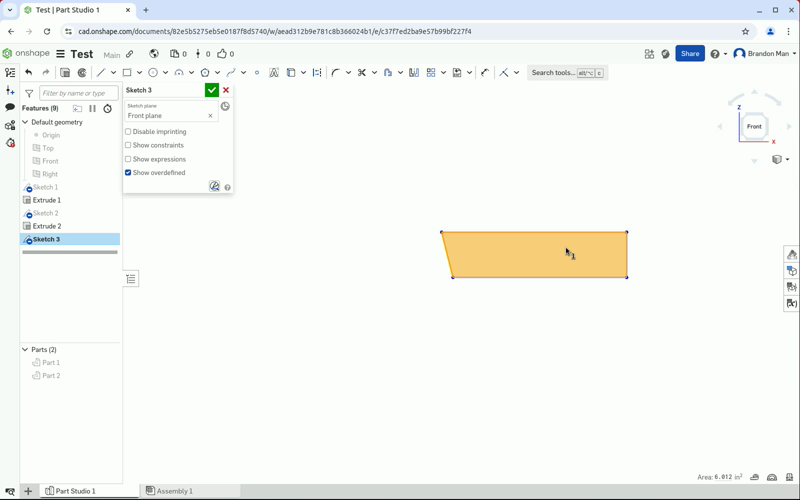
scroll(-6)
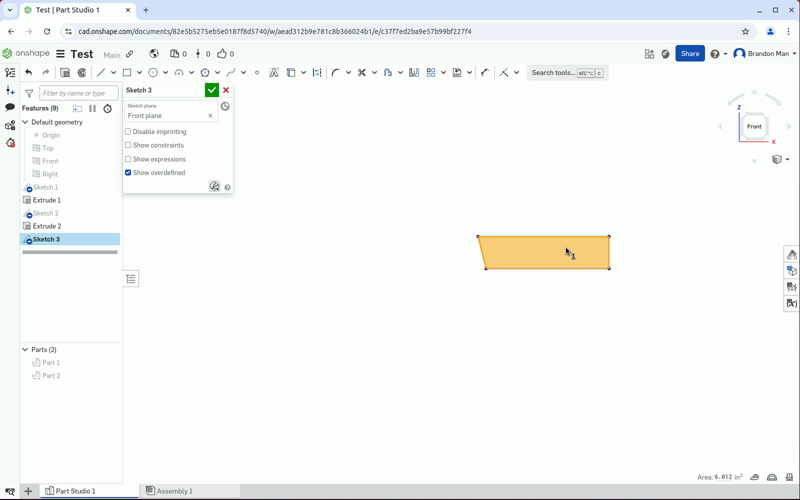
scroll(-6)
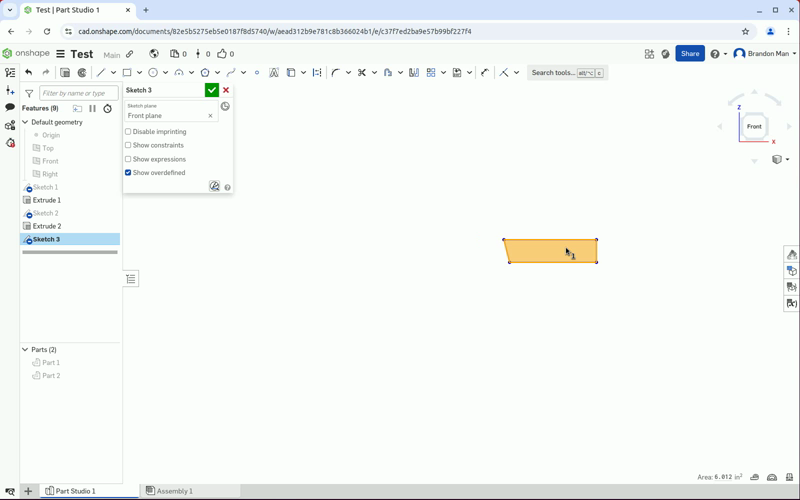
scroll(-6)
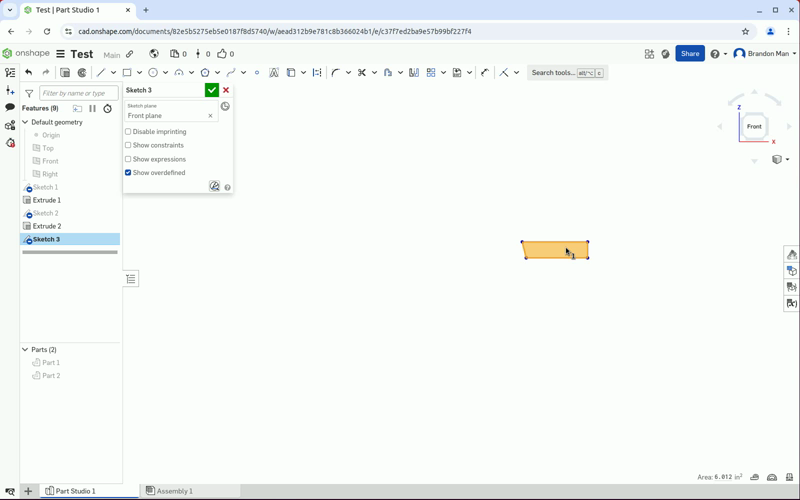
scroll(-6)
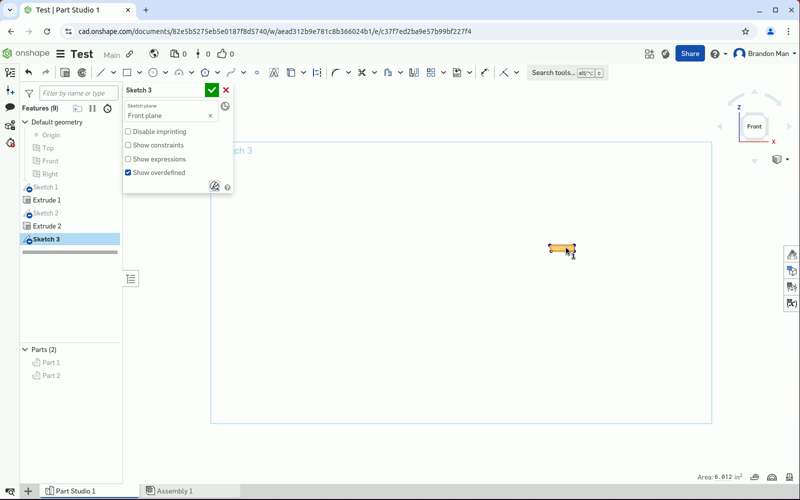
mouse_move(73, 352)
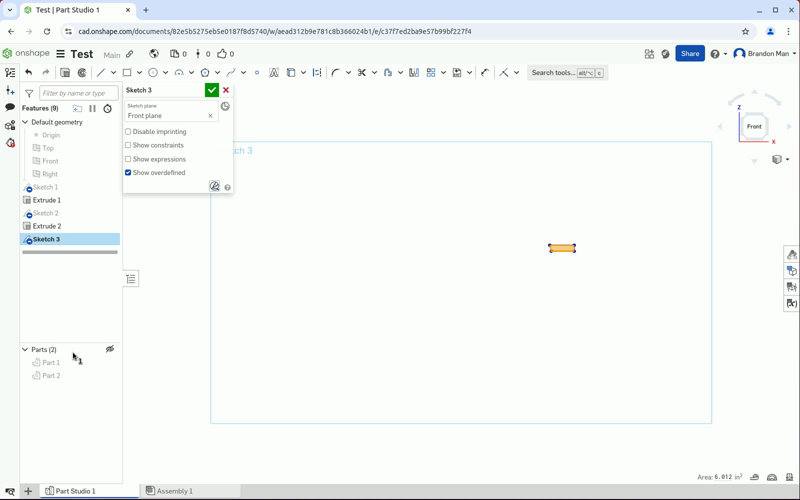
key(shift+y)
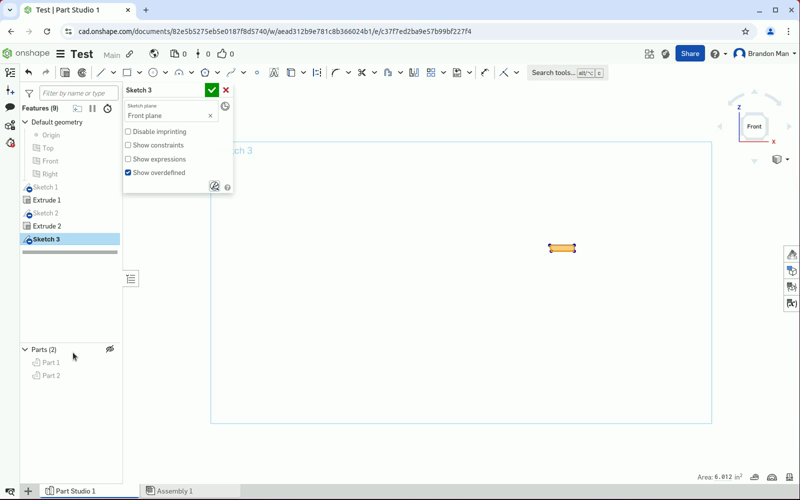
key(shift+e)
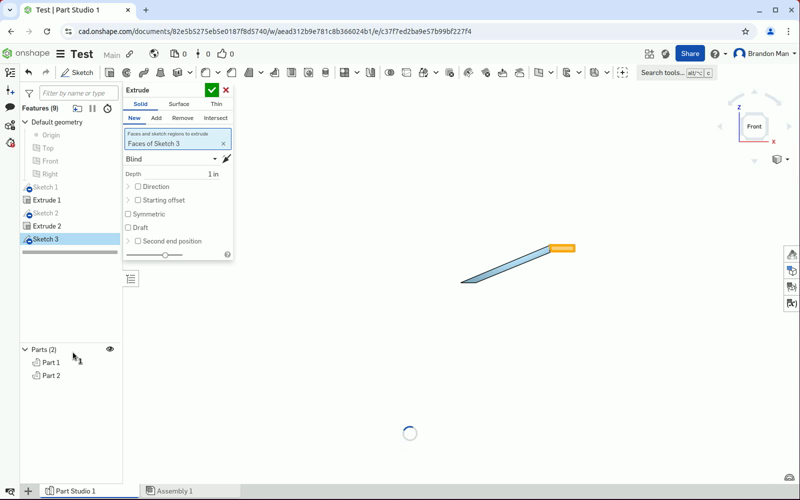
mouse_move(143, 106)
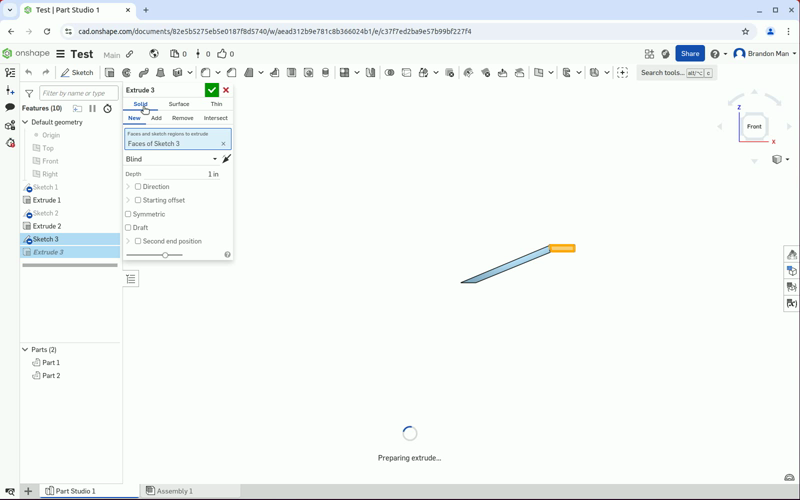
click(143, 106)
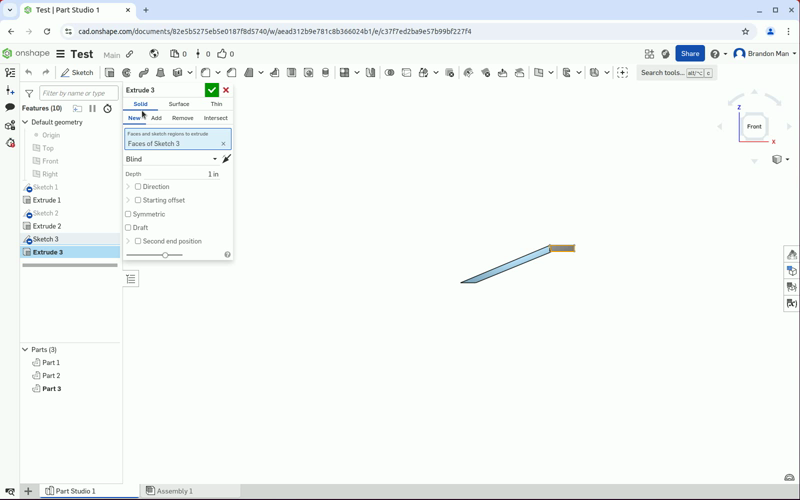
mouse_move(137, 120)
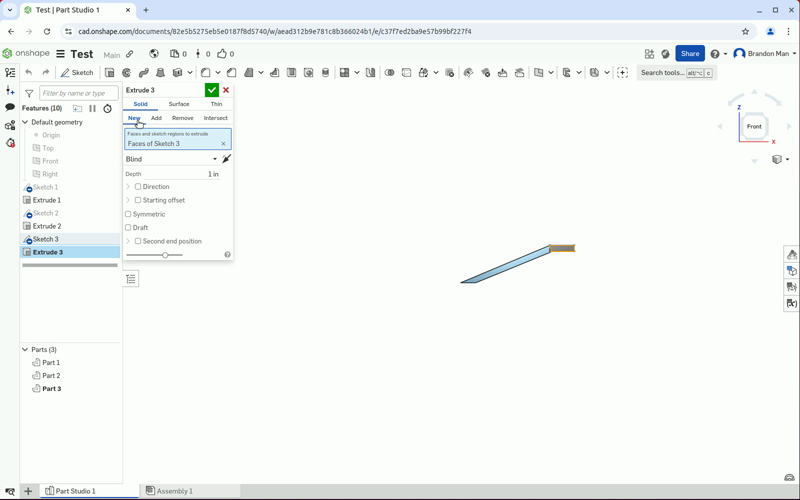
click(137, 120)
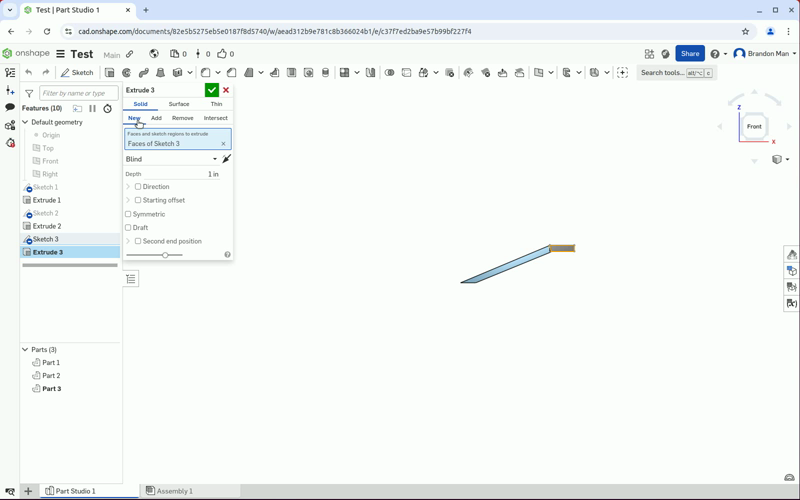
key(tab, 4)
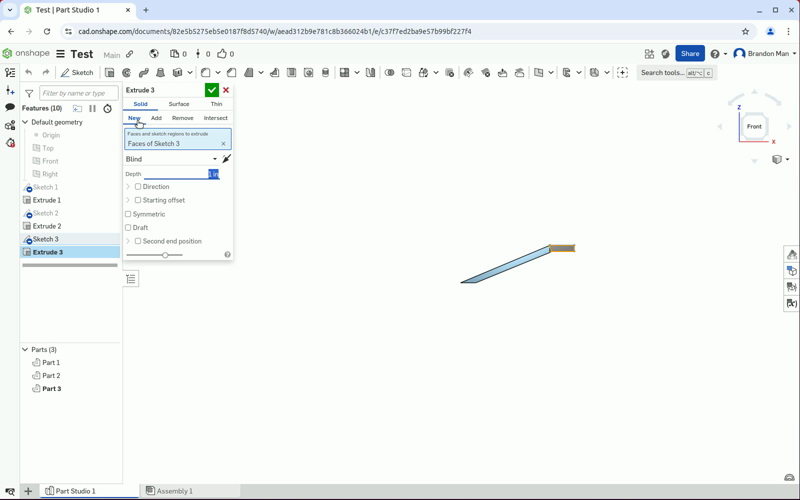
text(0.241)
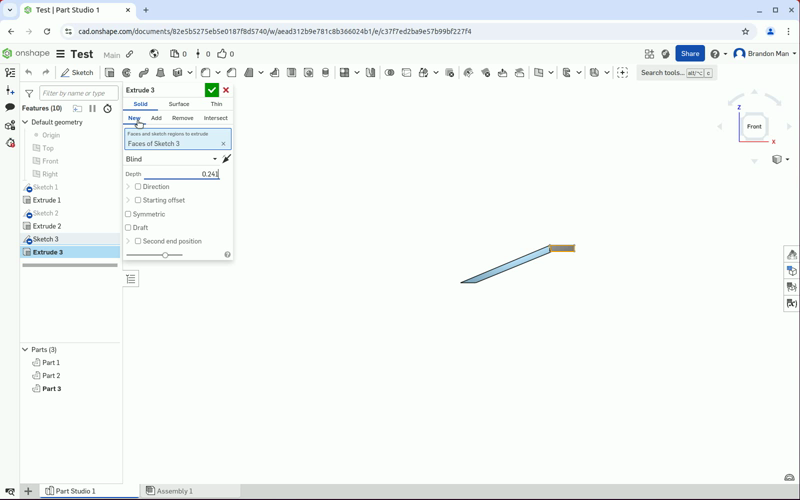
key(enter)
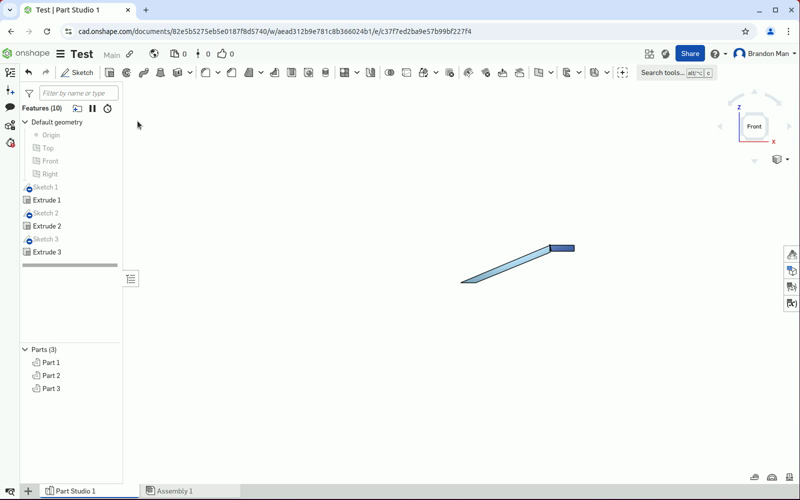
key(shift+h)
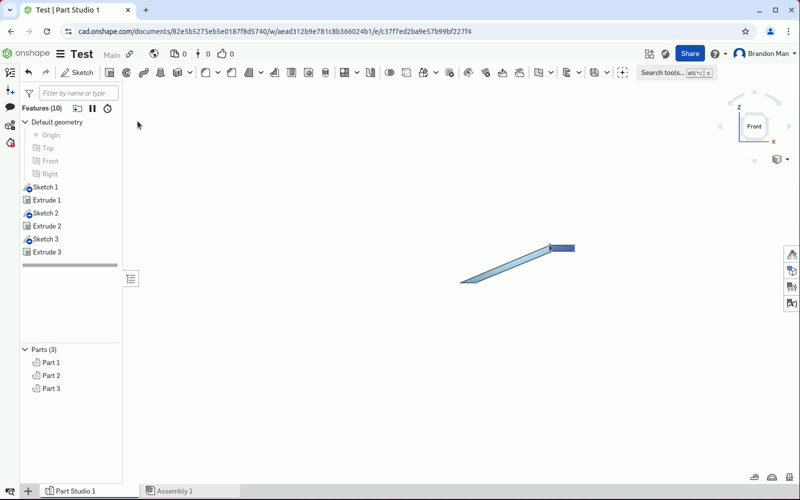
key(shift+h)
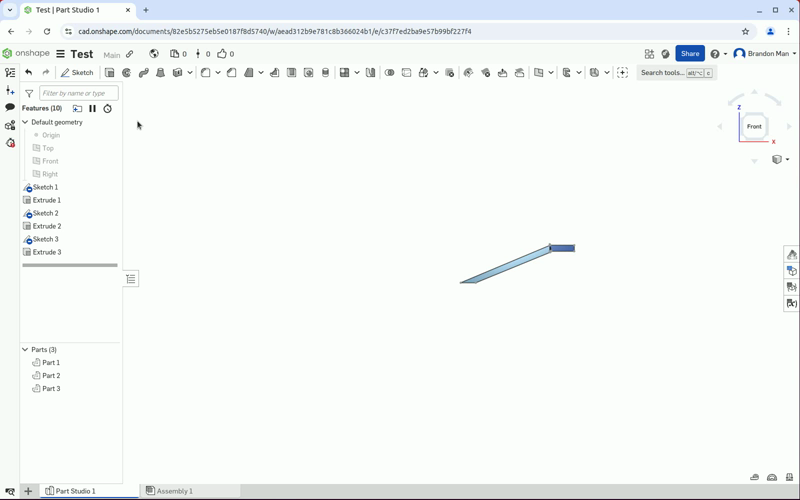
key(shift+7)
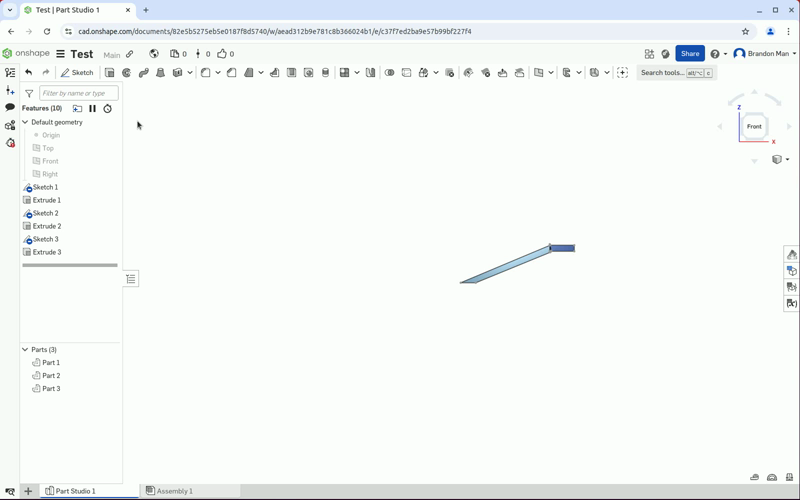
key(left, 2)
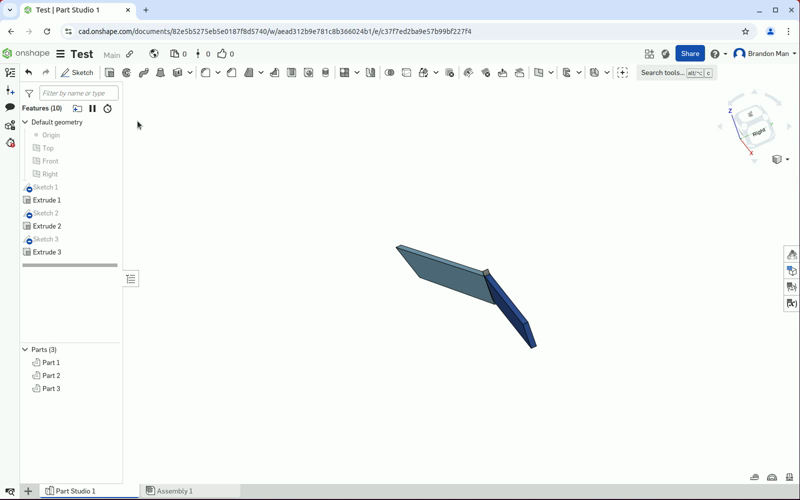
key(down, 2)
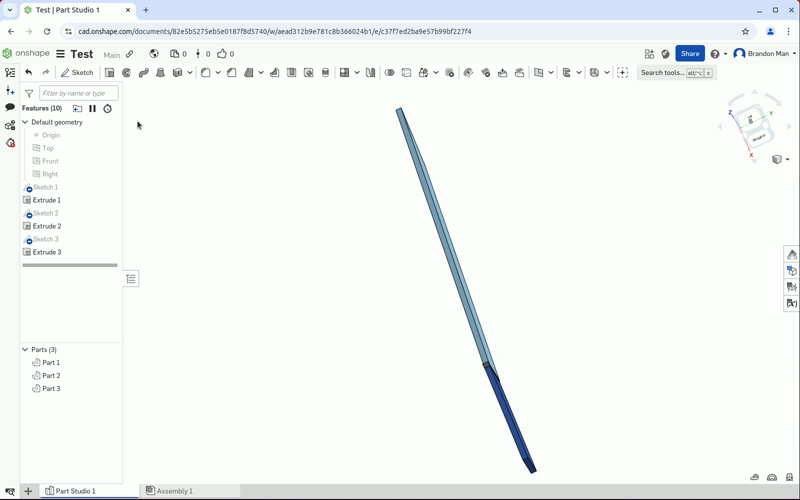
key(up, 2)
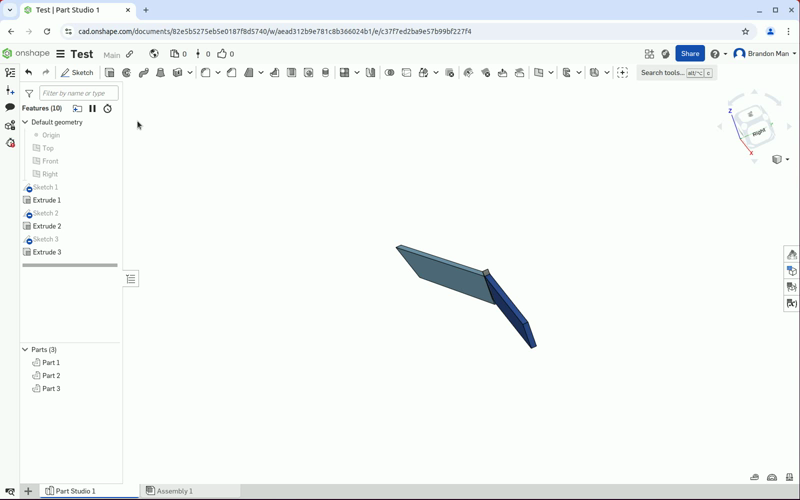
key(right, 2)
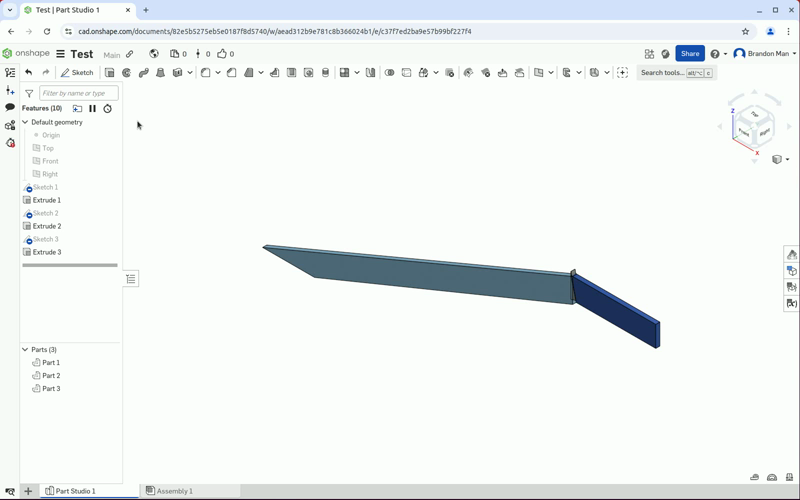
mouse_move(73, 189)
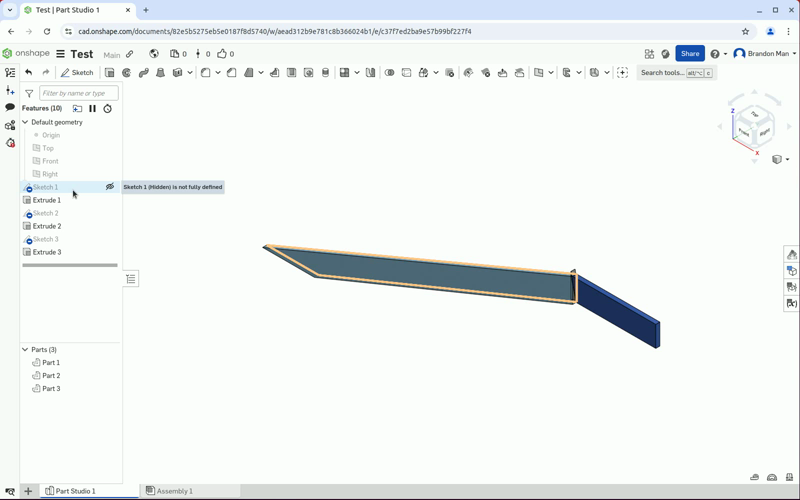
click(73, 189)